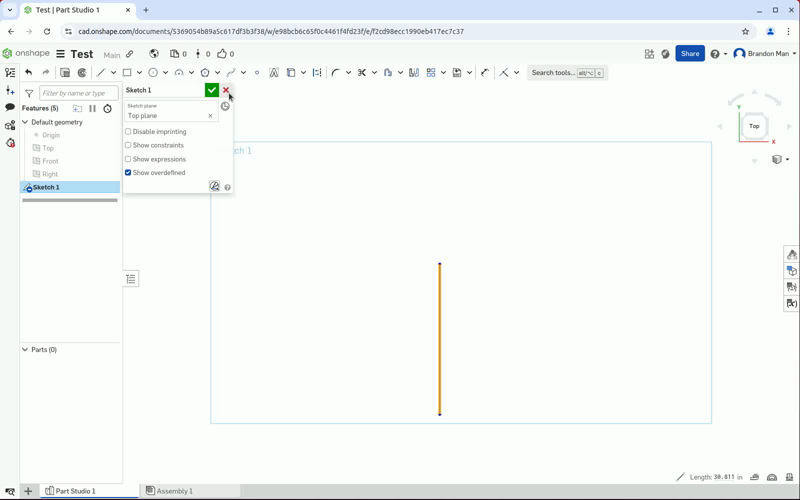
key(shift+h)
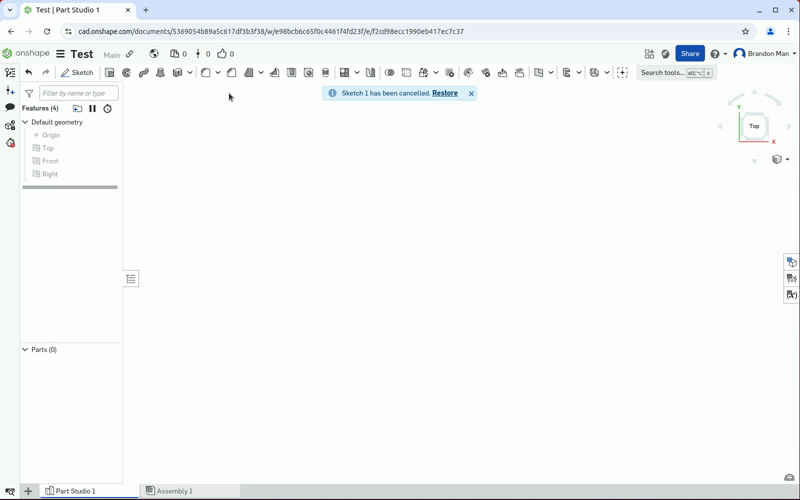
mouse_move(73, 352)
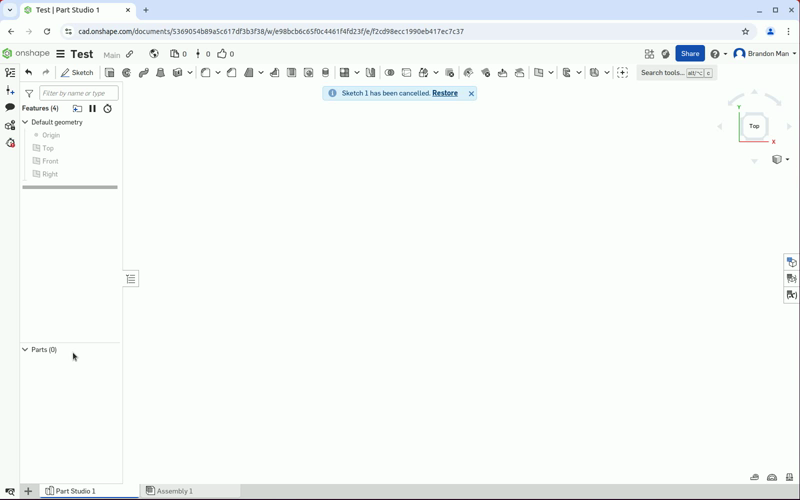
key(y)
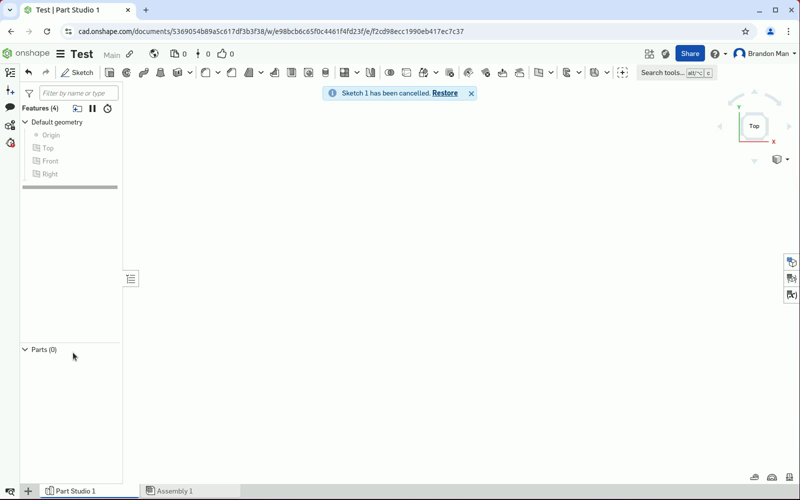
key(shift+p)
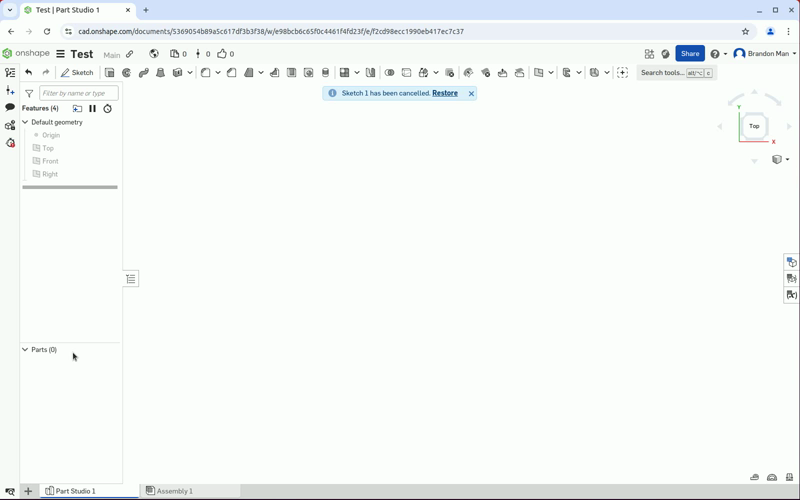
key(space)
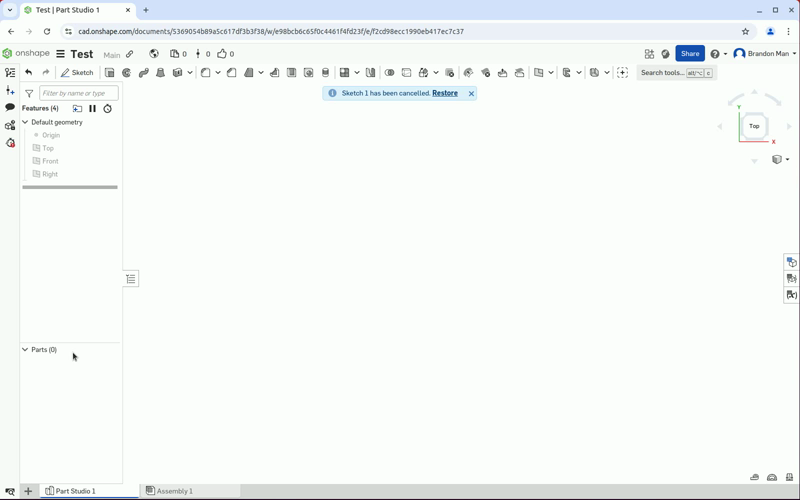
key_down(shift)
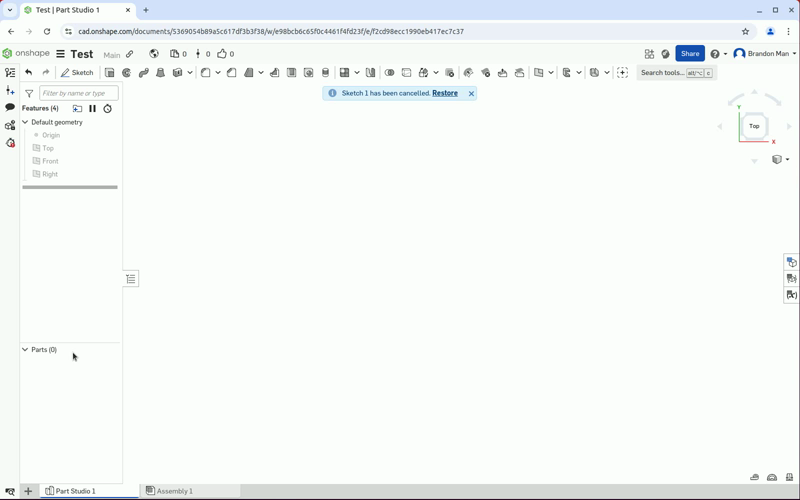
key(up)
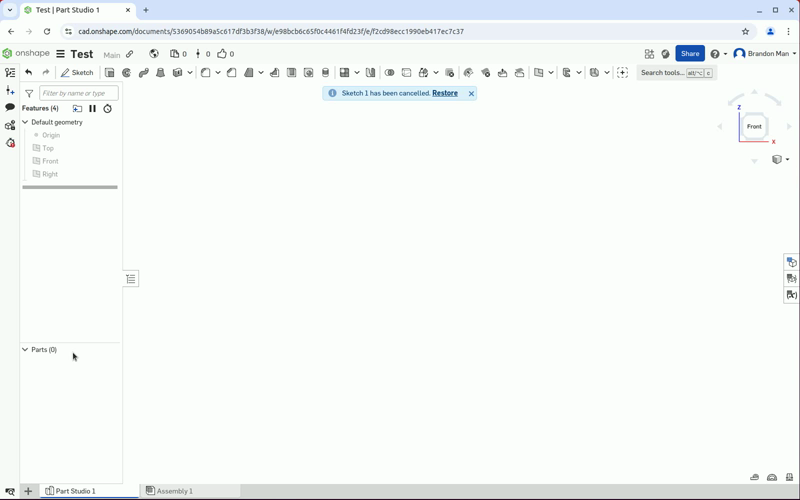
key_up(shift)
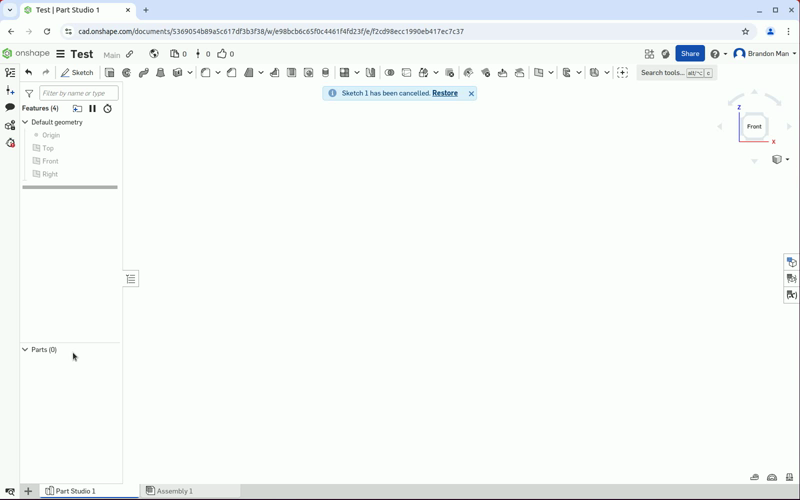
mouse_move(73, 352)
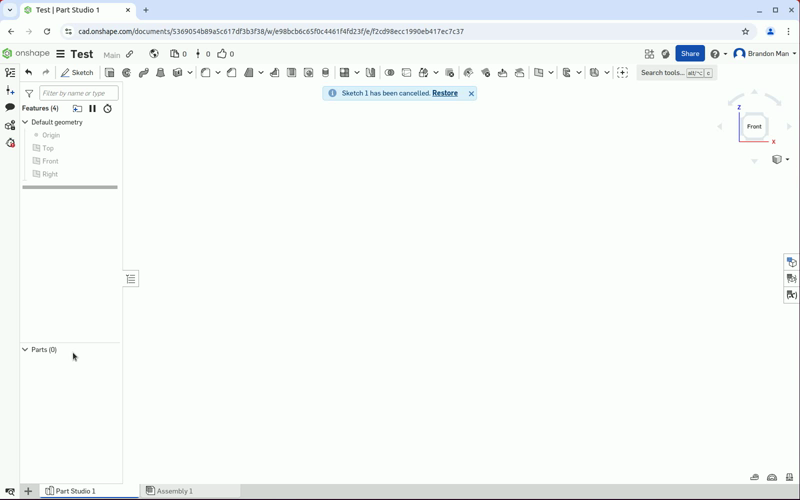
key(shift+y)
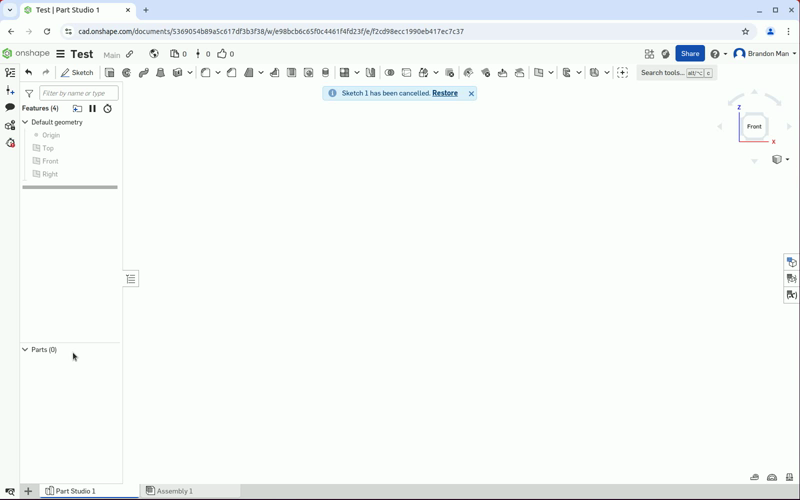
key(shift+s)
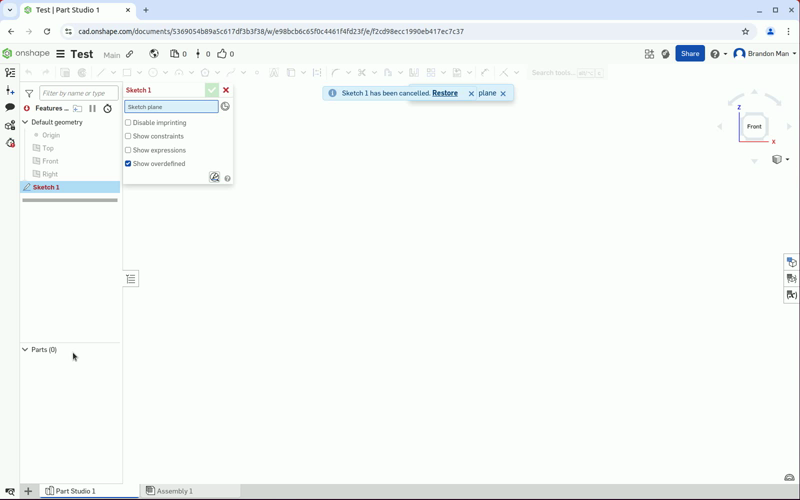
mouse_move(73, 163)
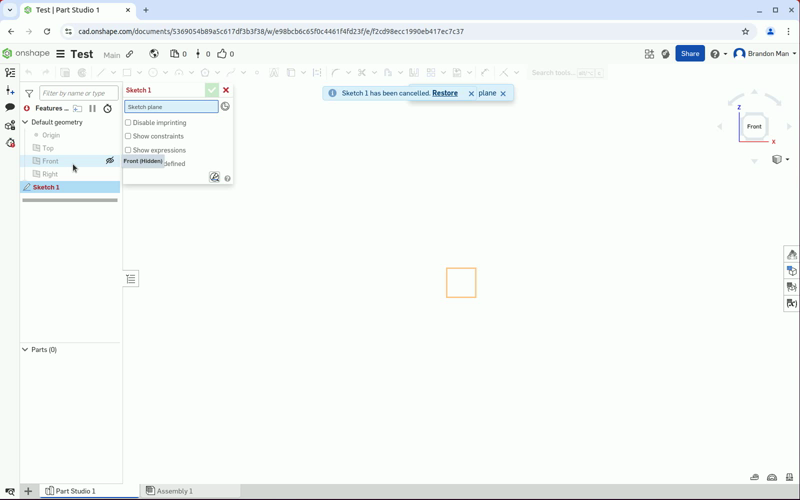
click(73, 163)
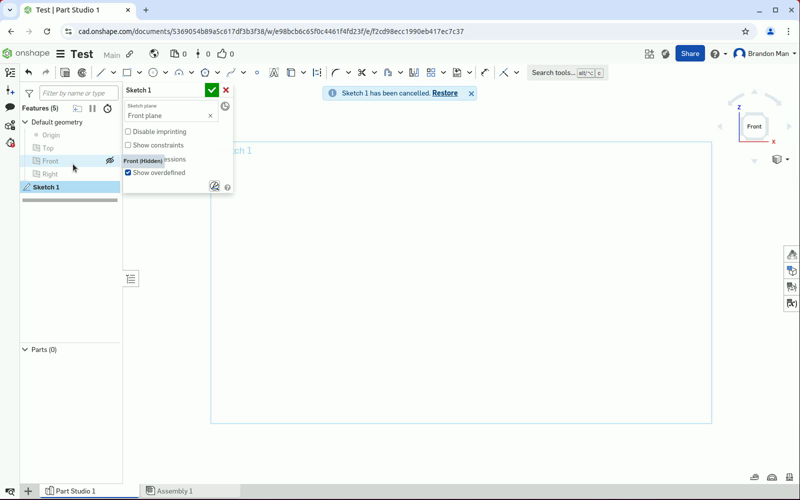
mouse_move(73, 352)
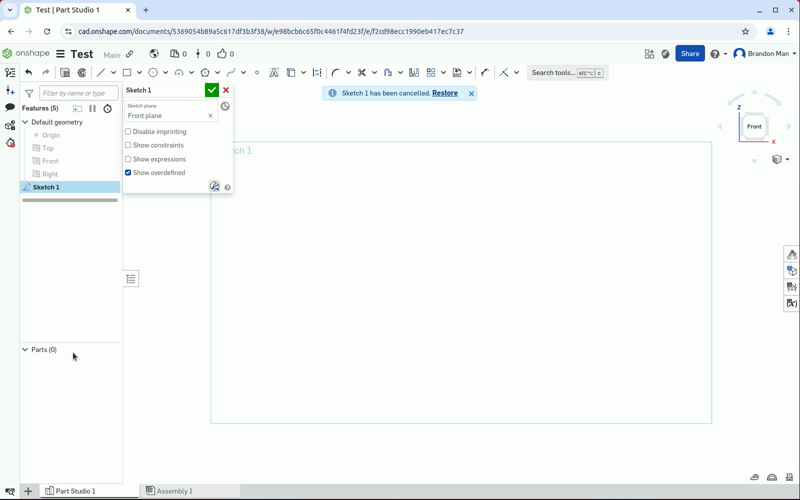
key(y)
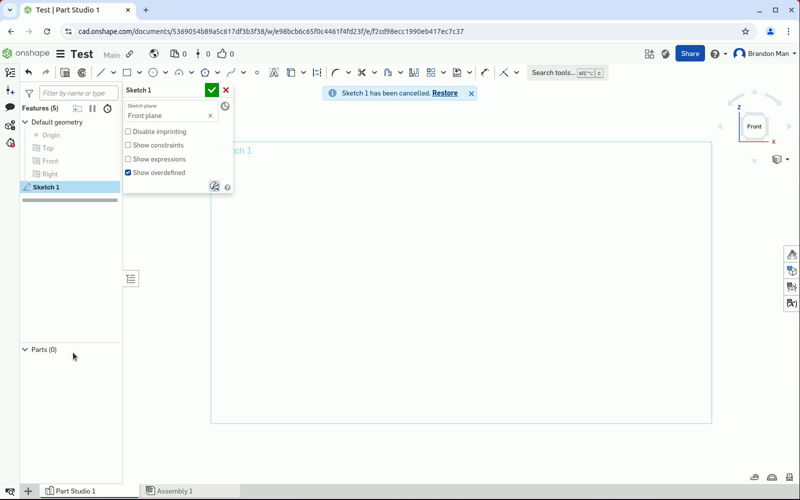
key(l)
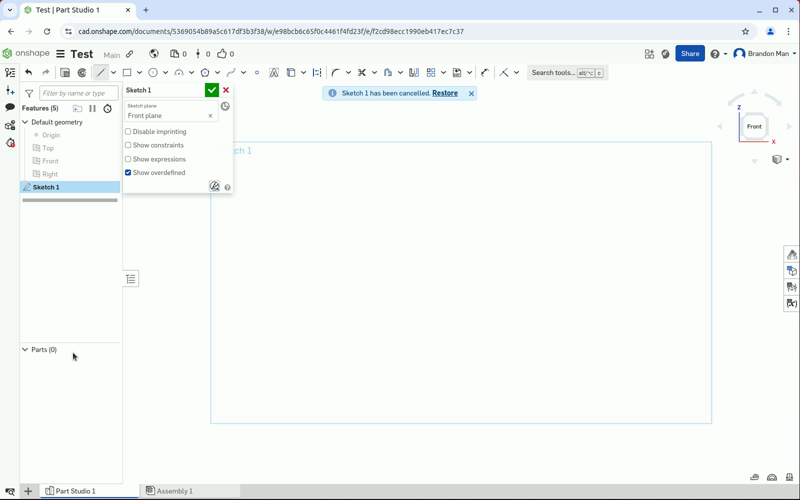
key_down(shift)
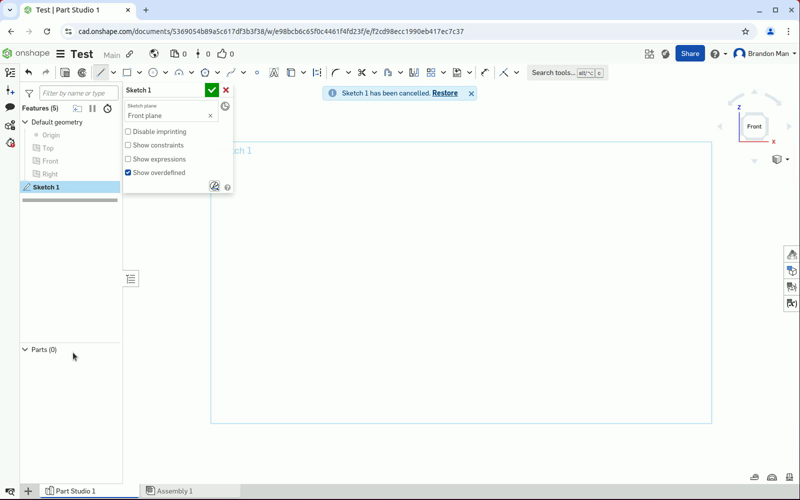
mouse_move(447, 295)
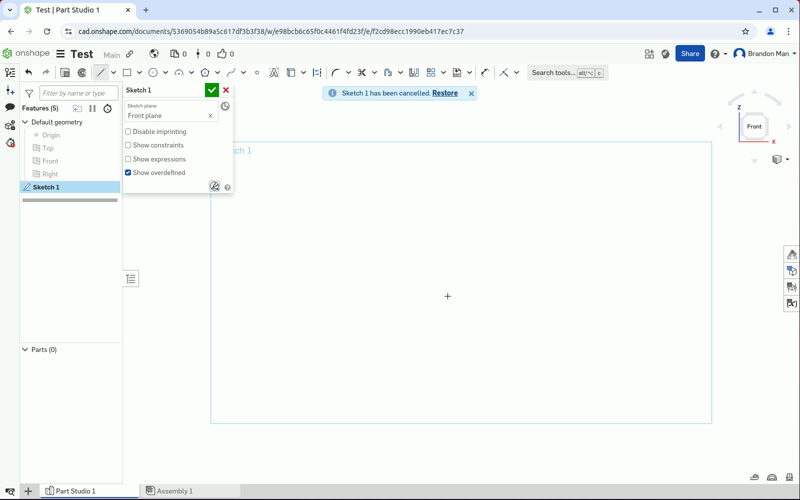
click(447, 295)
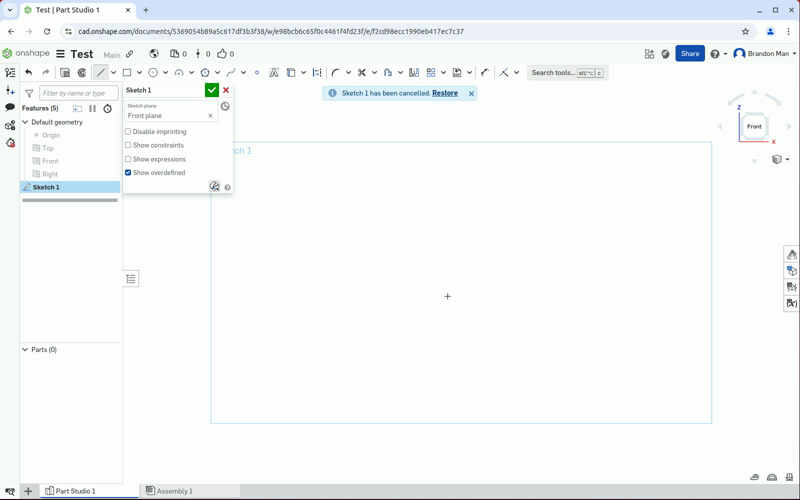
key_up(shift)
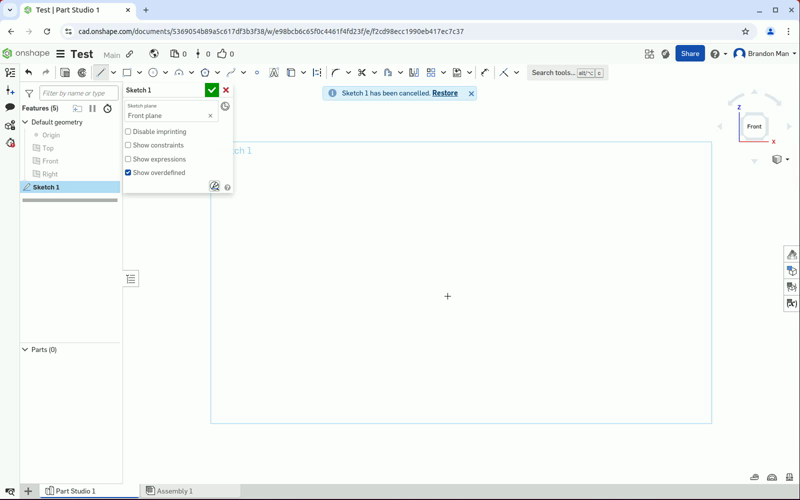
key_down(shift)
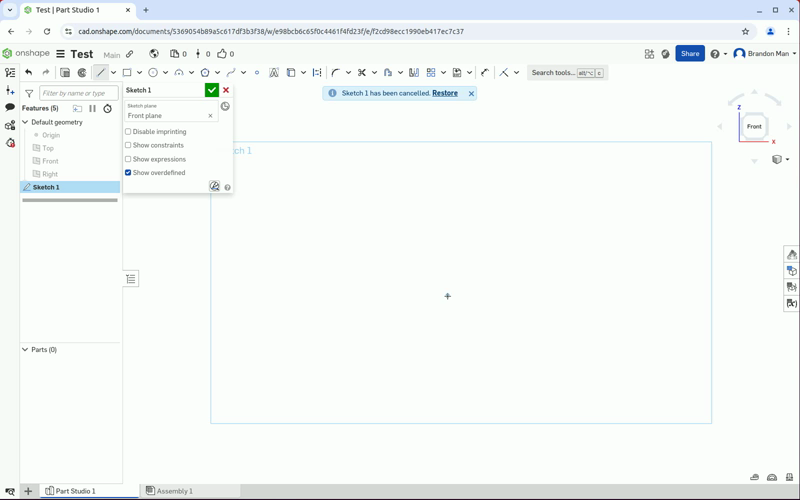
mouse_move(477, 295)
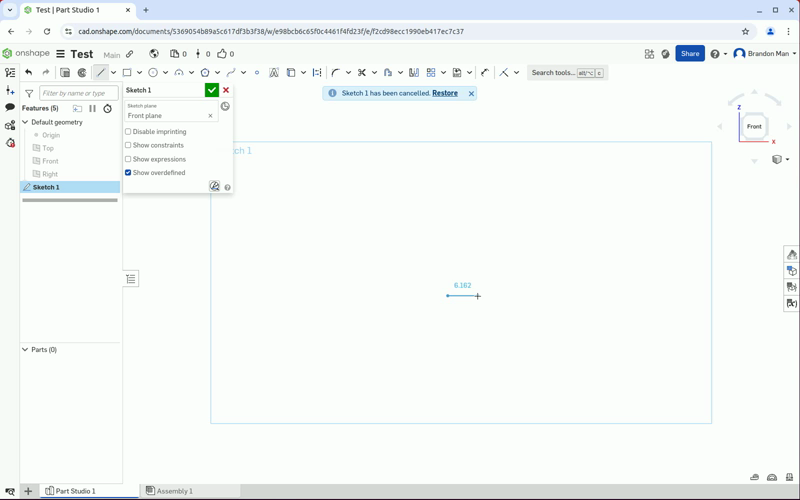
mouse_move(474, 295)
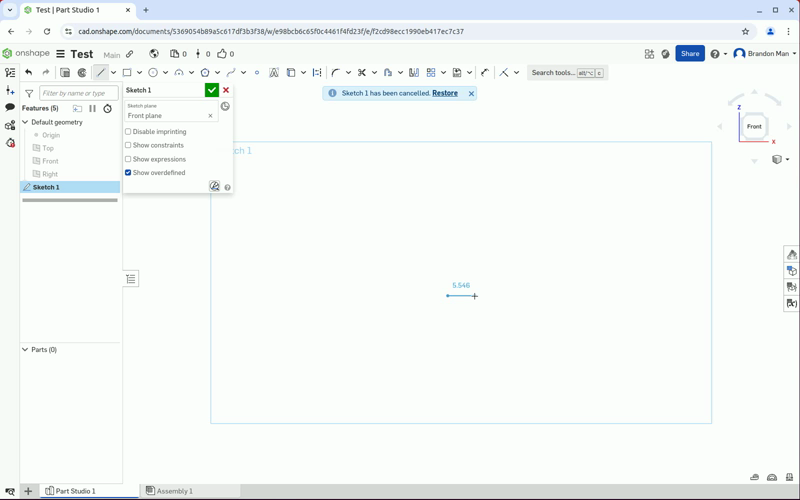
click(474, 295)
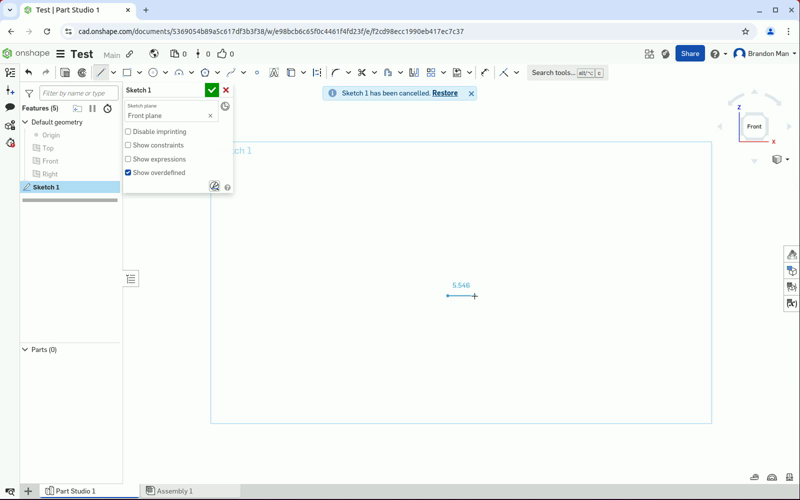
key_up(shift)
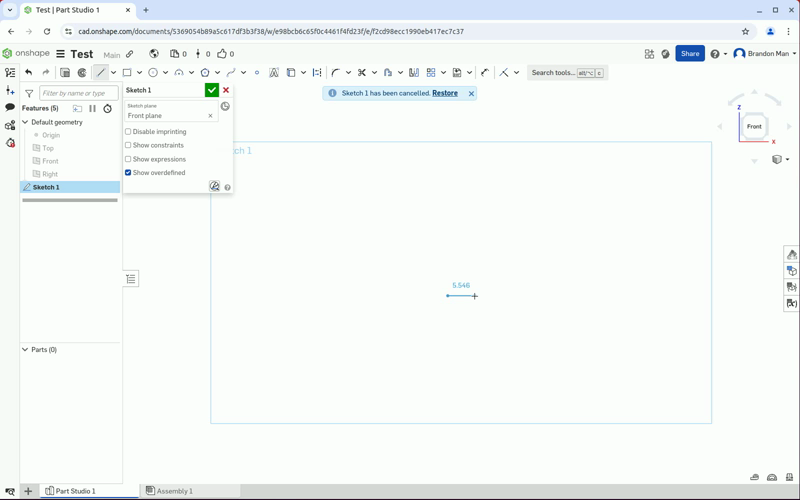
key_down(shift)
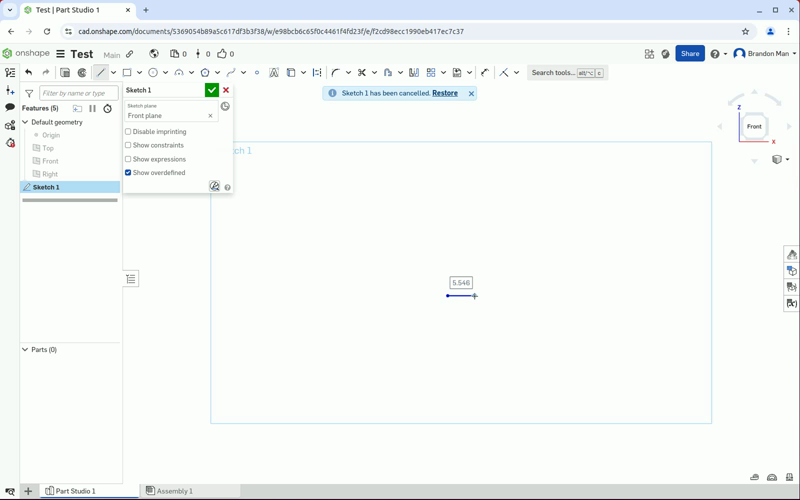
mouse_move(504, 295)
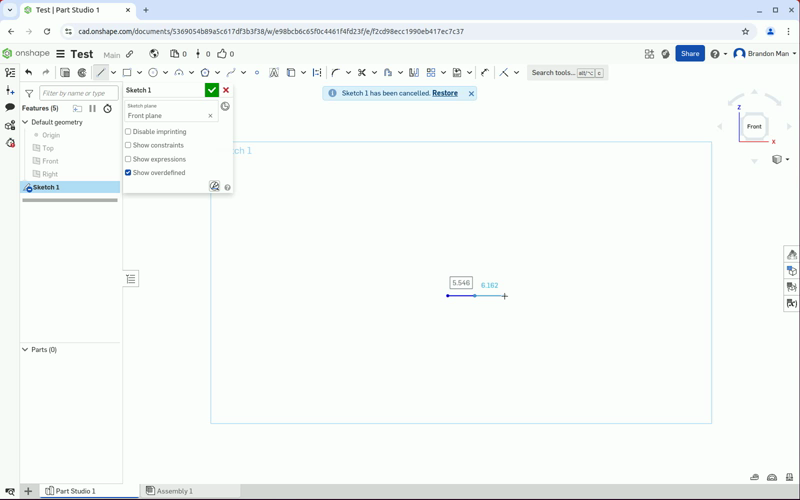
mouse_move(474, 269)
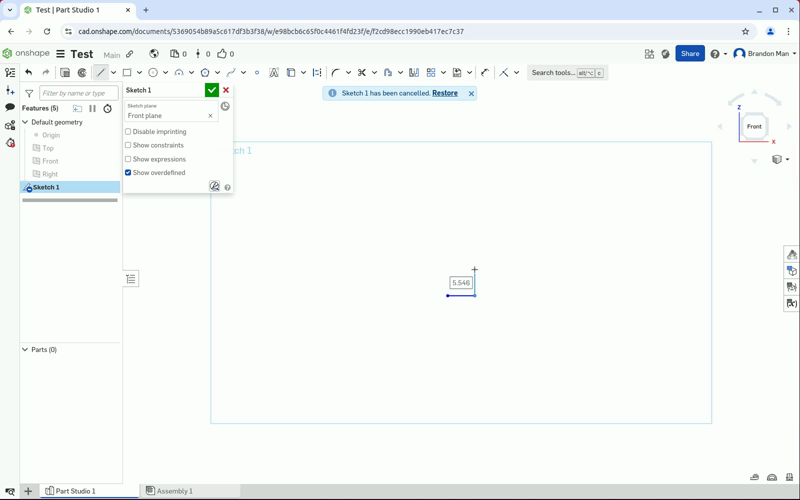
click(474, 269)
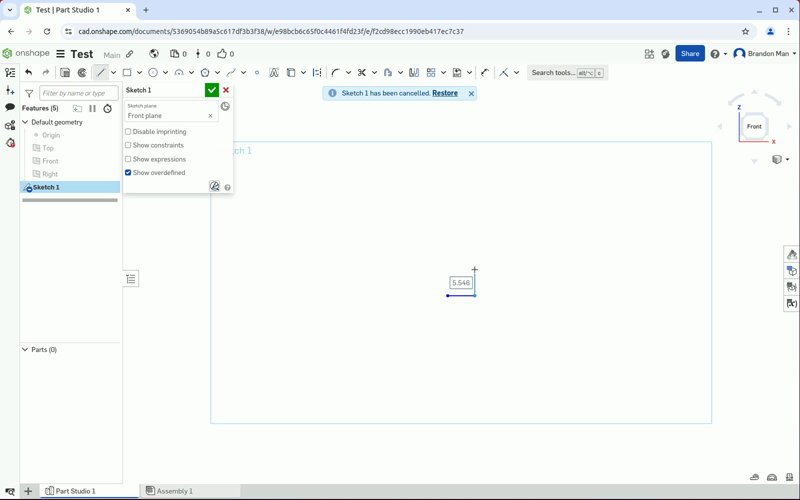
key_up(shift)
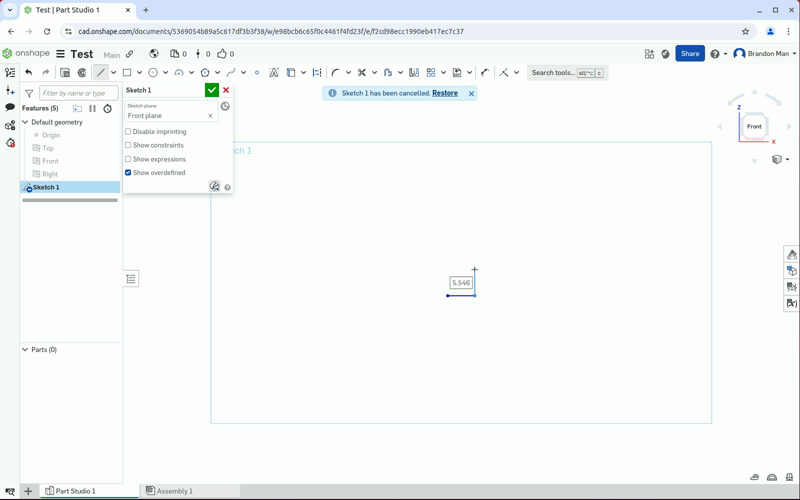
key_down(shift)
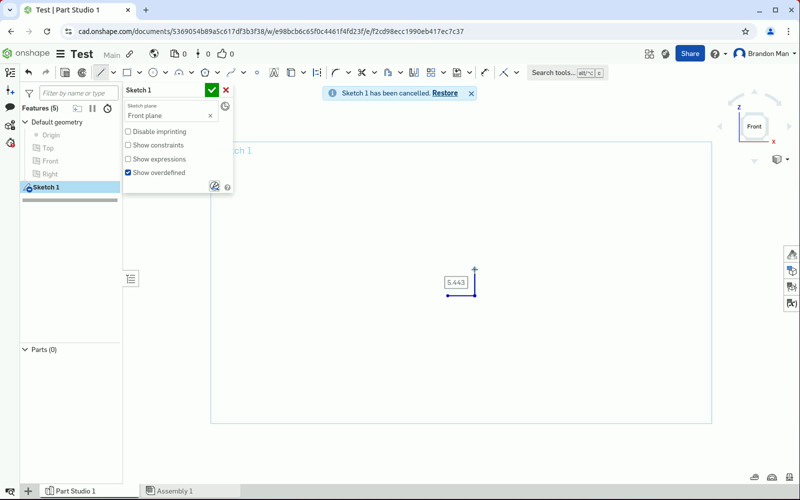
mouse_move(504, 269)
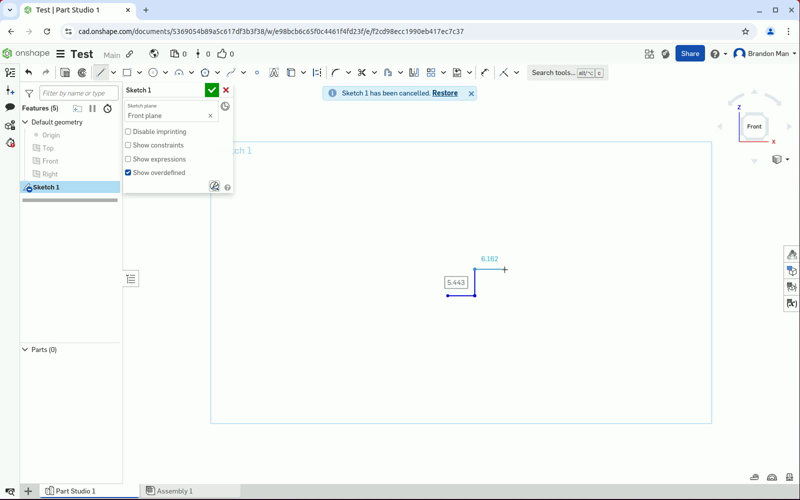
mouse_move(447, 269)
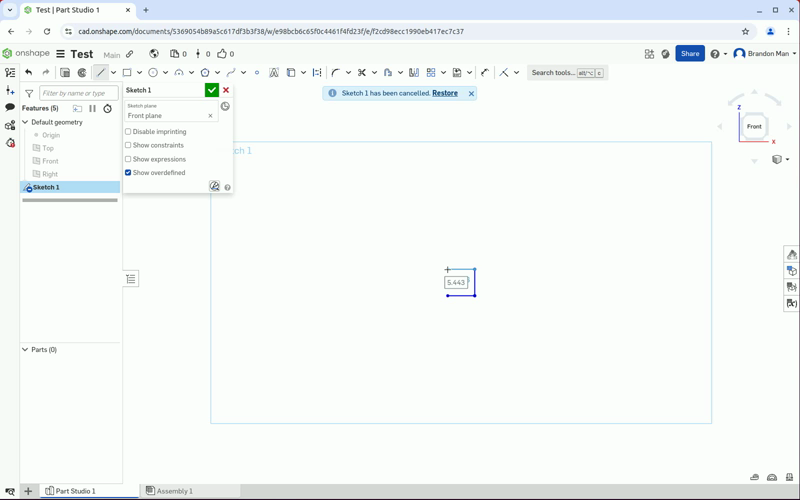
click(447, 269)
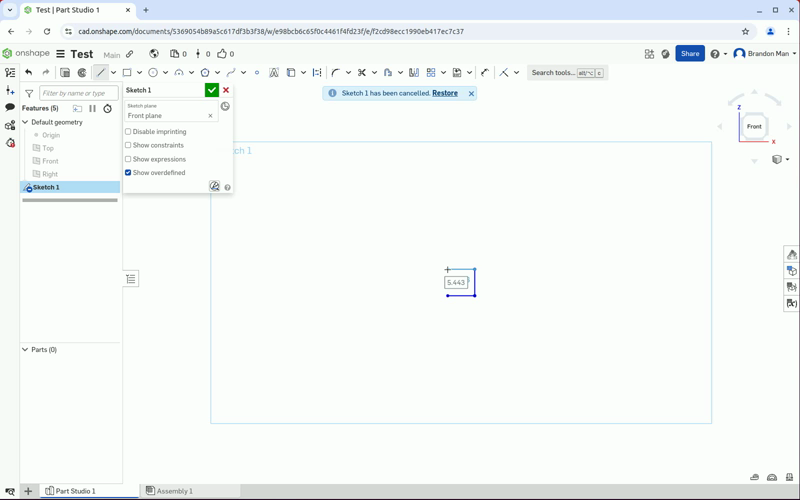
key_up(shift)
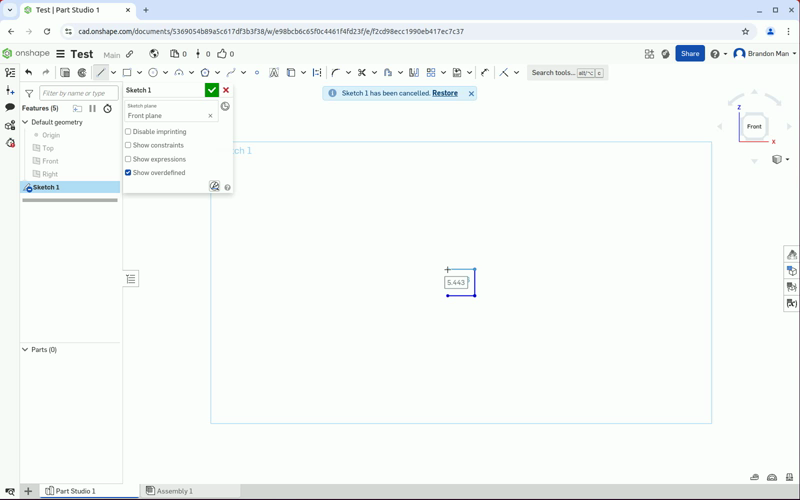
mouse_move(477, 269)
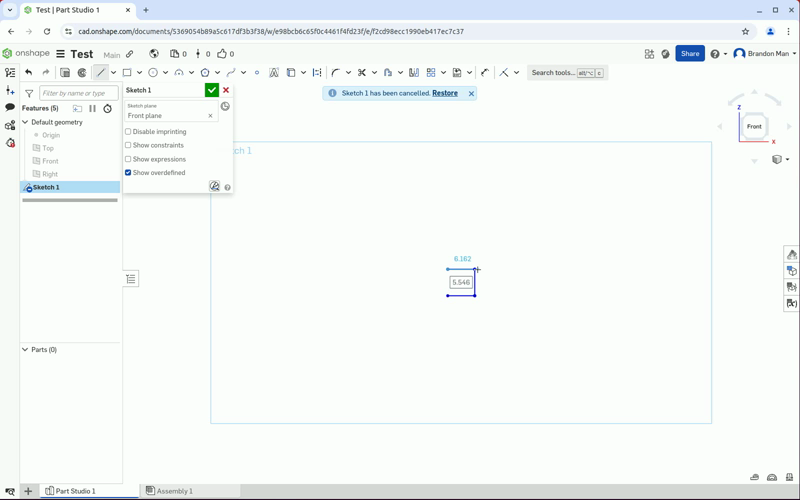
key_down(shift)
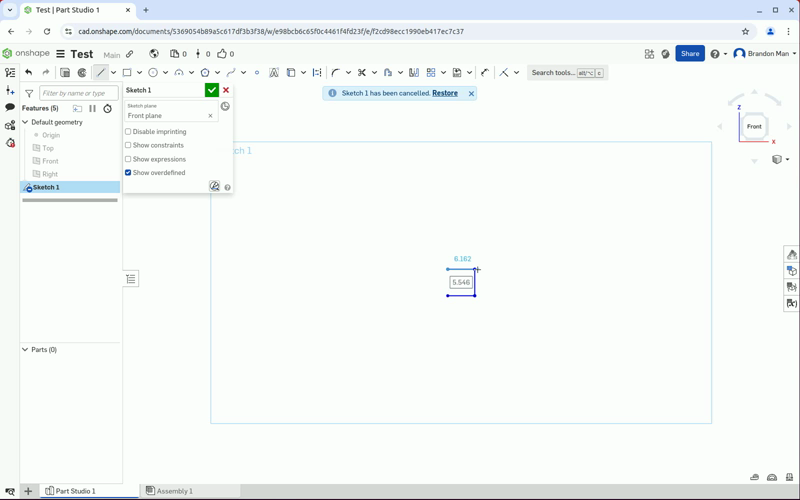
mouse_move(447, 295)
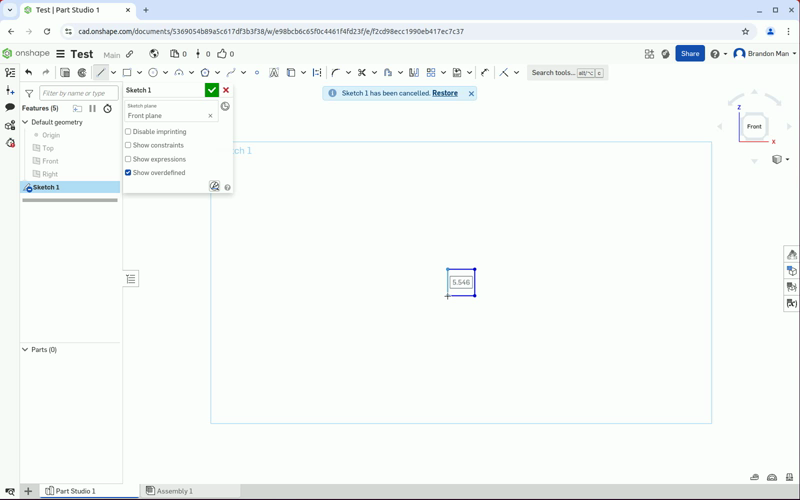
key_up(shift)
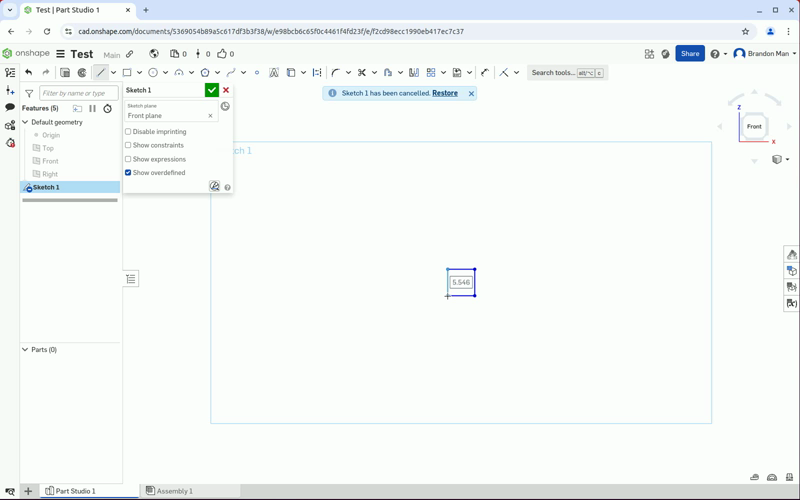
click(447, 295)
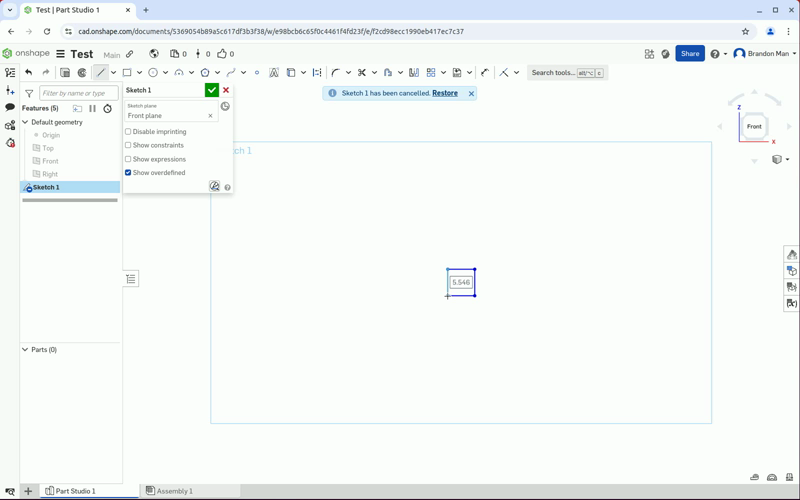
key(esc)
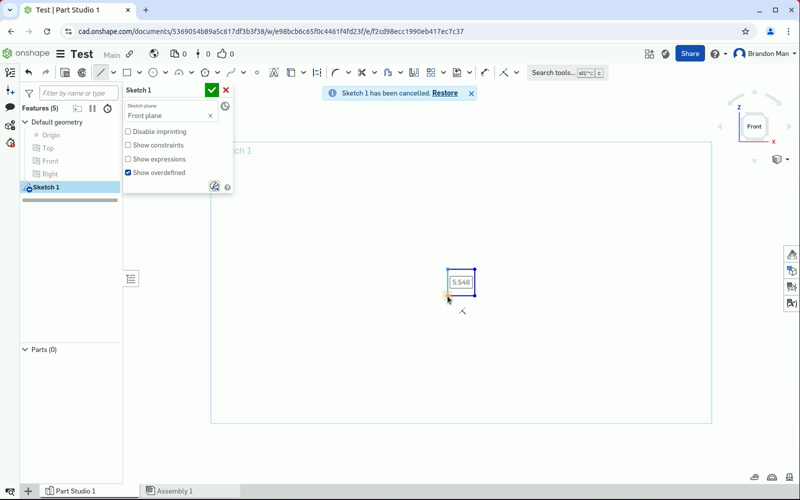
mouse_move(450, 280)
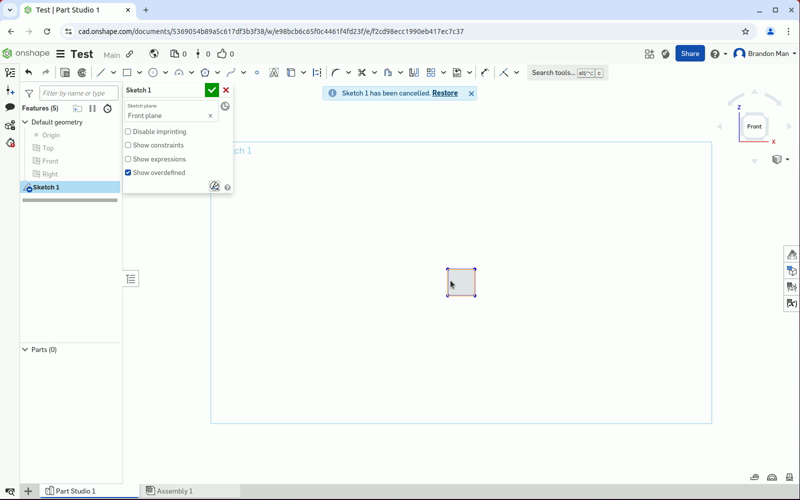
scroll(6)
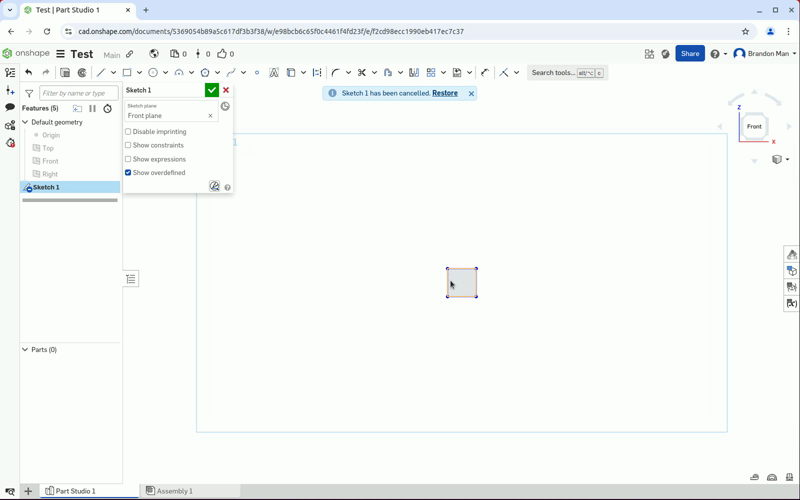
scroll(6)
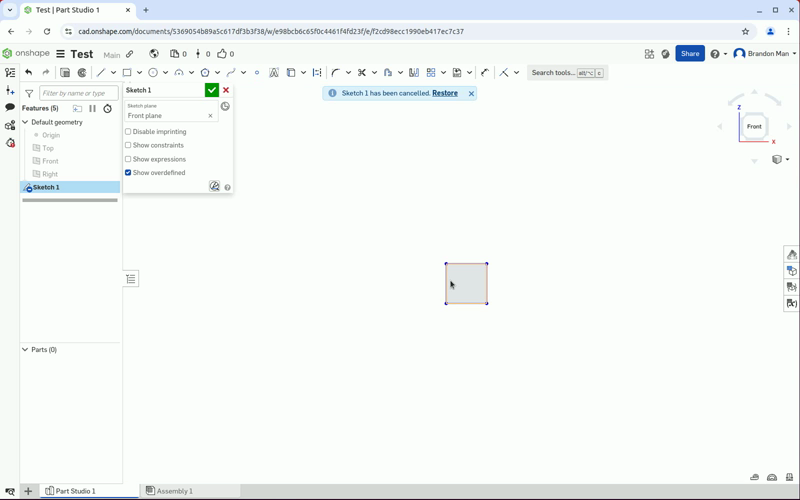
scroll(6)
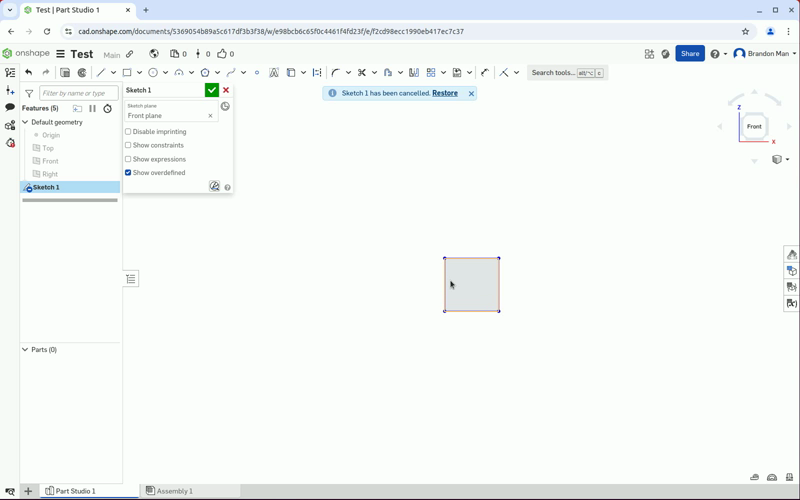
scroll(6)
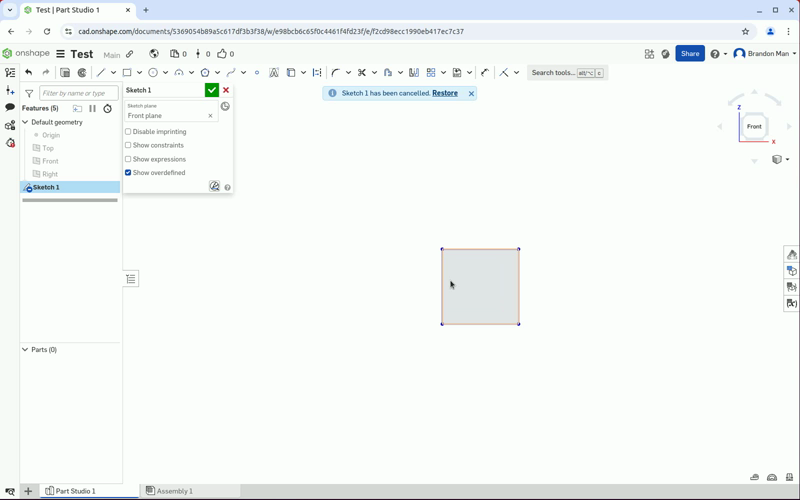
scroll(6)
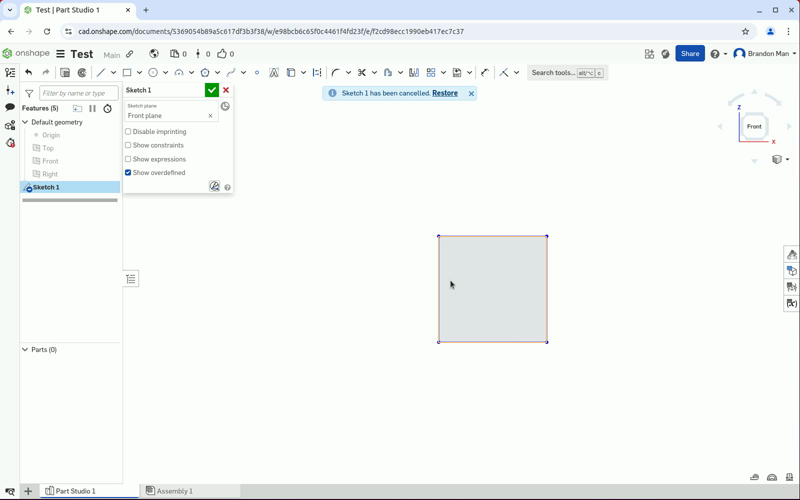
scroll(6)
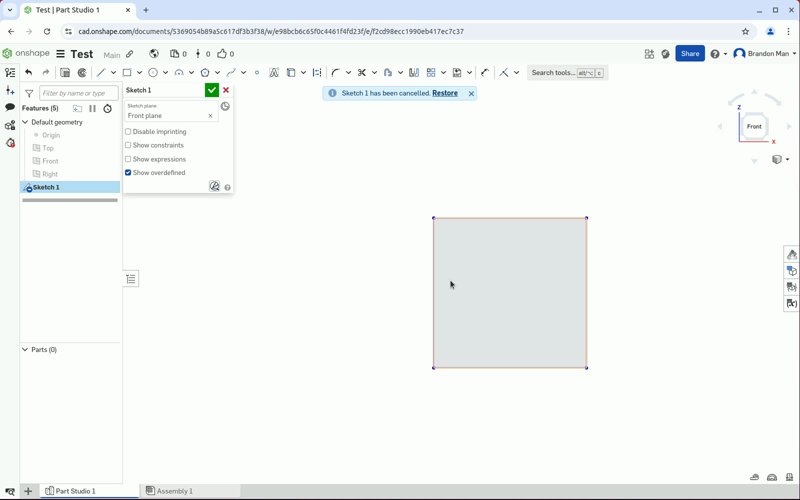
scroll(6)
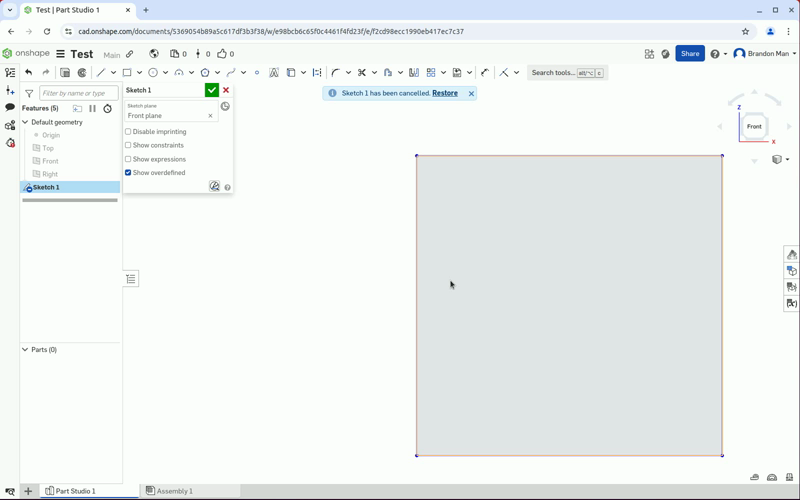
click(450, 280)
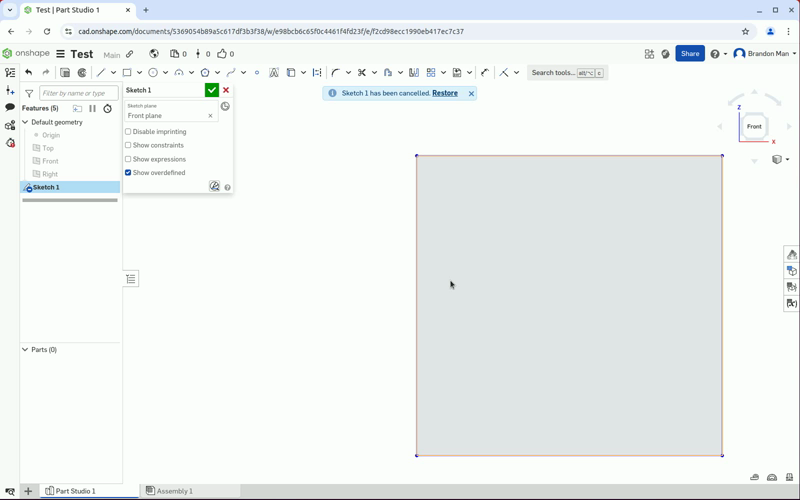
scroll(-6)
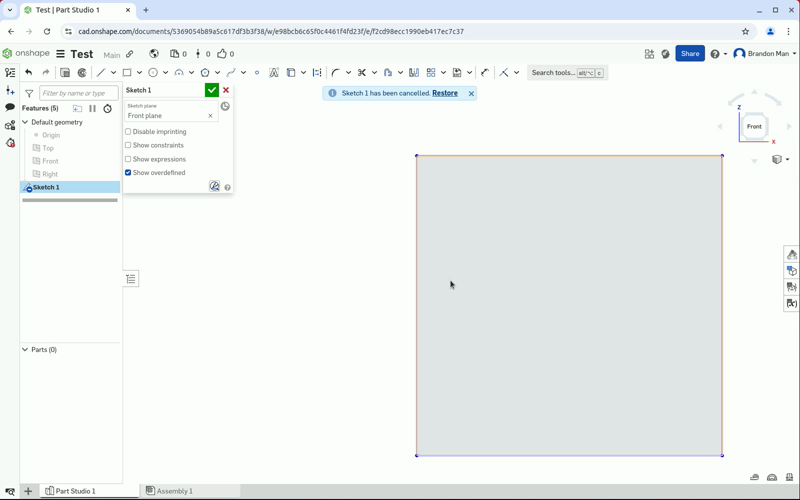
scroll(-6)
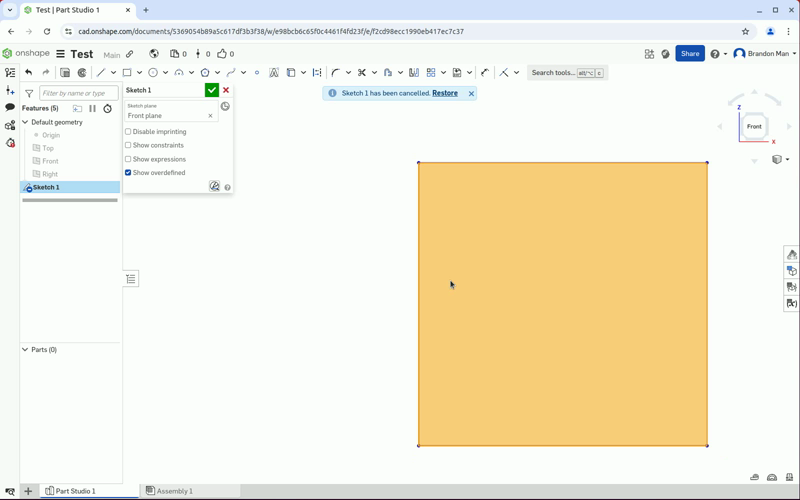
scroll(-6)
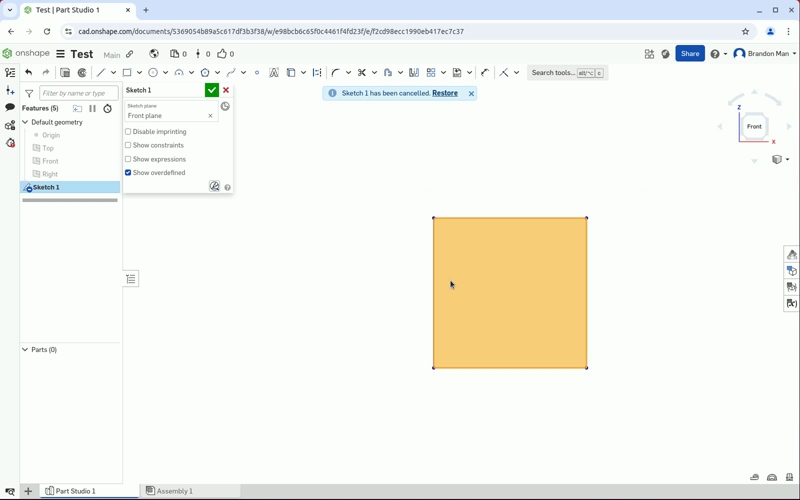
scroll(-6)
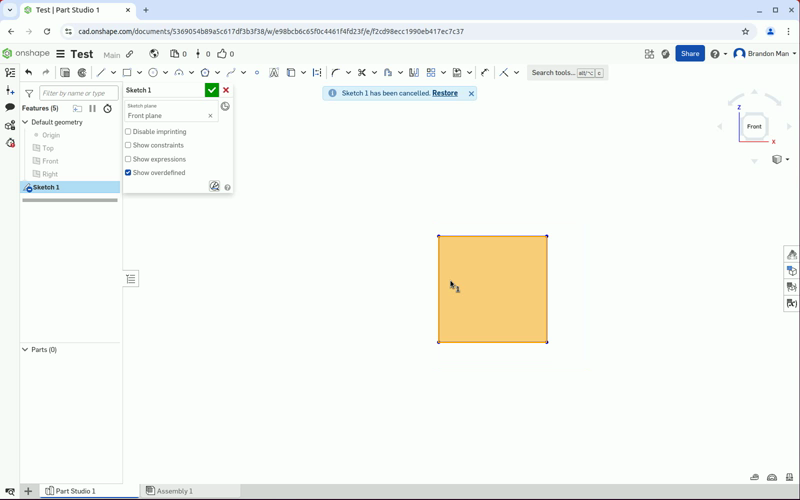
scroll(-6)
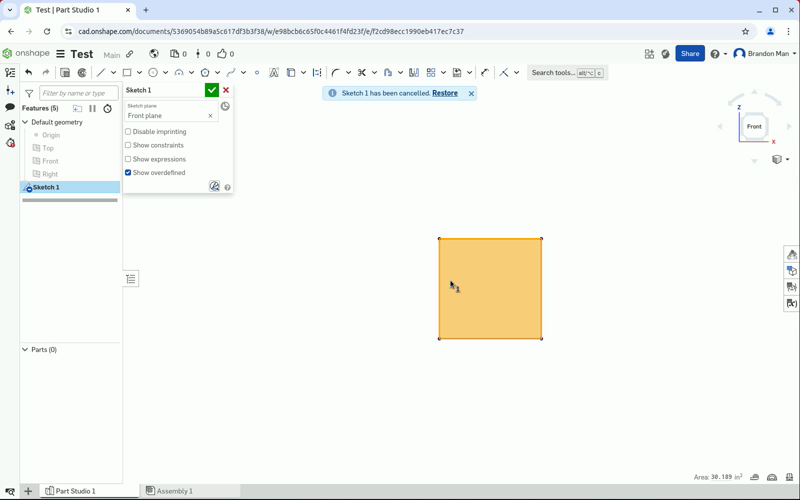
scroll(-6)
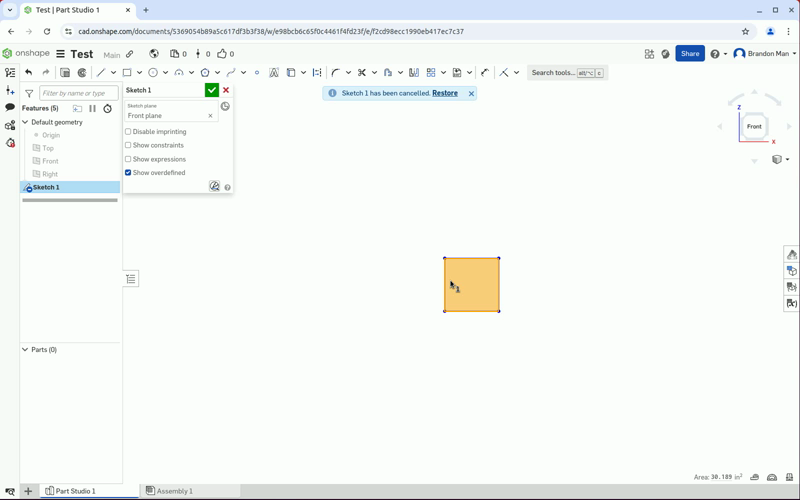
scroll(-6)
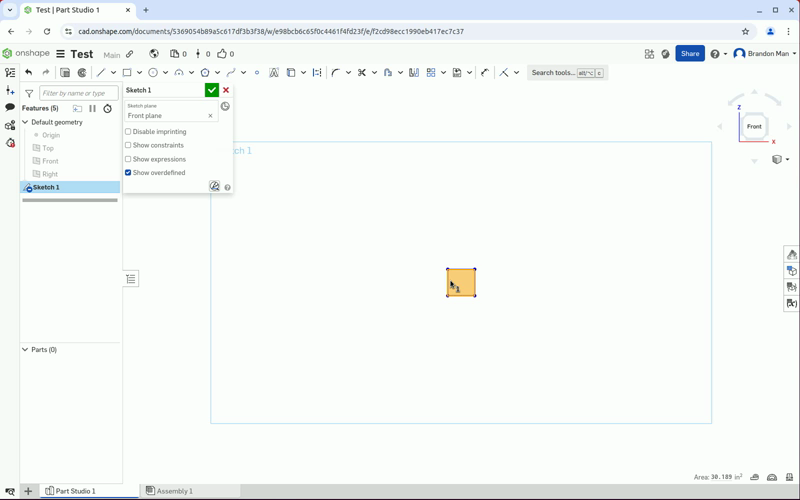
mouse_move(73, 352)
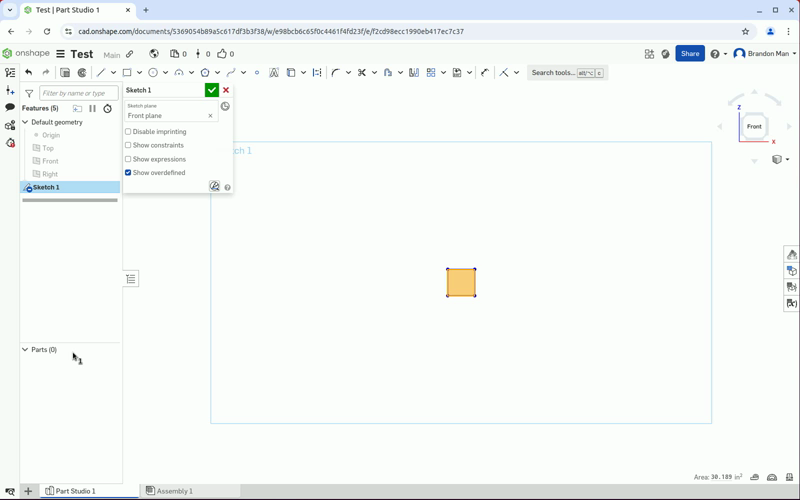
key(shift+y)
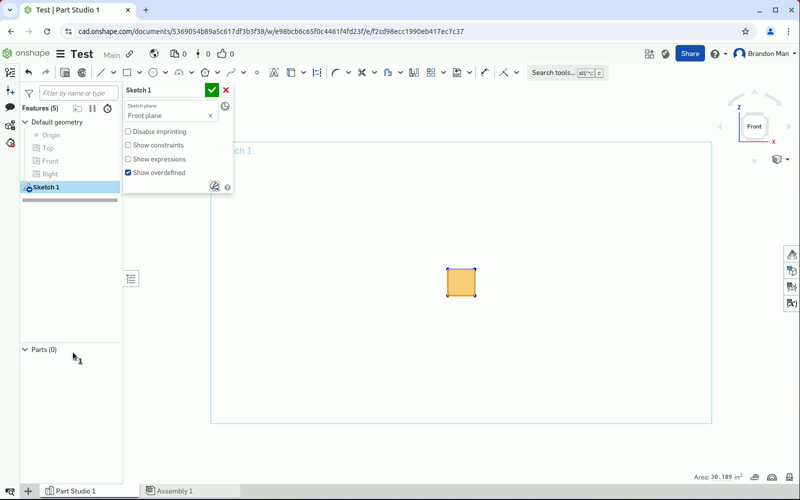
key(shift+e)
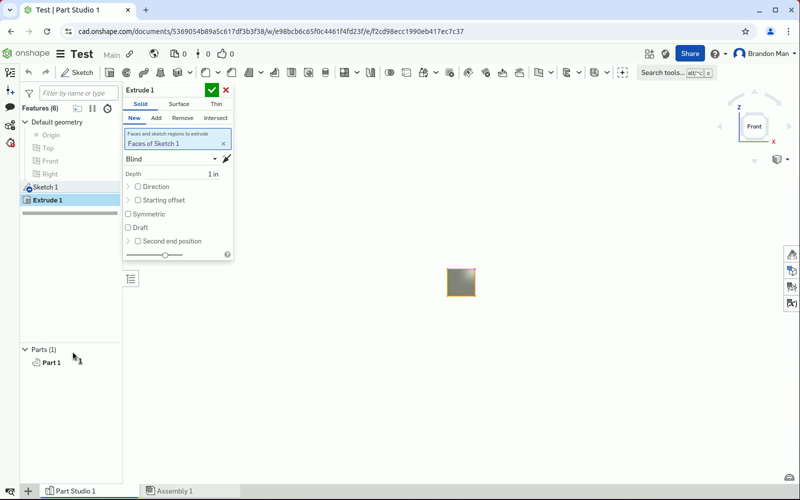
mouse_move(143, 106)
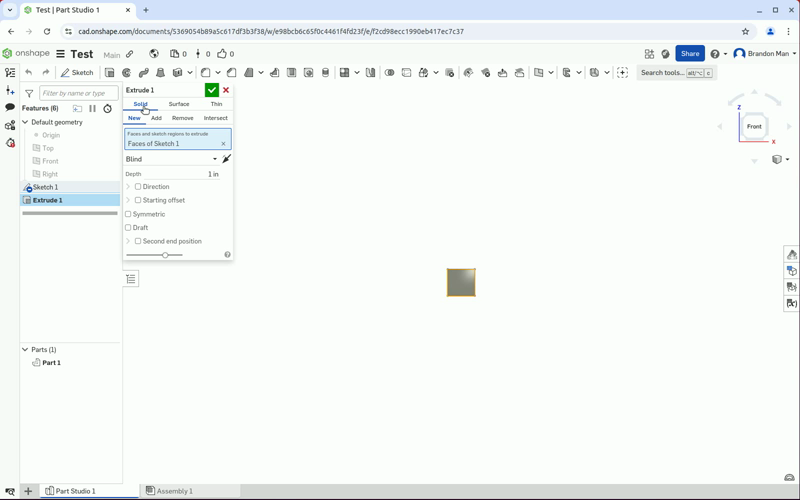
click(143, 106)
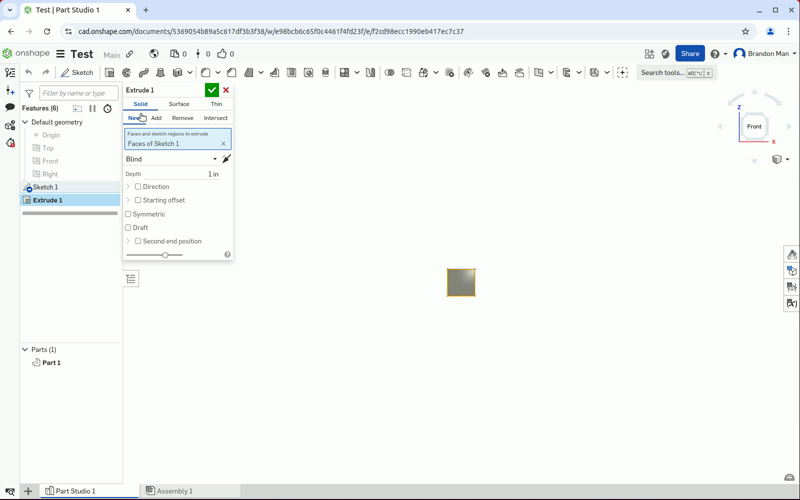
mouse_move(137, 120)
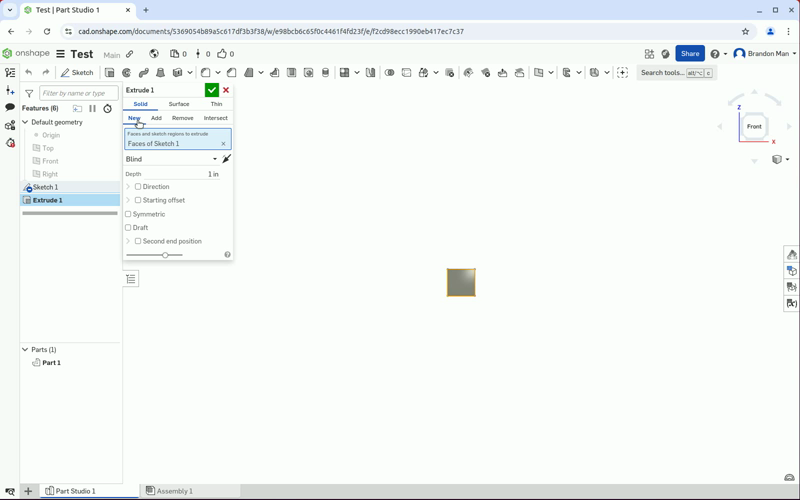
click(137, 120)
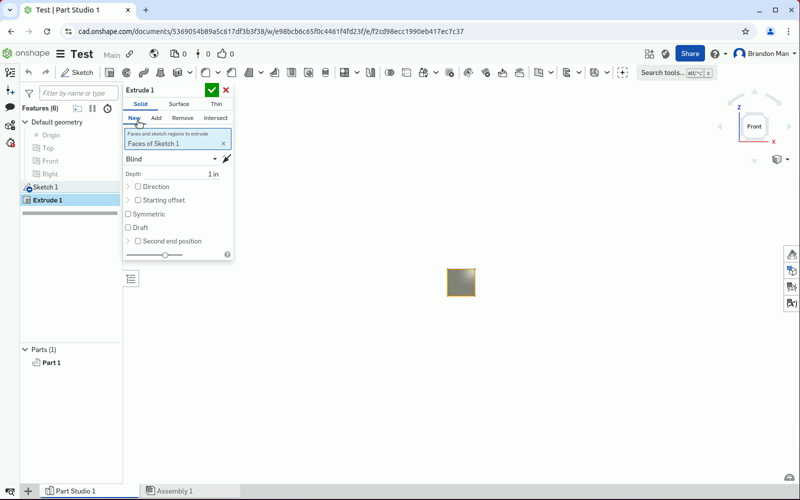
key(tab, 4)
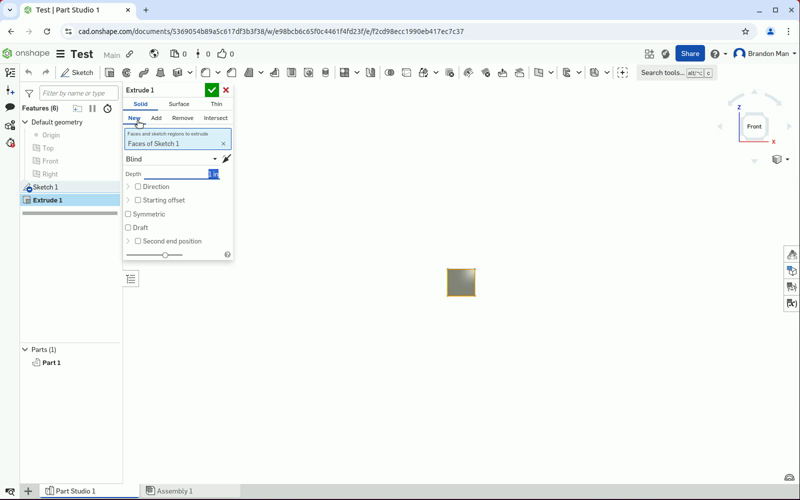
text(5.296)
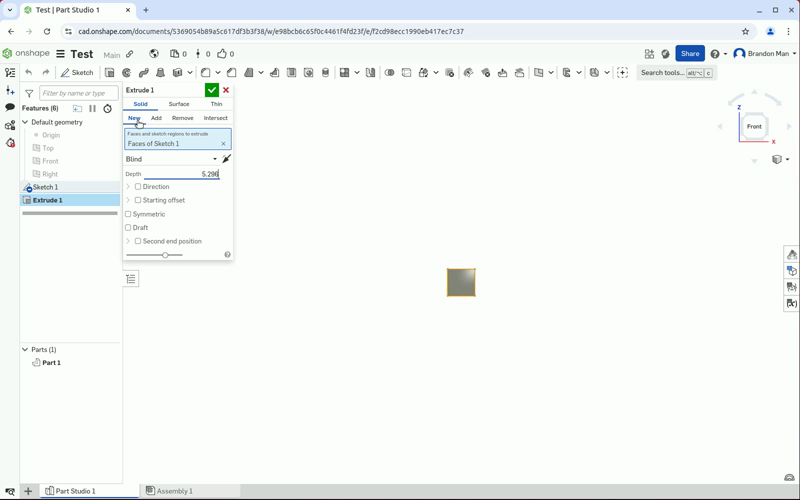
key(enter)
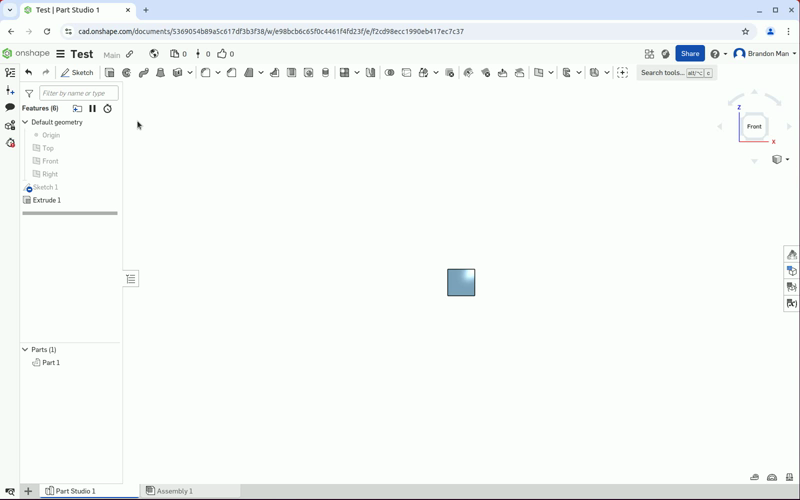
key(shift+h)
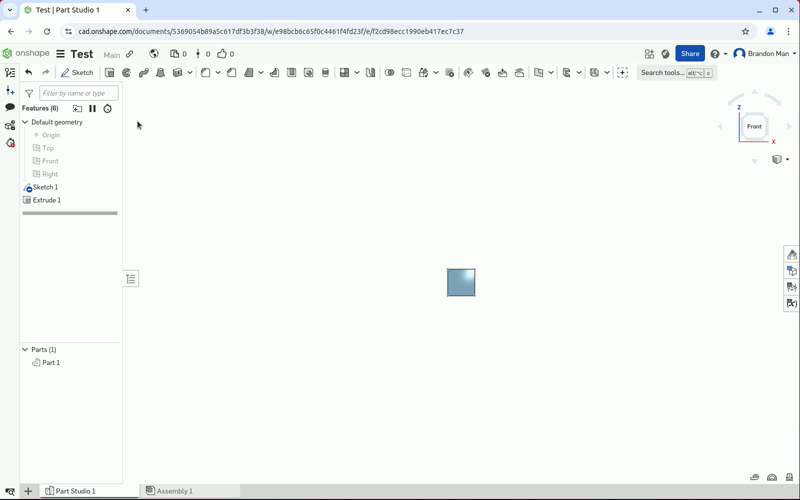
key(shift+h)
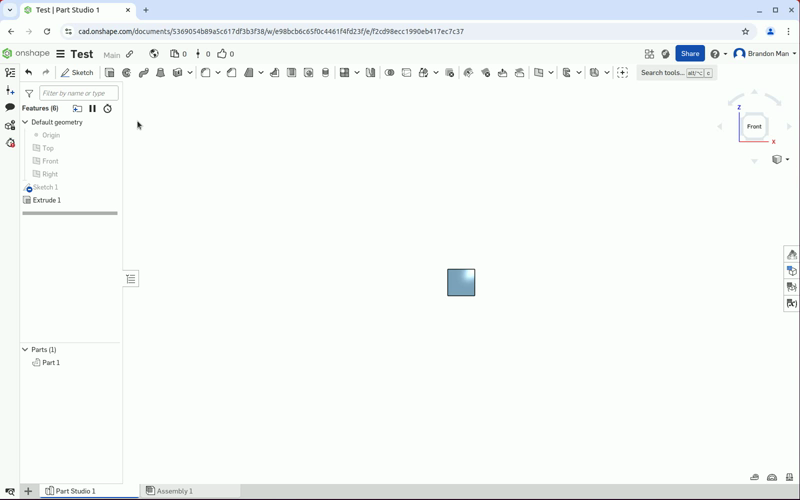
mouse_move(73, 189)
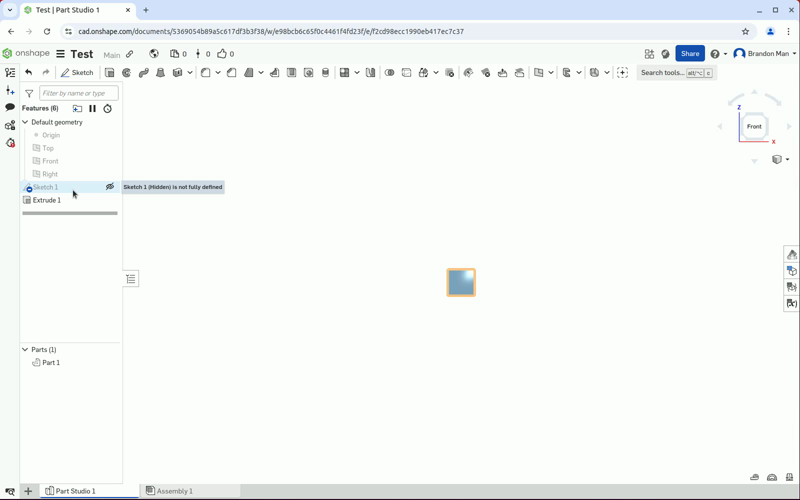
click(73, 189)
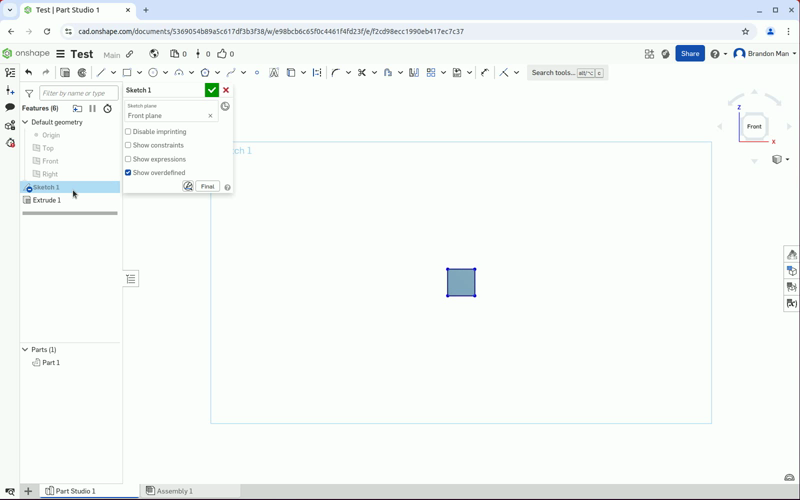
mouse_move(229, 92)
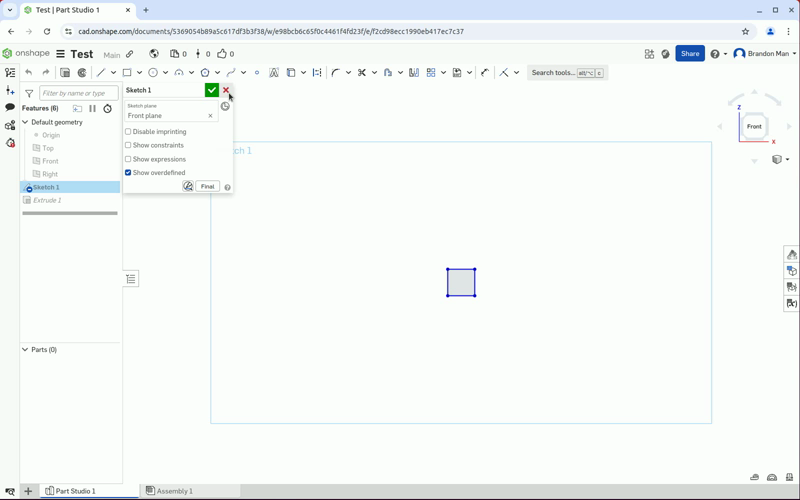
click(229, 92)
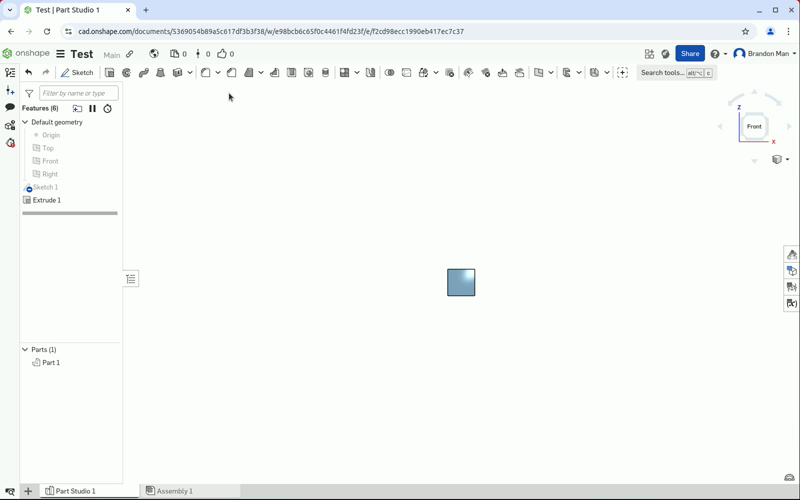
mouse_move(73, 352)
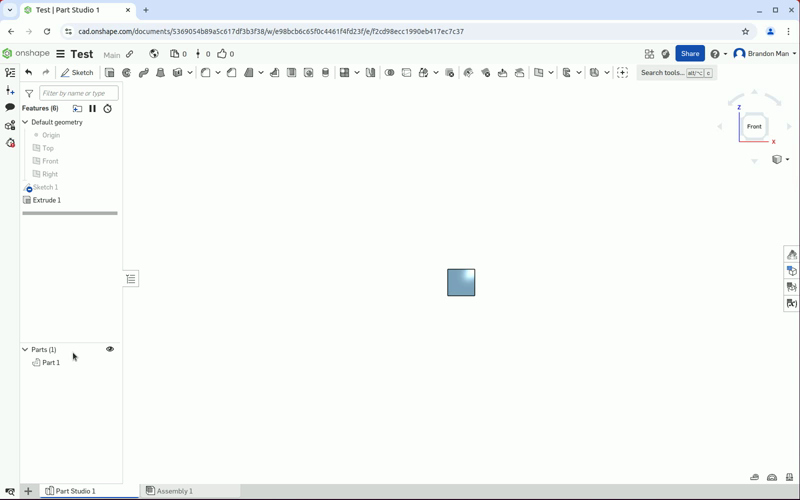
key(y)
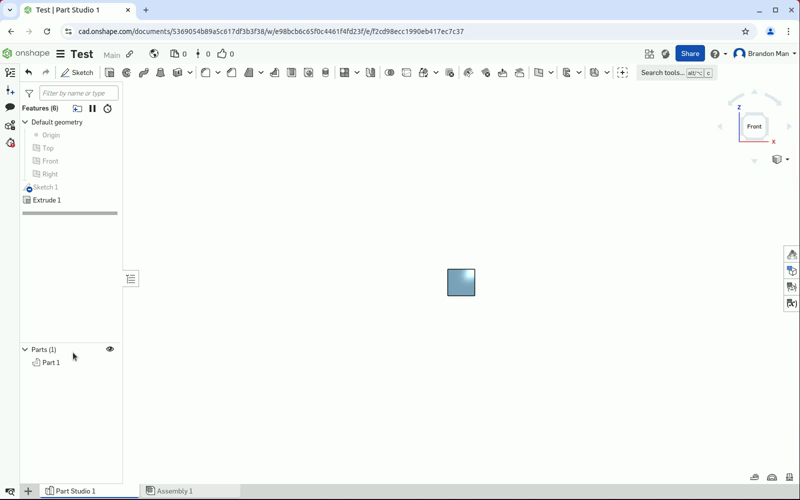
key(shift+p)
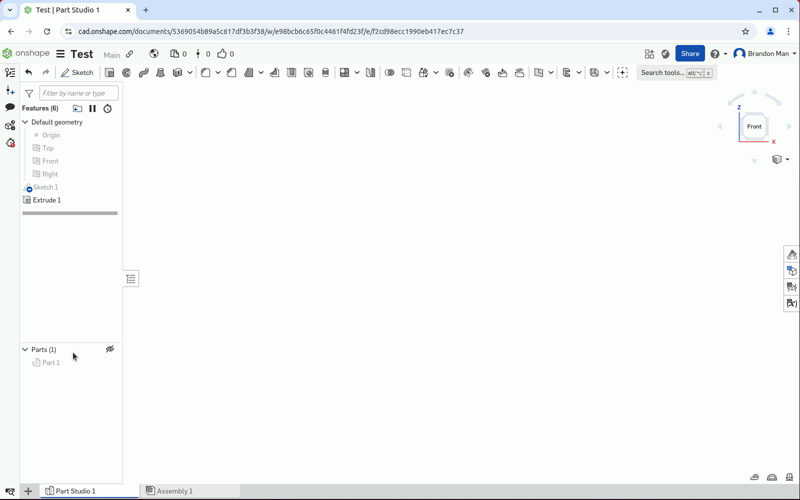
key(space)
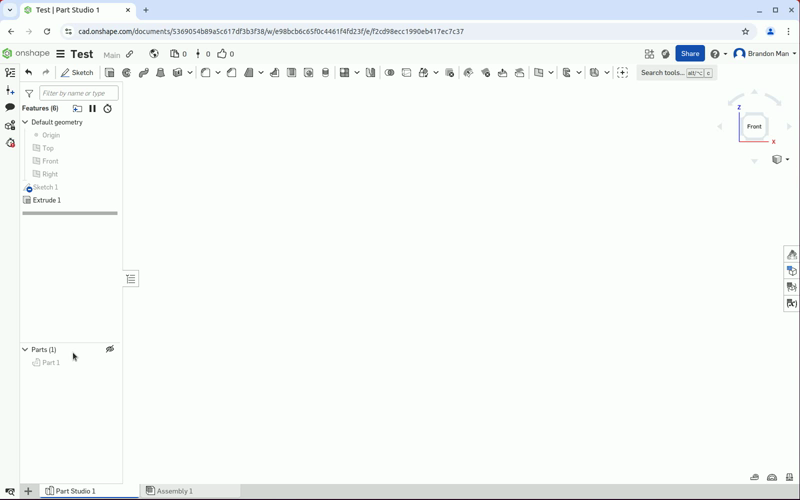
key_down(shift)
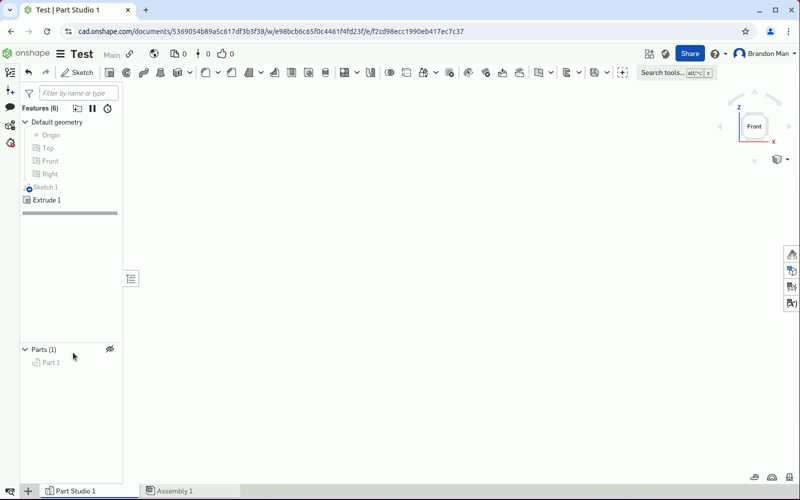
key(down)
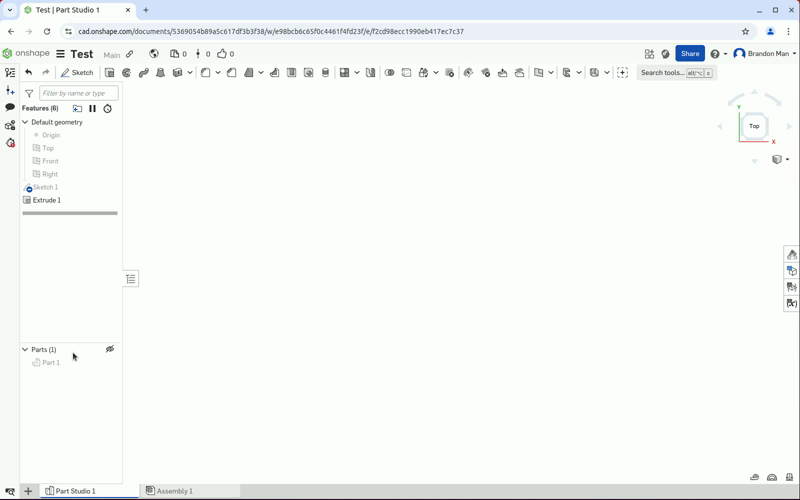
key_up(shift)
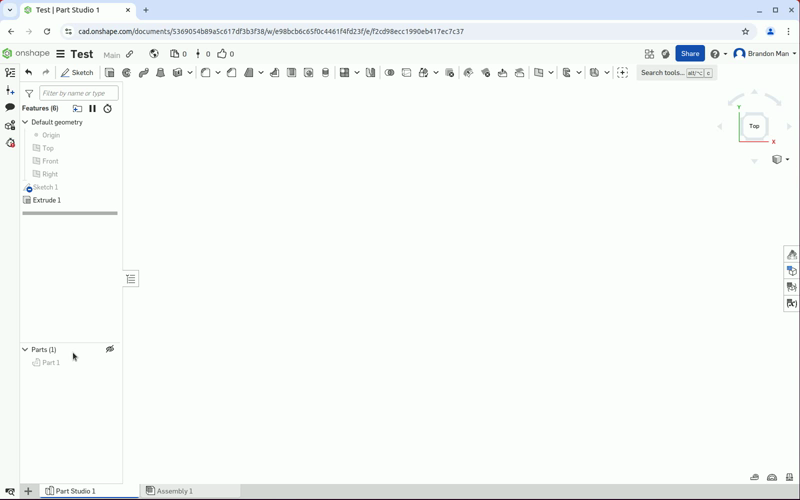
mouse_move(73, 352)
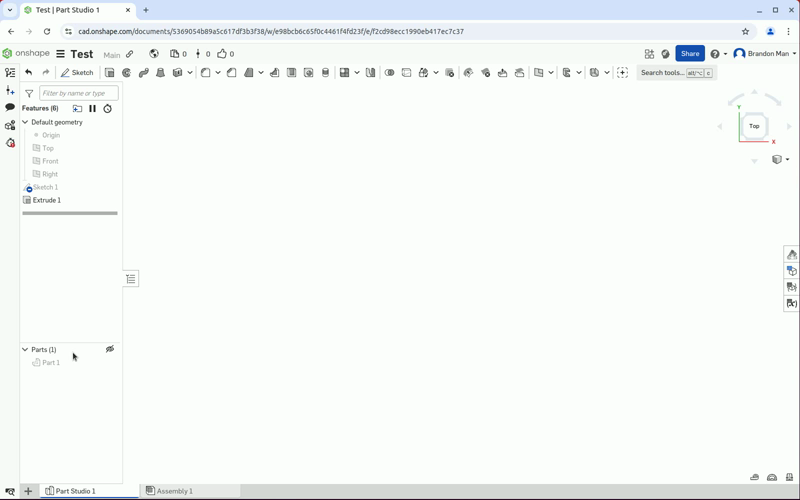
key(shift+y)
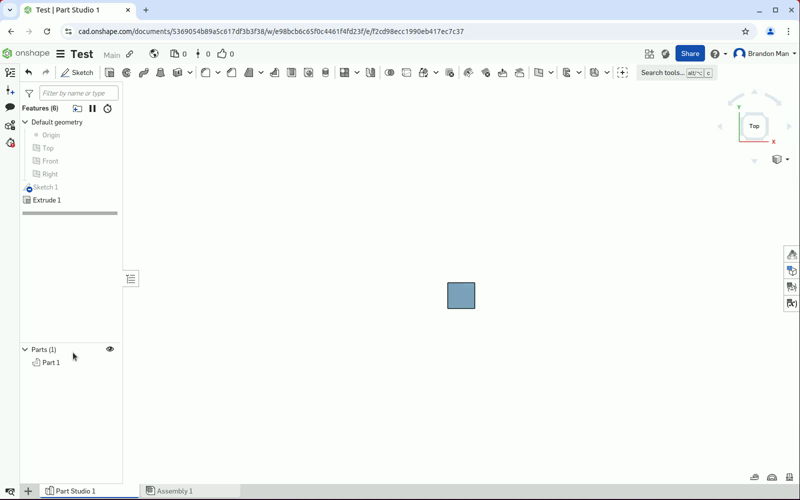
mouse_move(541, 75)
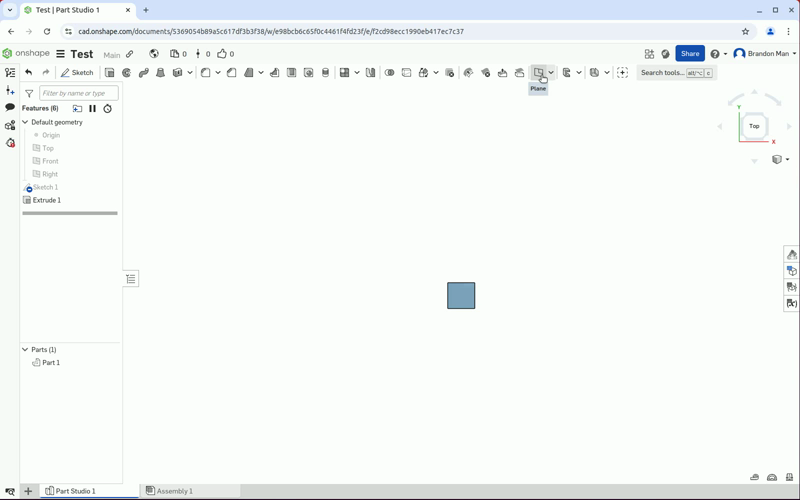
click(541, 75)
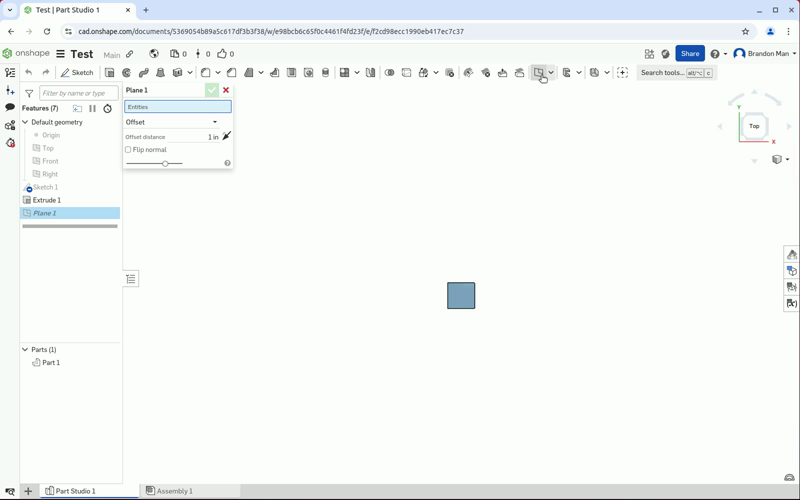
mouse_move(73, 150)
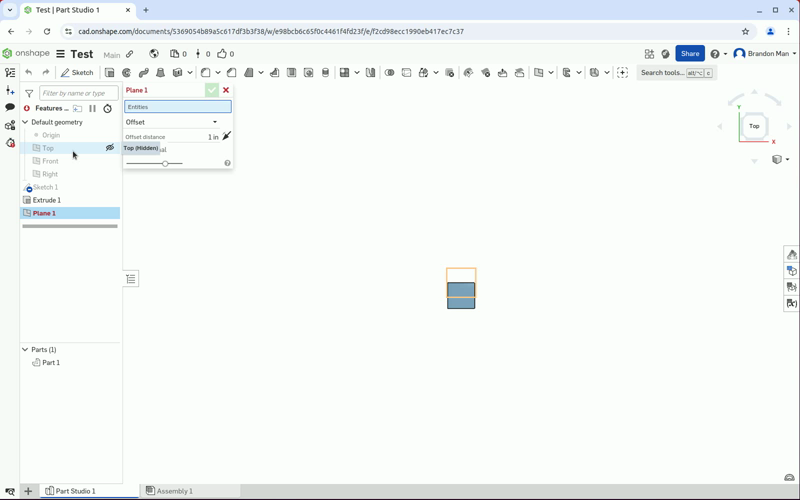
click(73, 150)
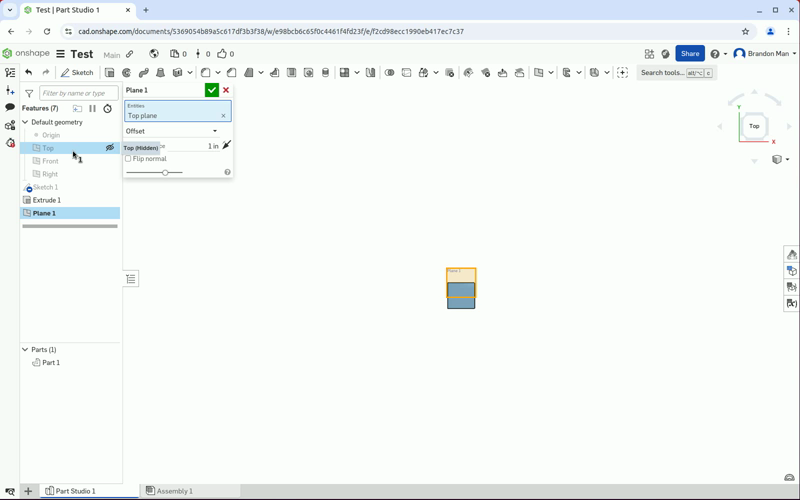
key(tab, 2)
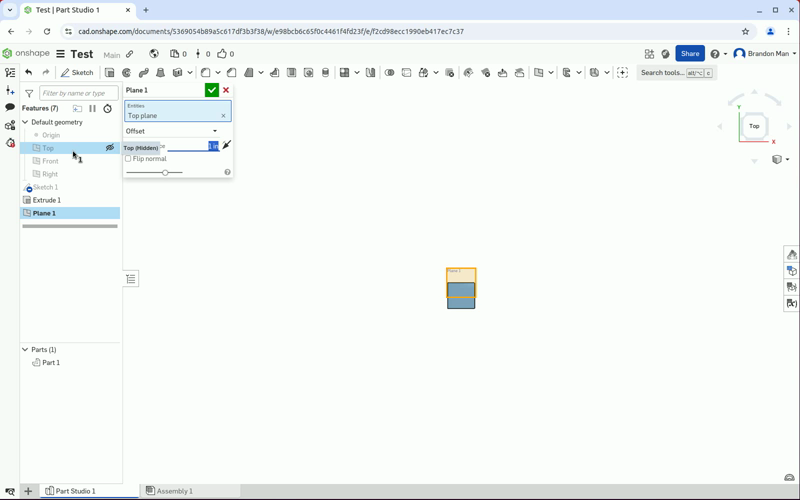
text(2.65)
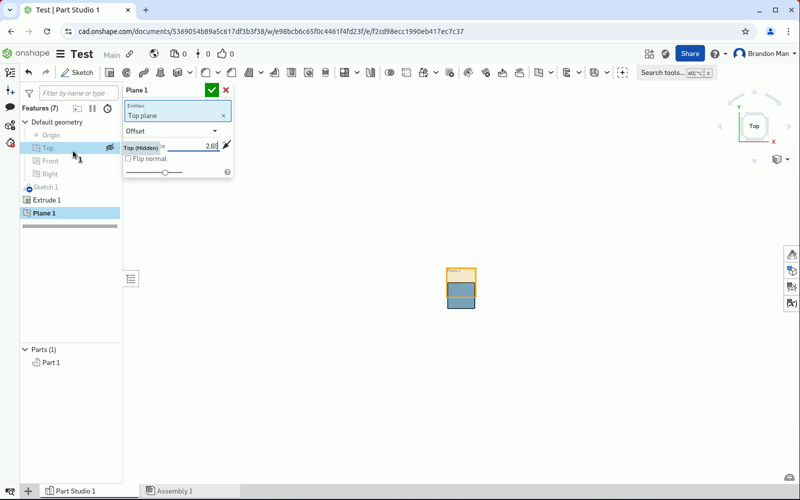
key(enter, 2)
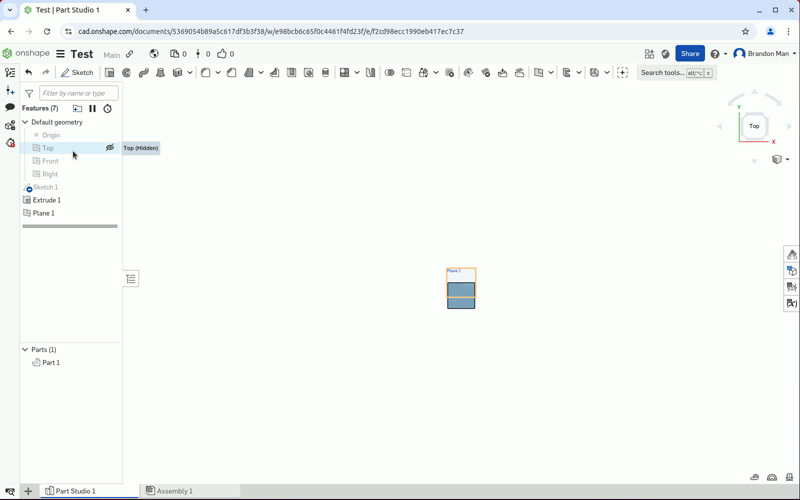
key(shift+s)
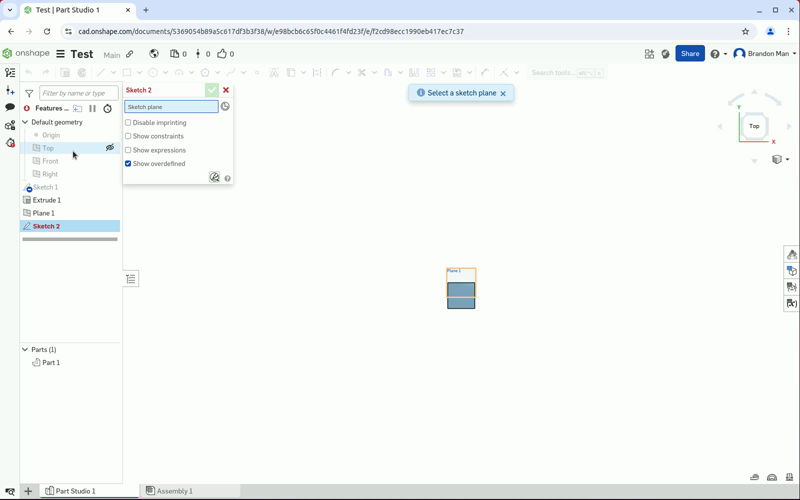
mouse_move(73, 215)
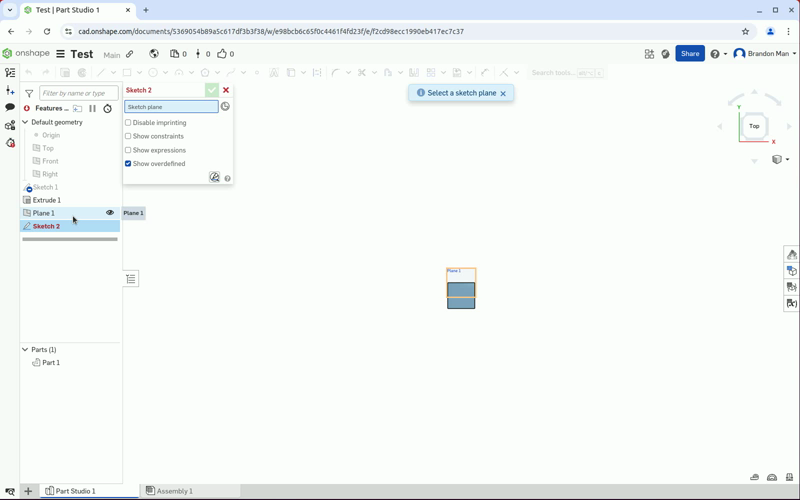
click(73, 215)
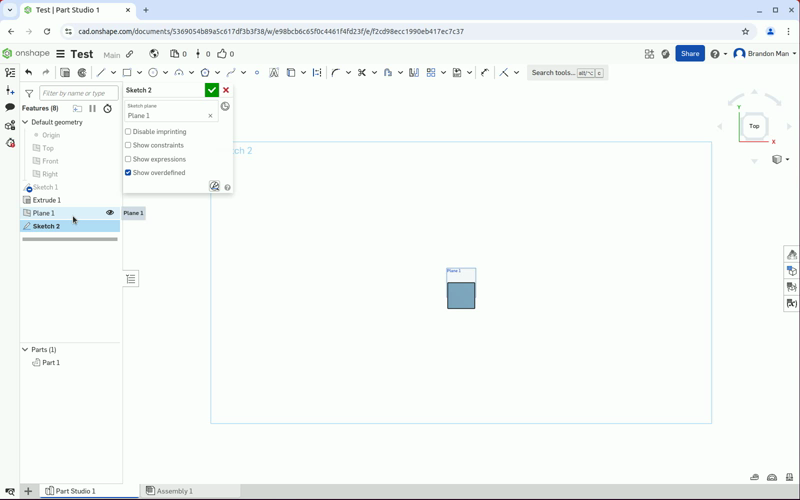
mouse_move(73, 352)
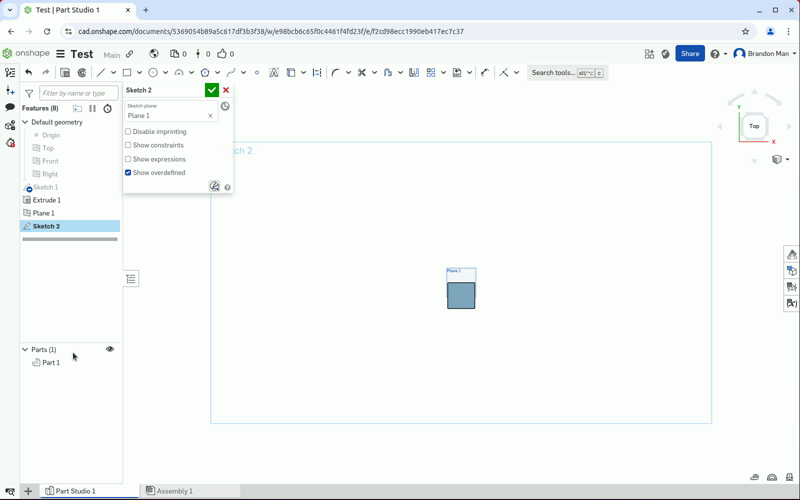
key(y)
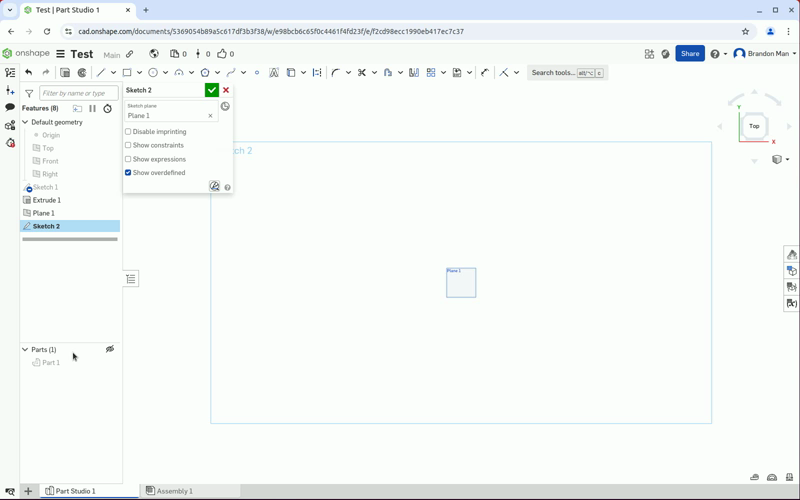
key(l)
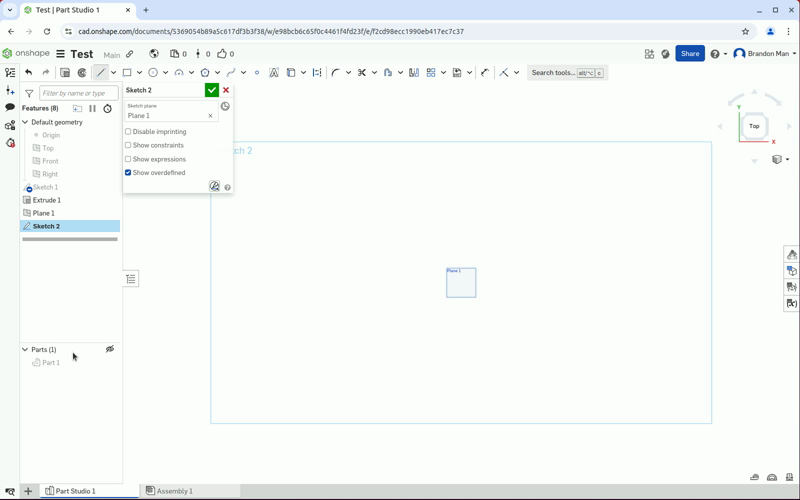
key_down(shift)
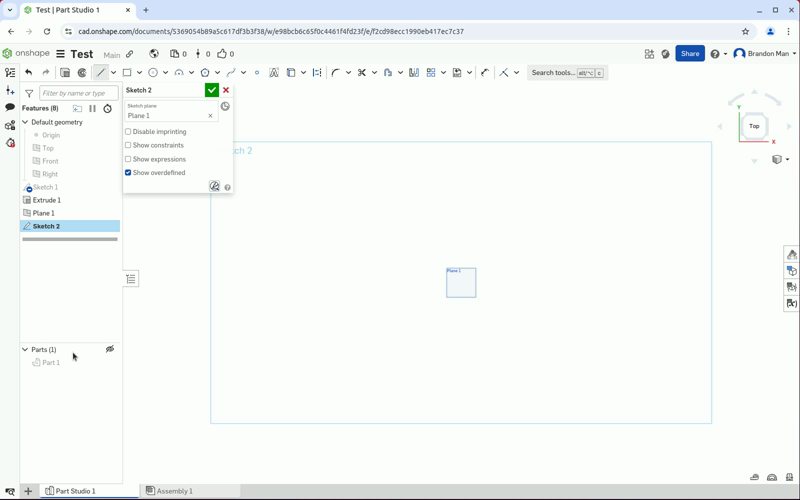
mouse_move(453, 303)
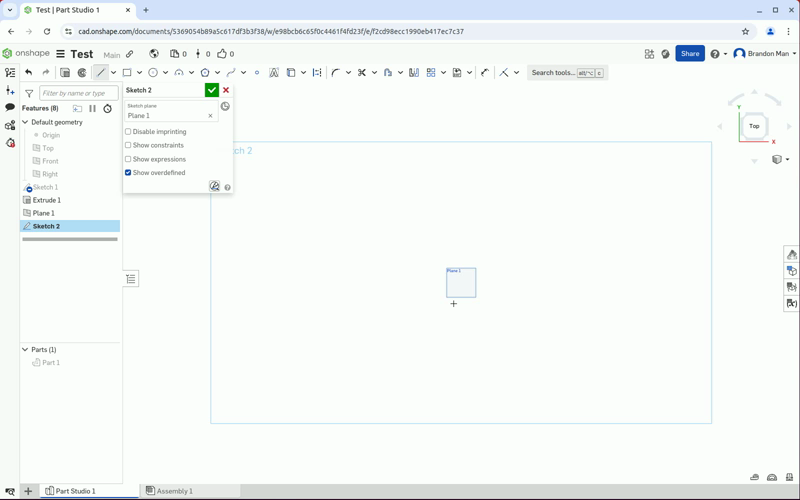
click(453, 303)
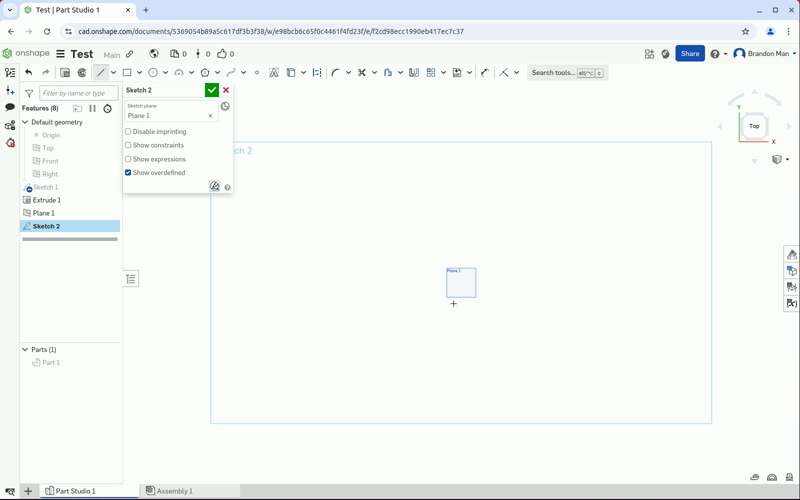
key_up(shift)
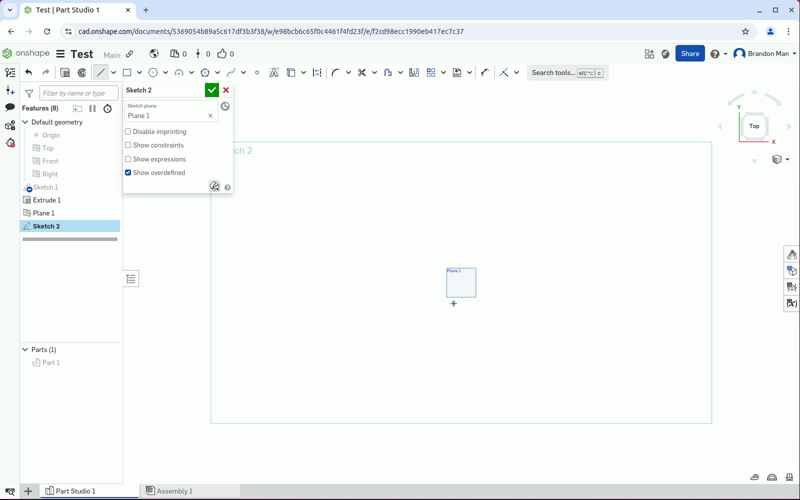
key_down(shift)
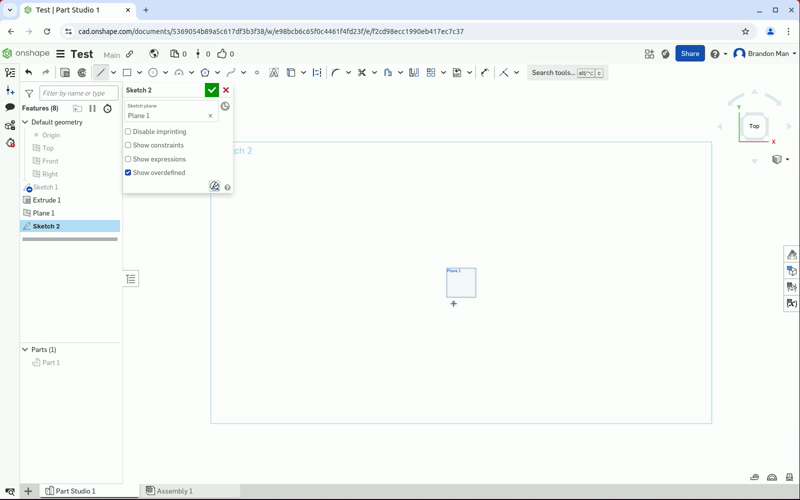
mouse_move(483, 303)
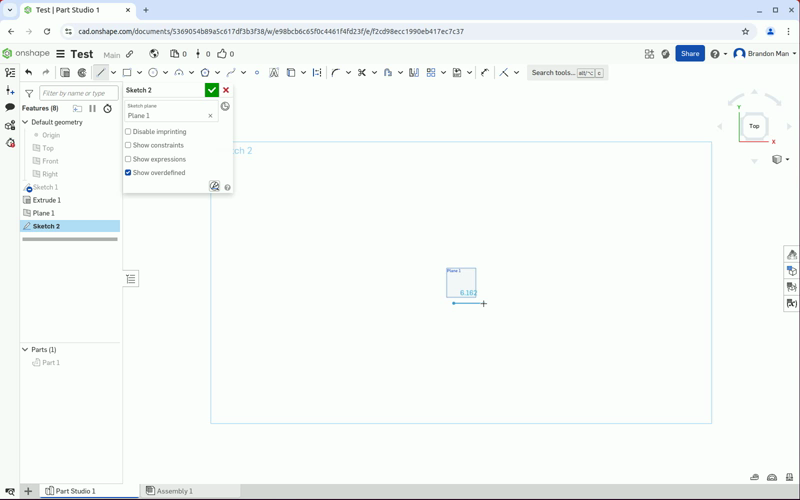
mouse_move(468, 303)
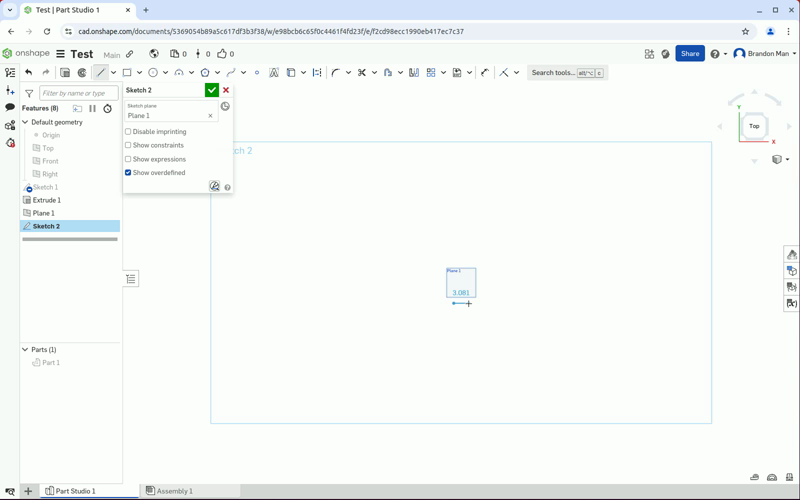
click(468, 303)
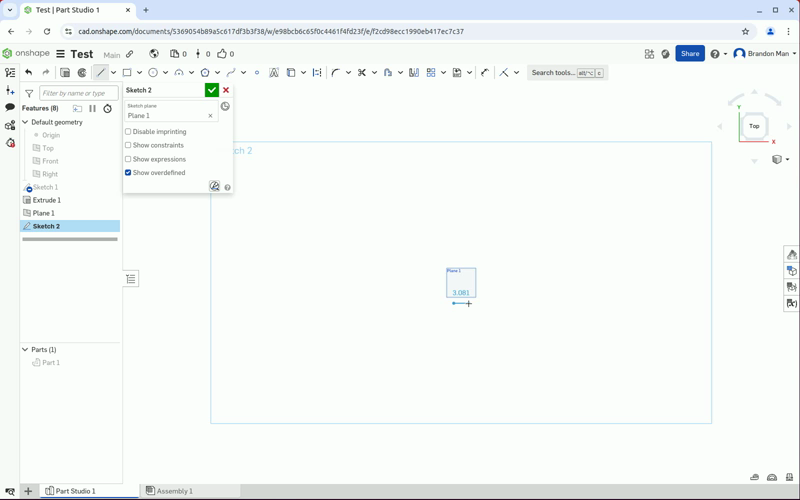
key_up(shift)
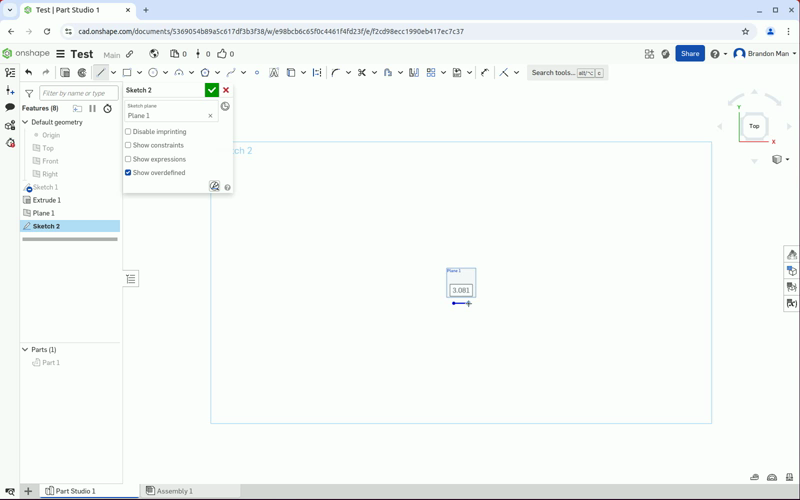
key_down(shift)
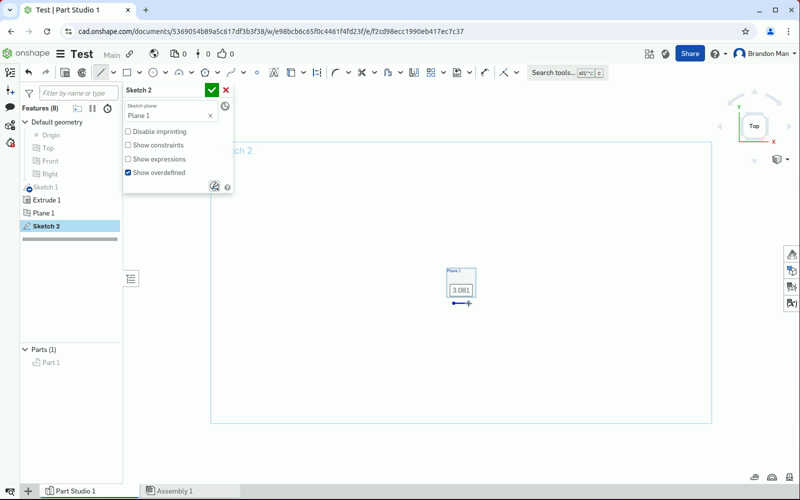
mouse_move(498, 303)
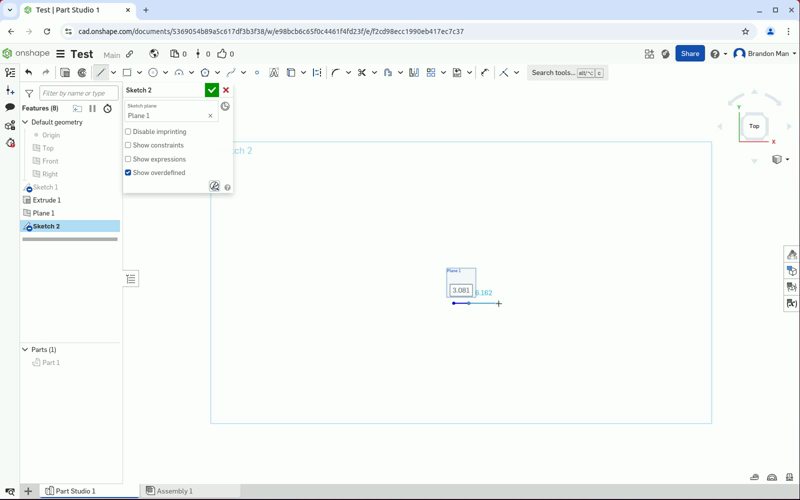
mouse_move(468, 287)
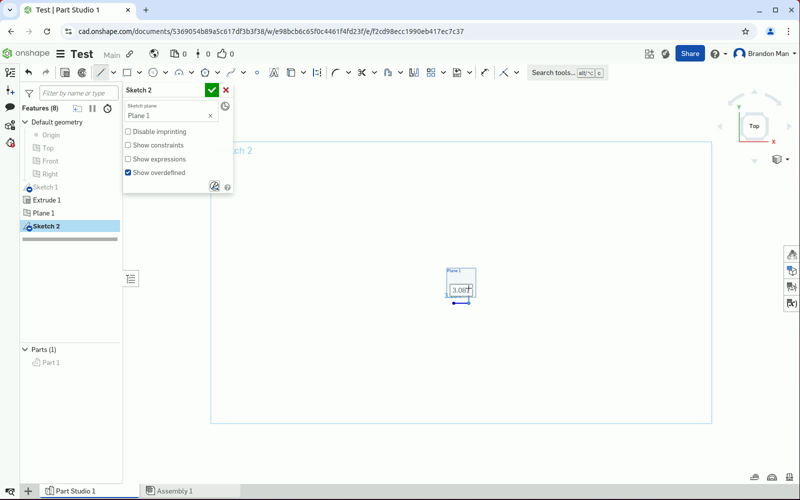
click(468, 287)
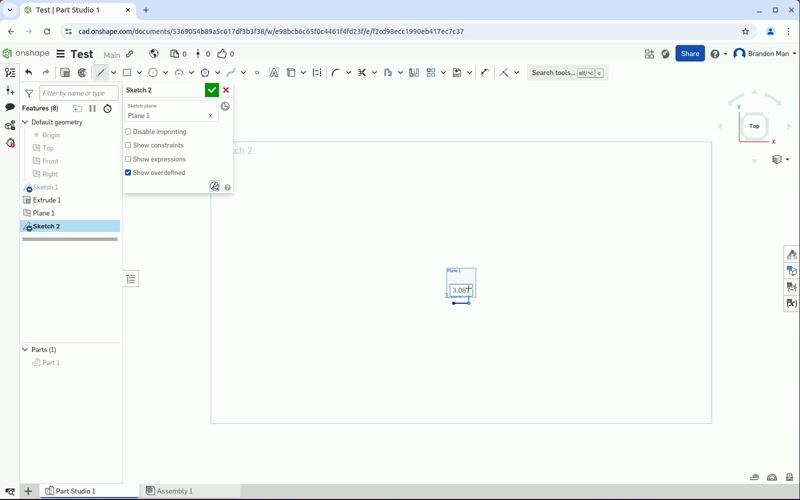
key_up(shift)
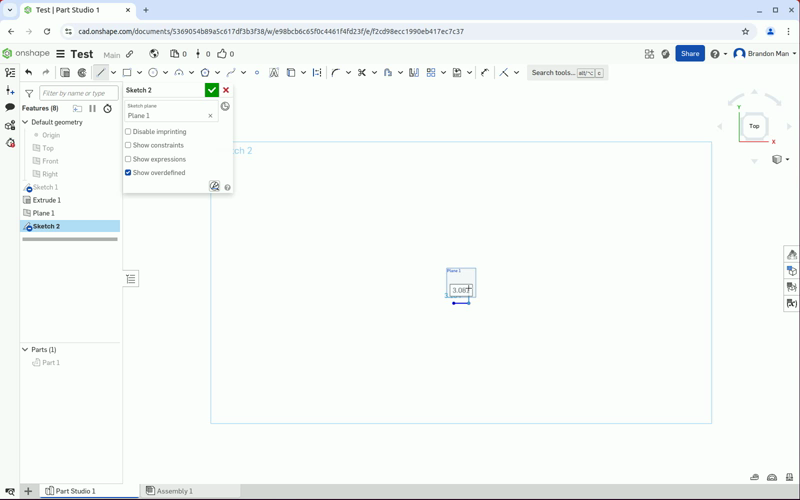
key_down(shift)
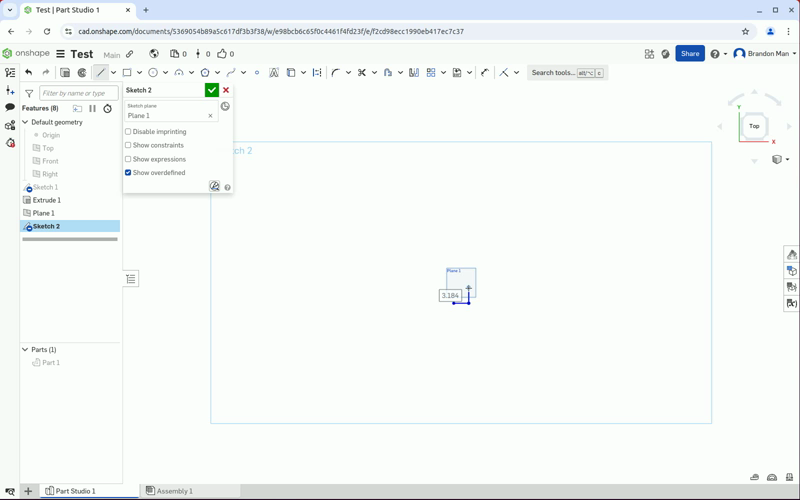
mouse_move(498, 287)
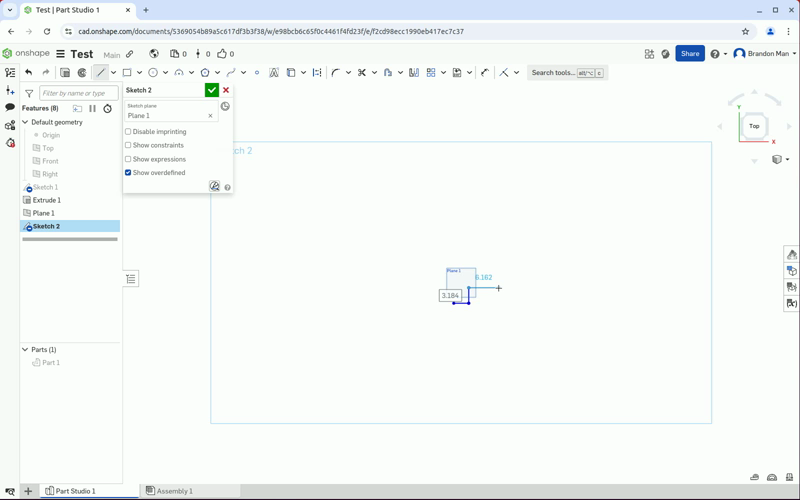
mouse_move(453, 287)
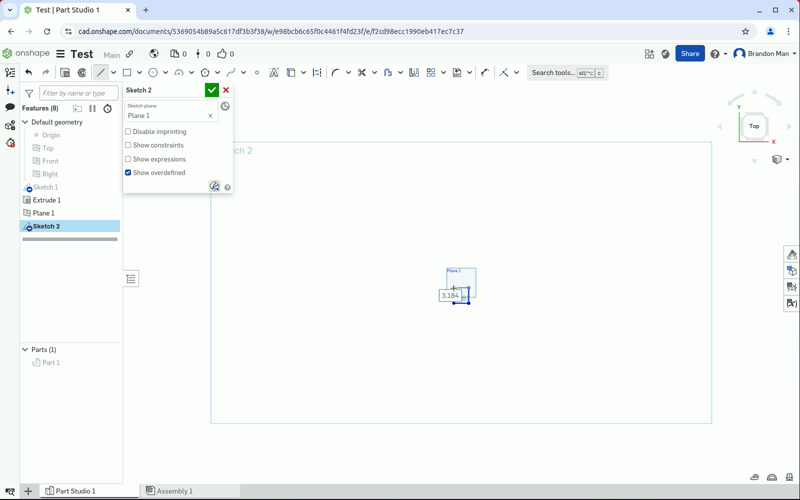
click(453, 287)
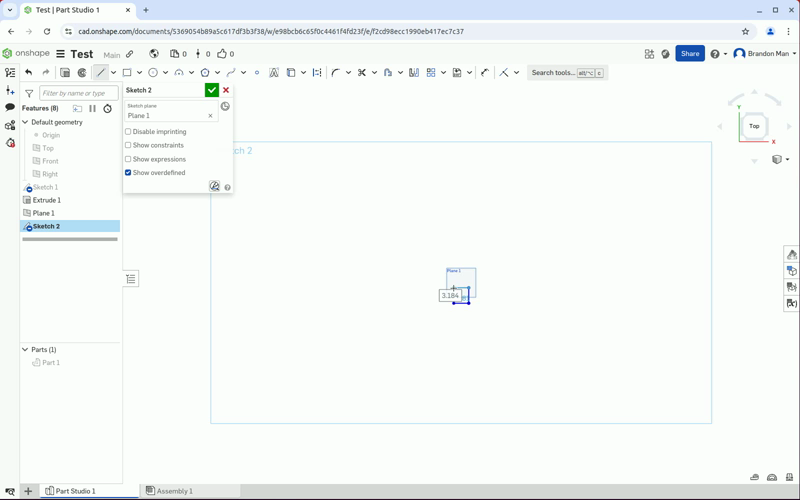
key_up(shift)
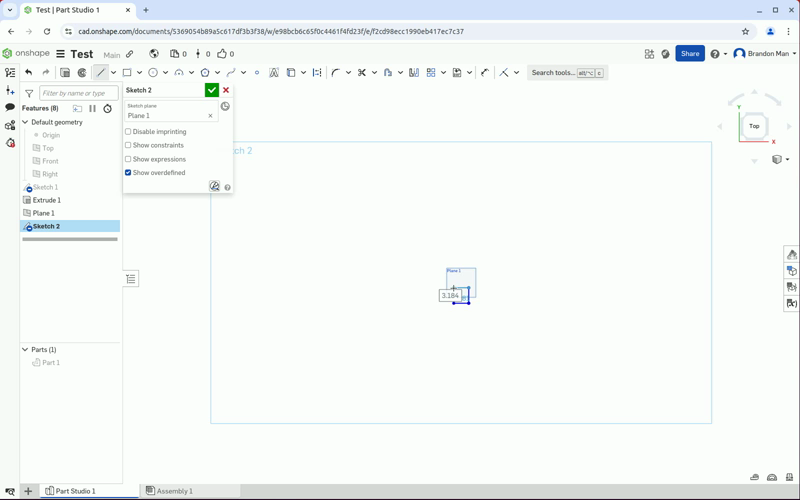
mouse_move(483, 287)
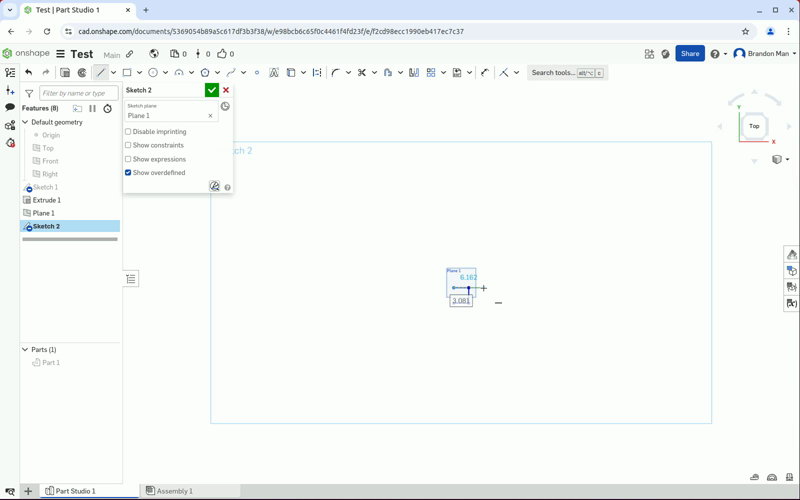
key_down(shift)
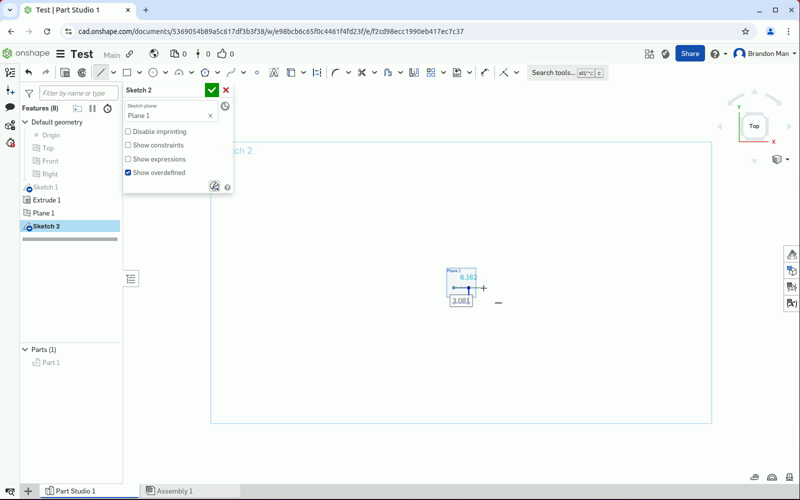
mouse_move(453, 303)
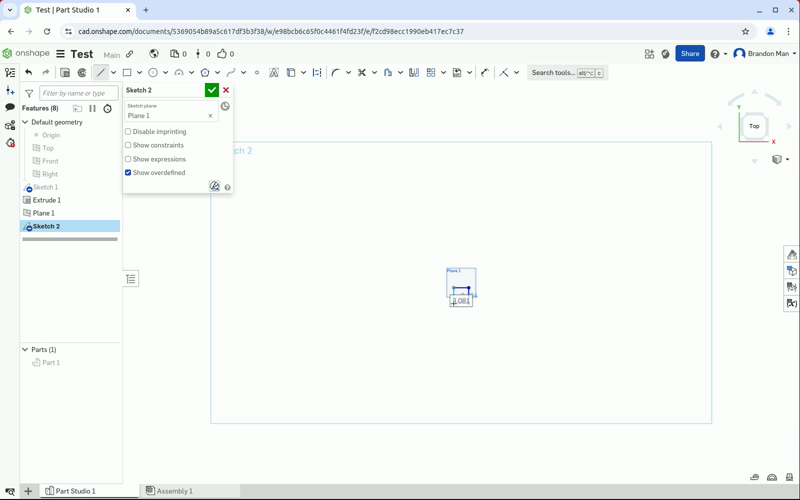
key_up(shift)
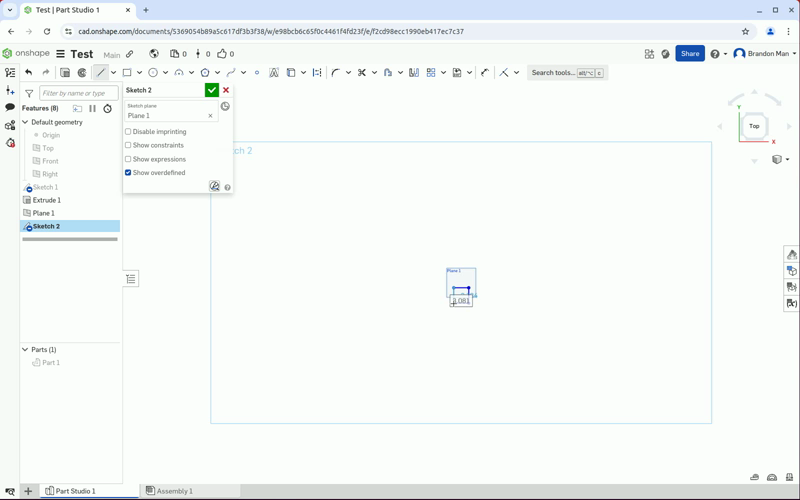
click(453, 303)
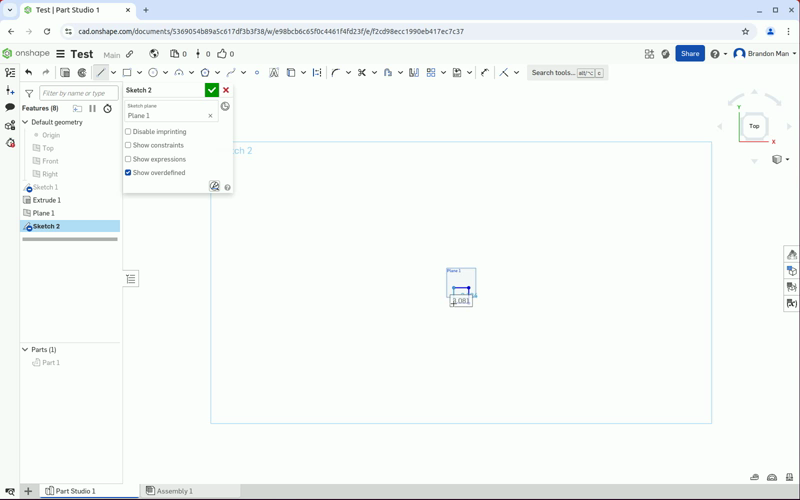
key(esc)
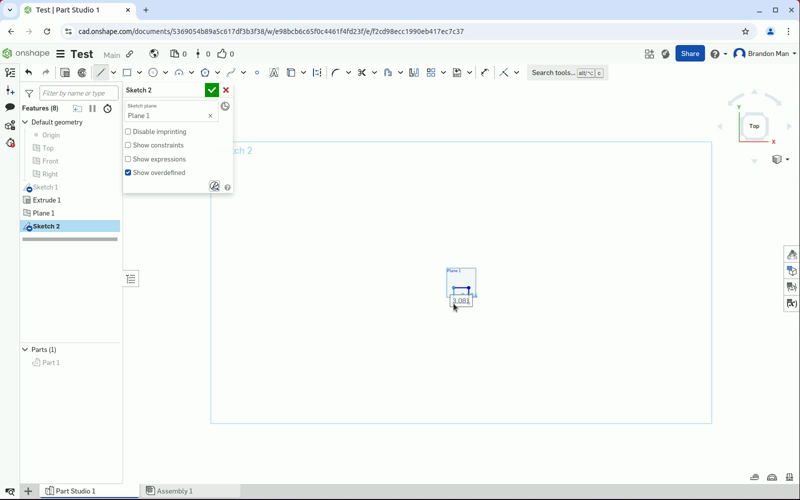
mouse_move(458, 299)
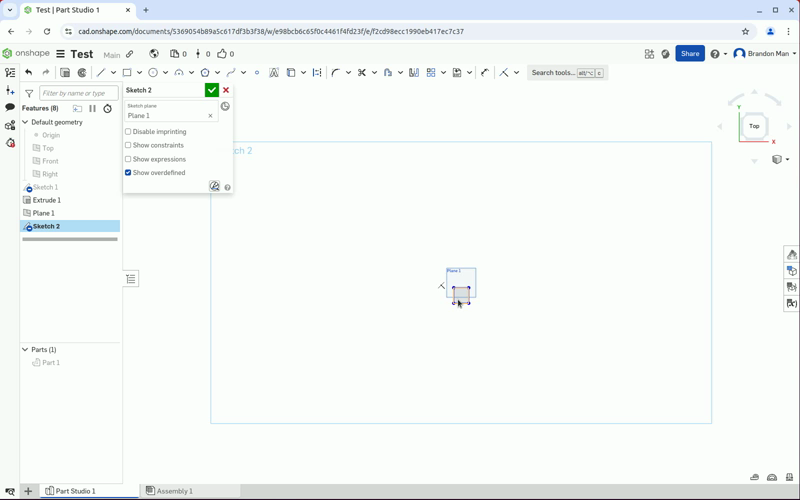
scroll(6)
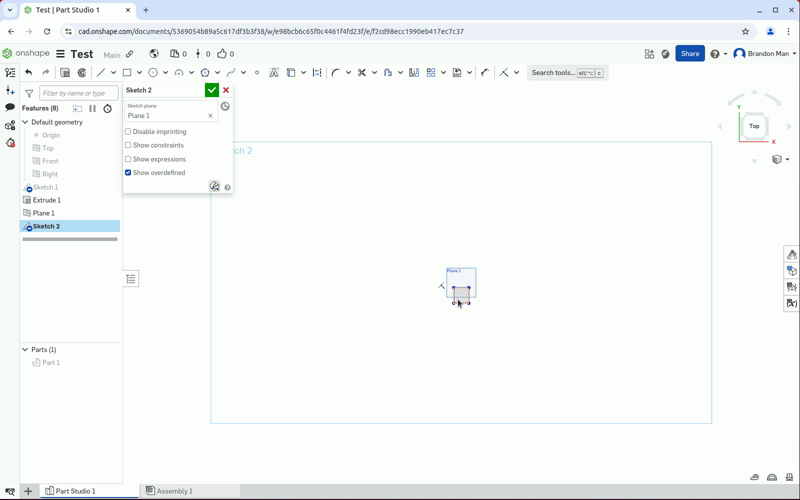
scroll(6)
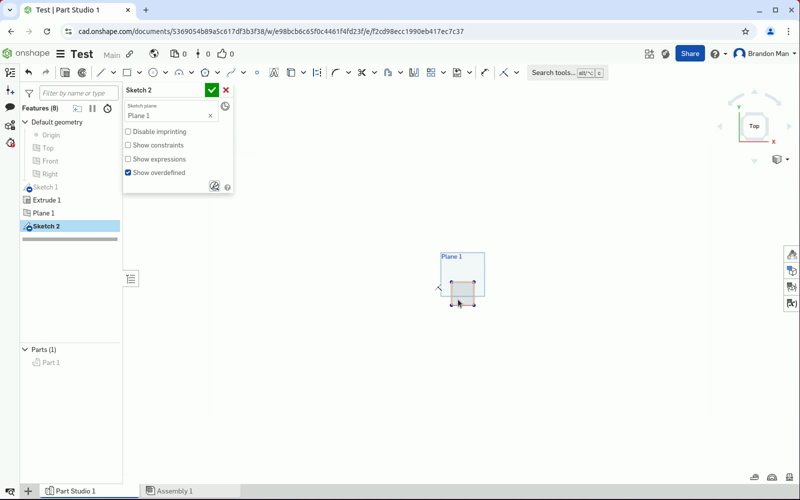
scroll(6)
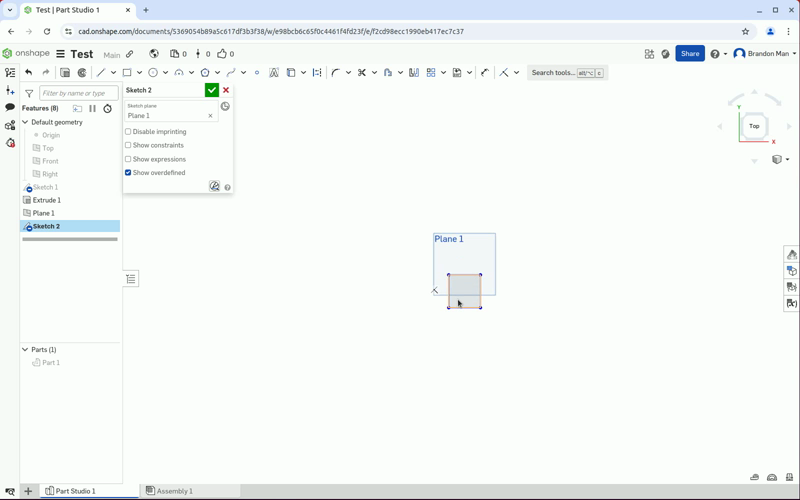
scroll(6)
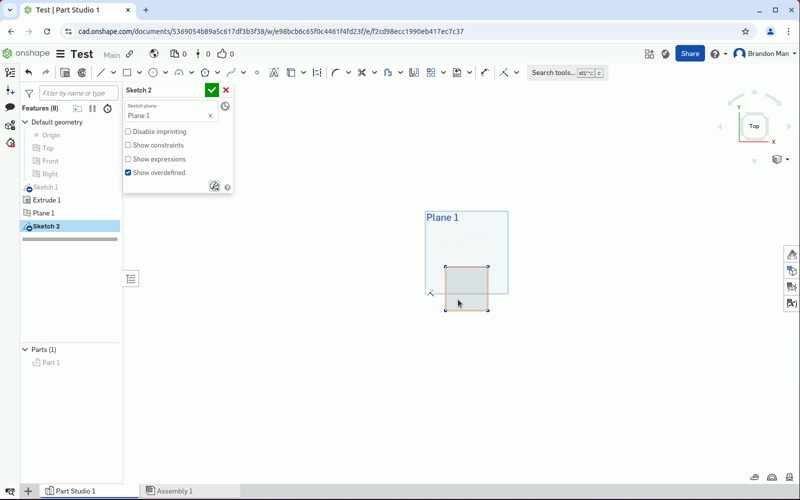
scroll(6)
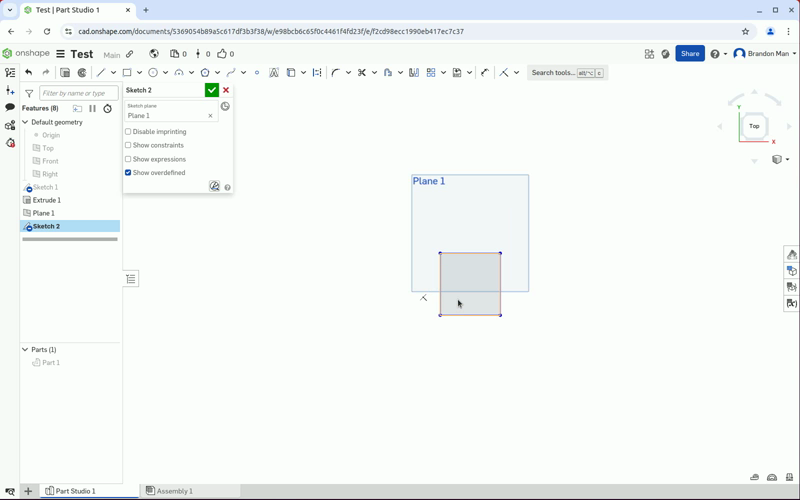
scroll(6)
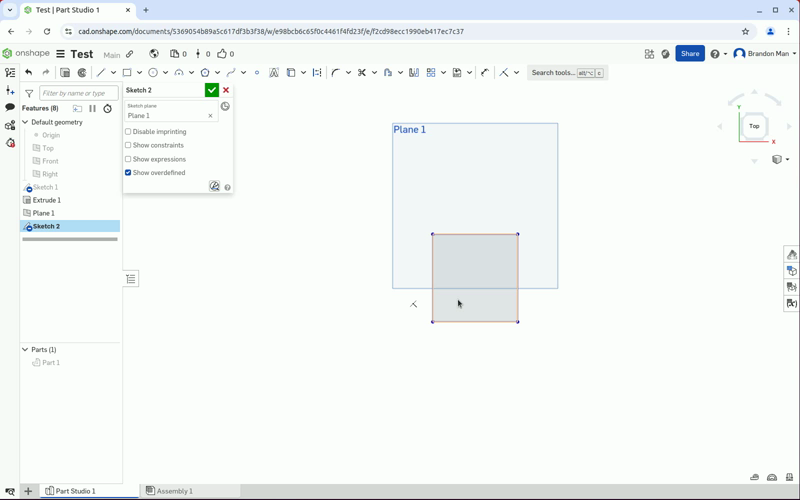
scroll(6)
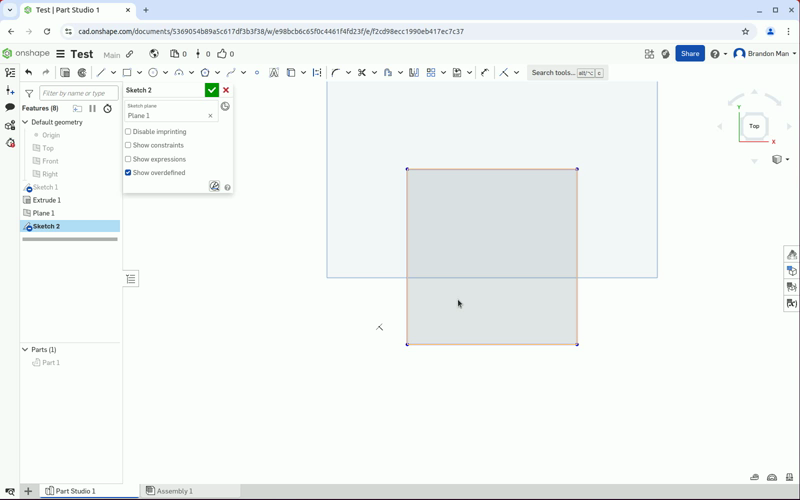
click(458, 299)
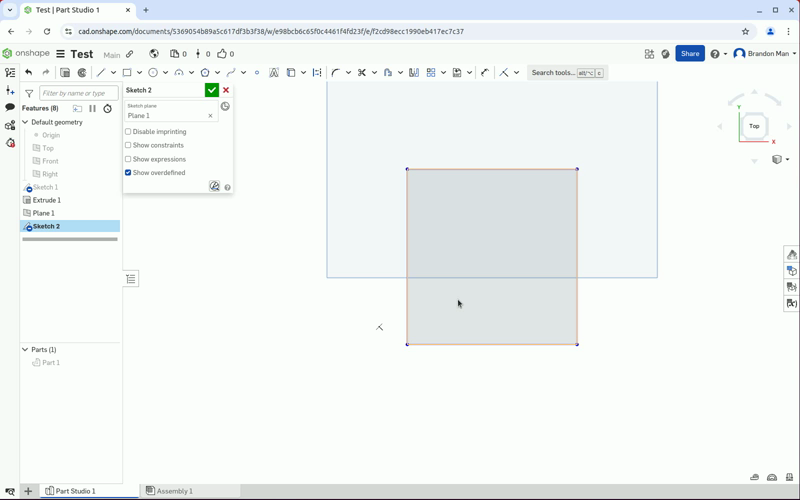
scroll(-6)
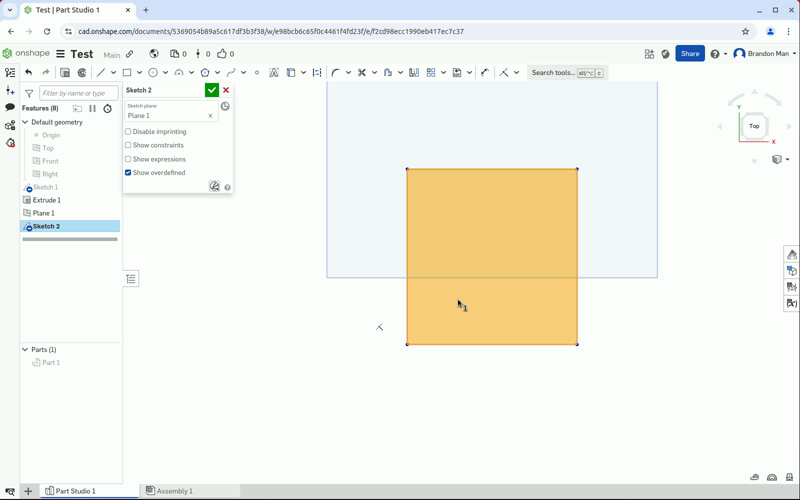
scroll(-6)
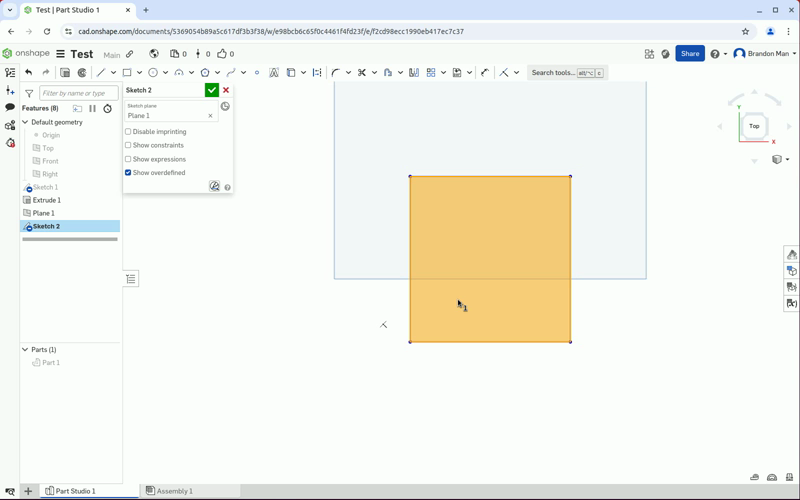
scroll(-6)
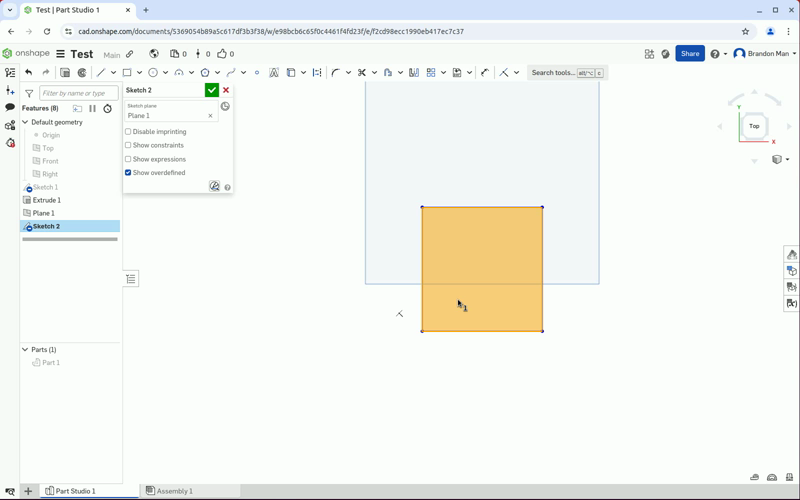
scroll(-6)
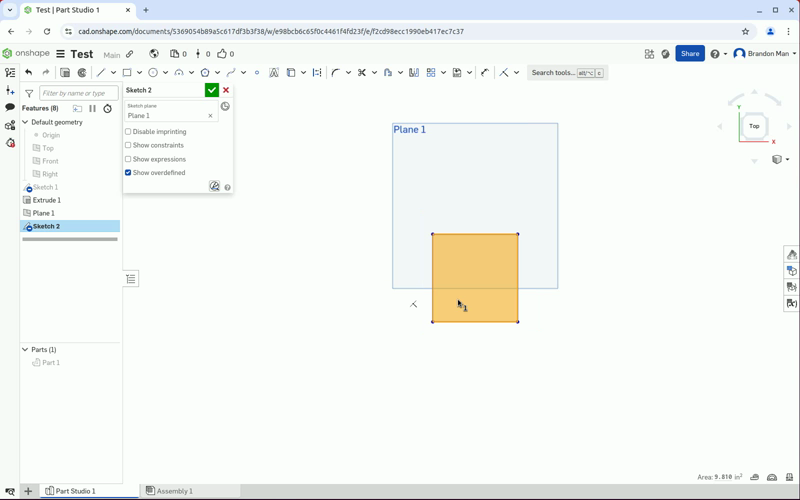
scroll(-6)
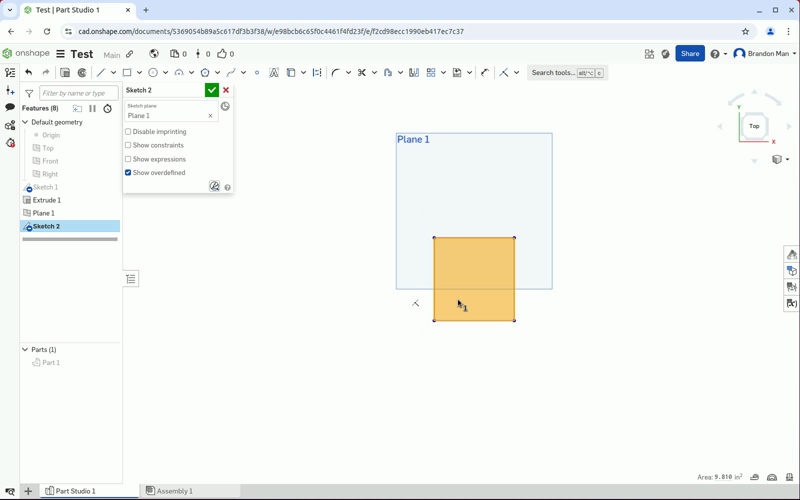
scroll(-6)
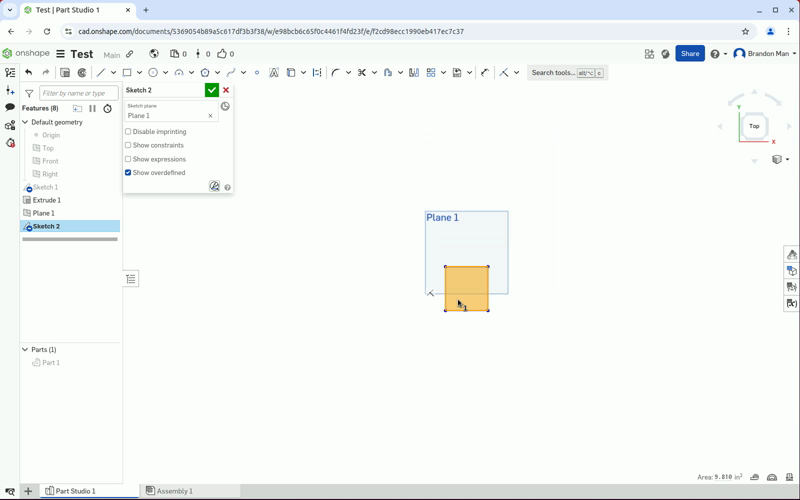
scroll(-6)
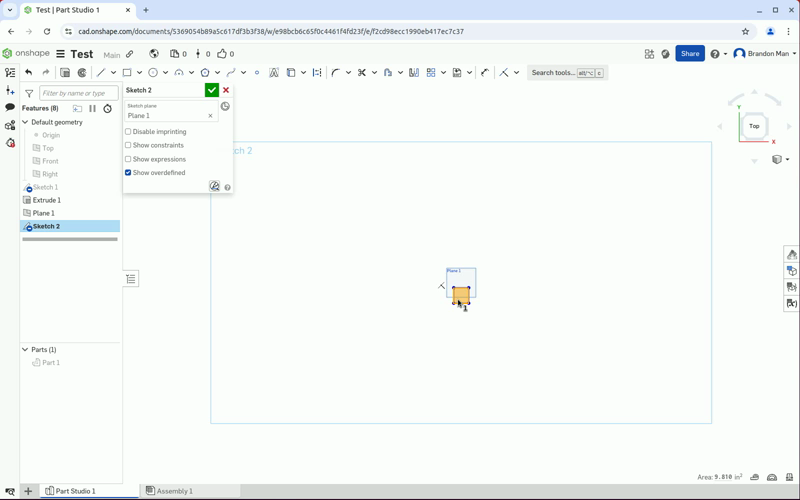
mouse_move(73, 352)
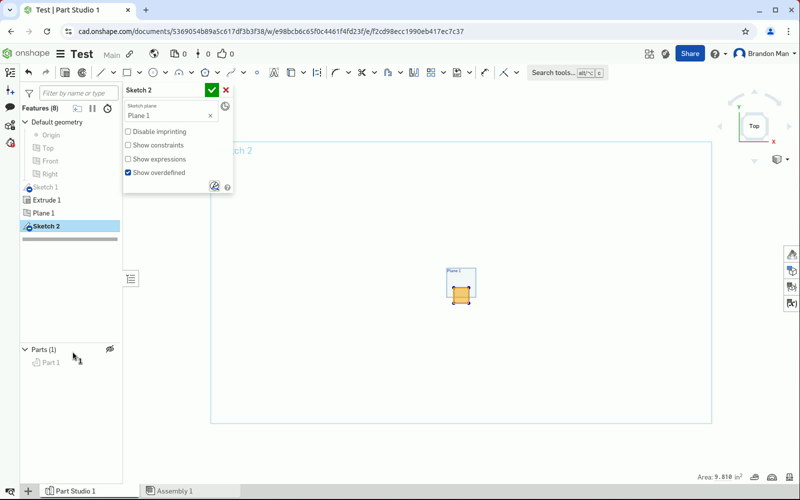
key(shift+y)
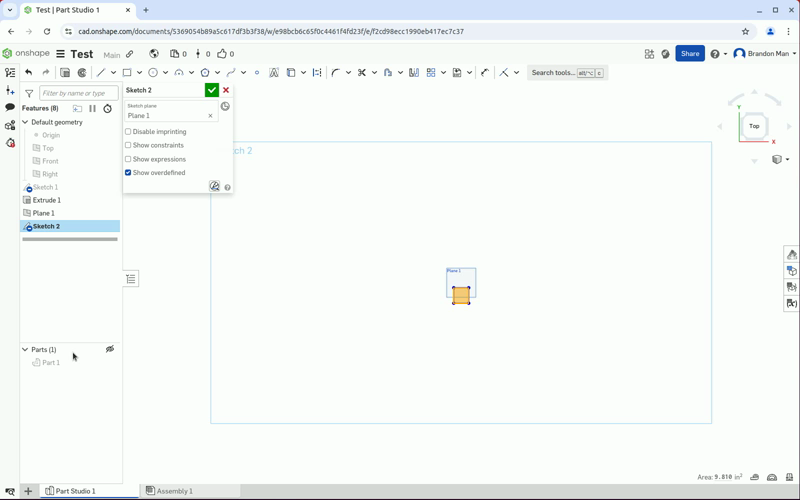
key(shift+e)
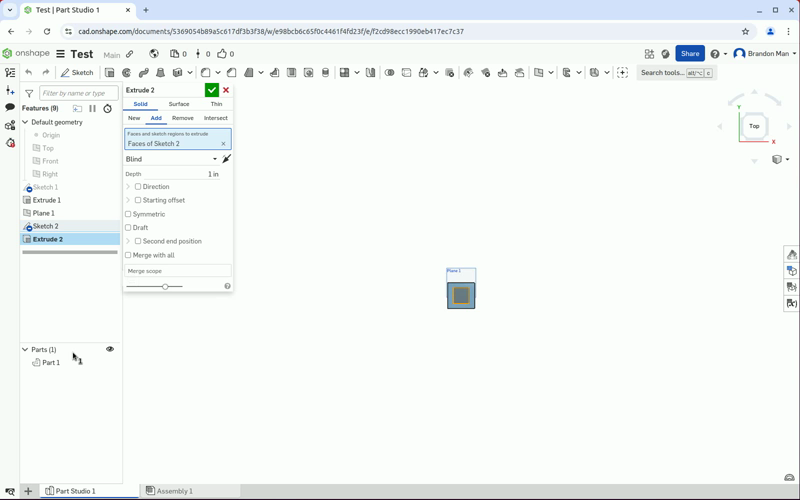
mouse_move(143, 106)
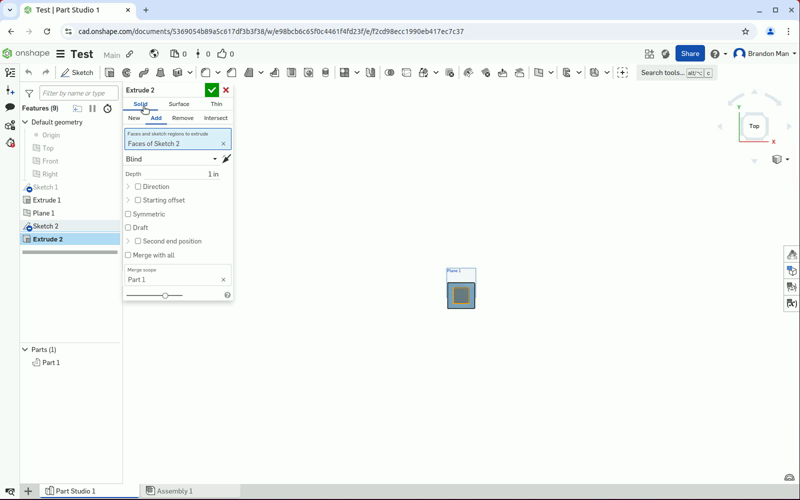
click(143, 106)
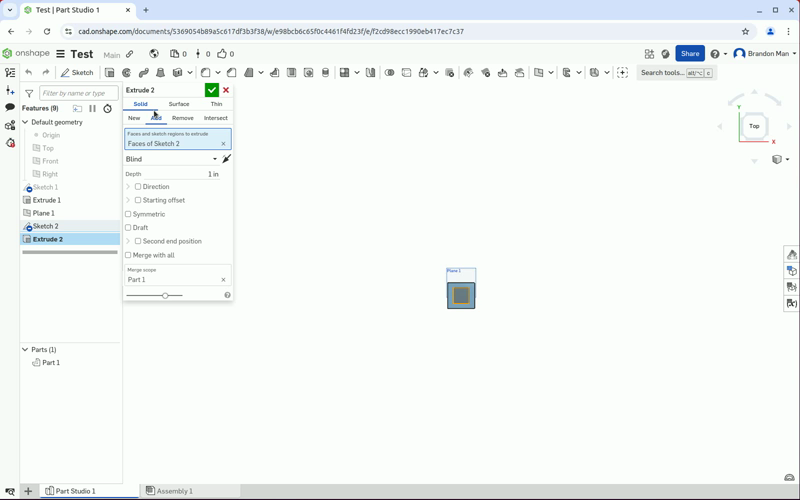
mouse_move(186, 120)
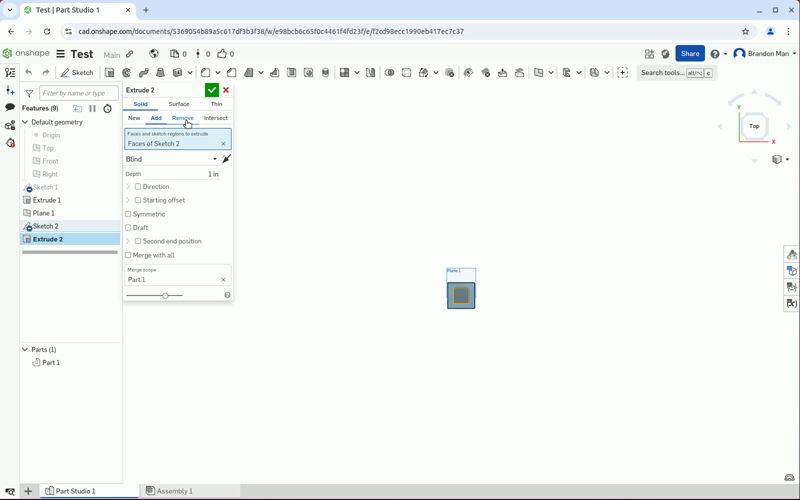
click(186, 120)
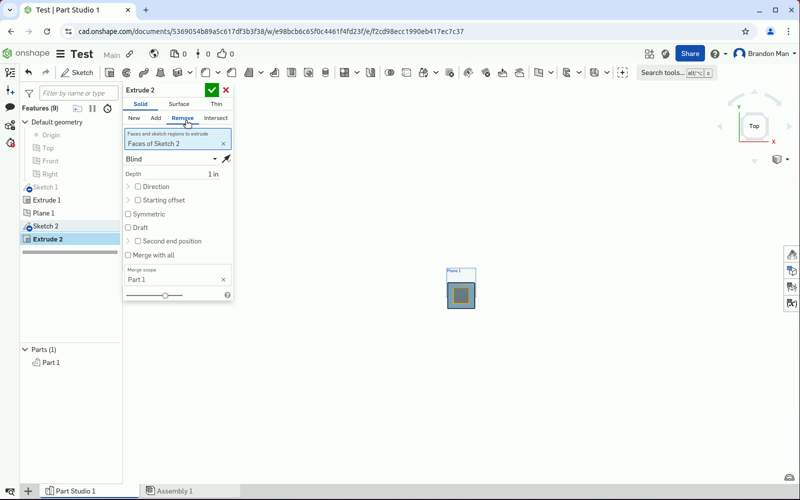
key(tab, 4)
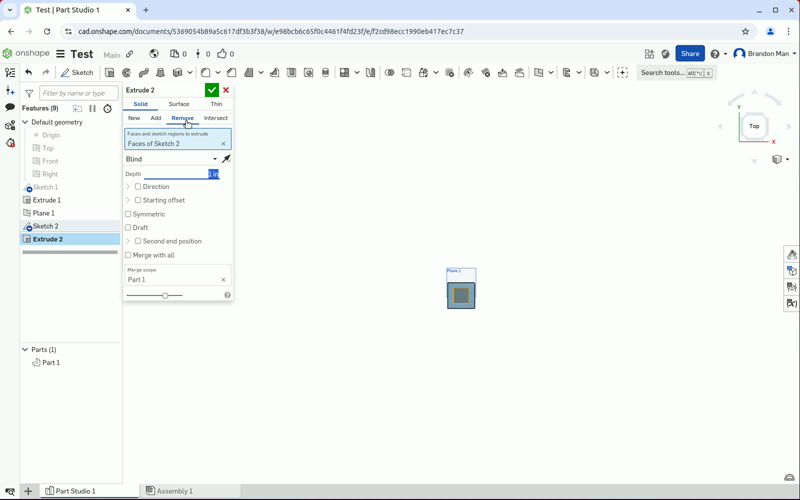
text(6.74)
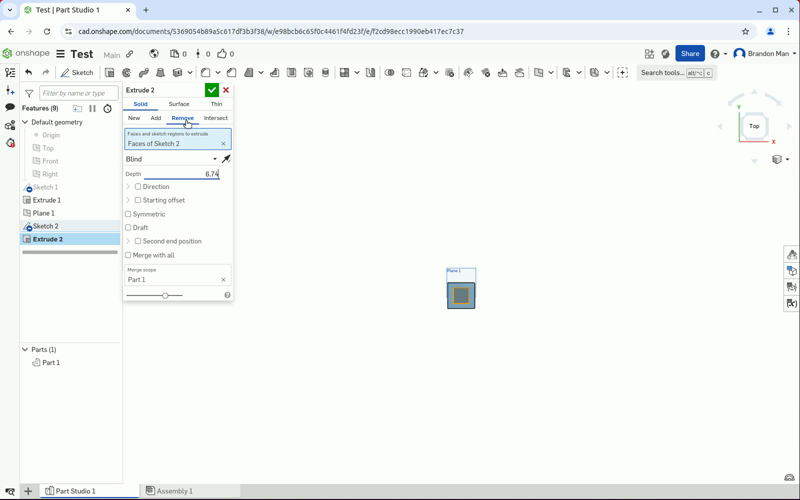
key(tab, 6)
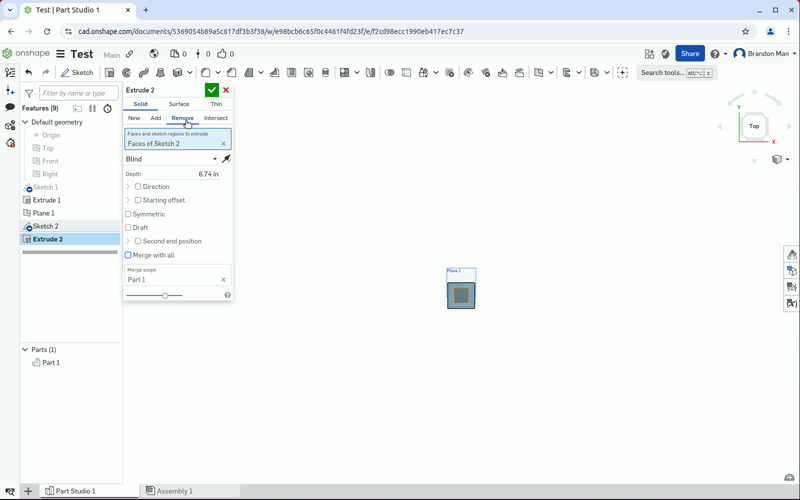
key(space)
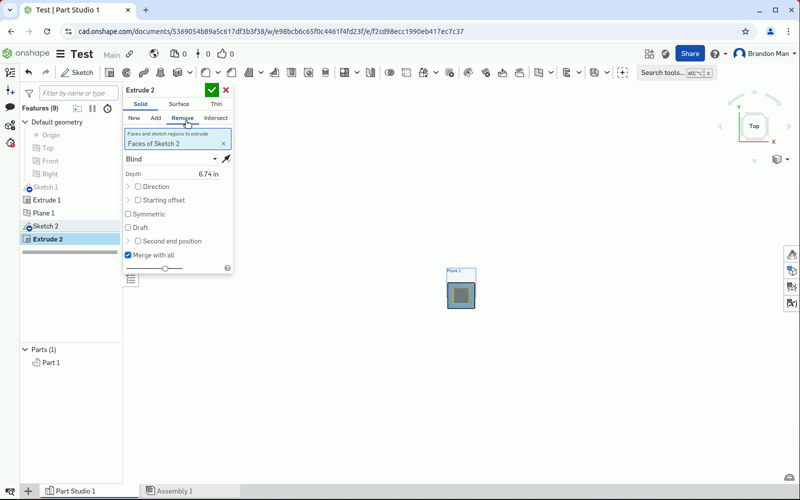
key(enter)
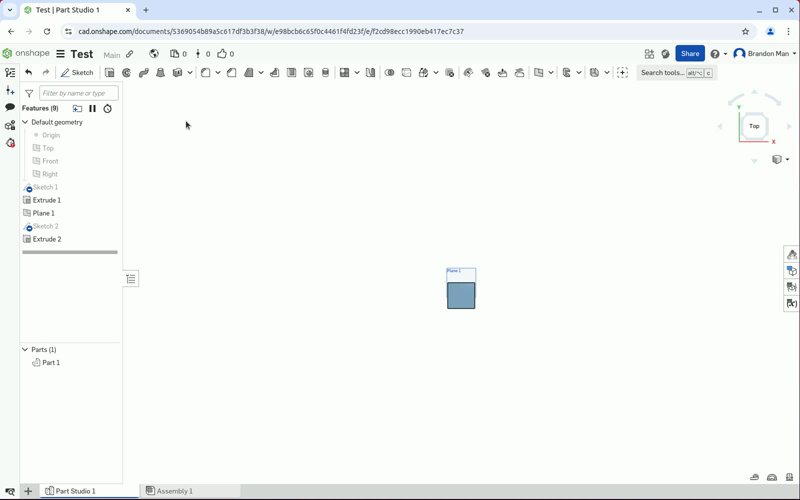
key(shift+h)
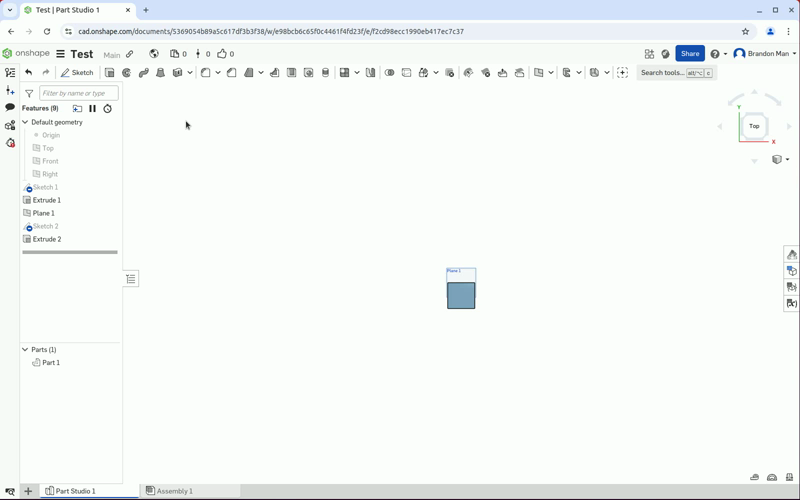
key(shift+h)
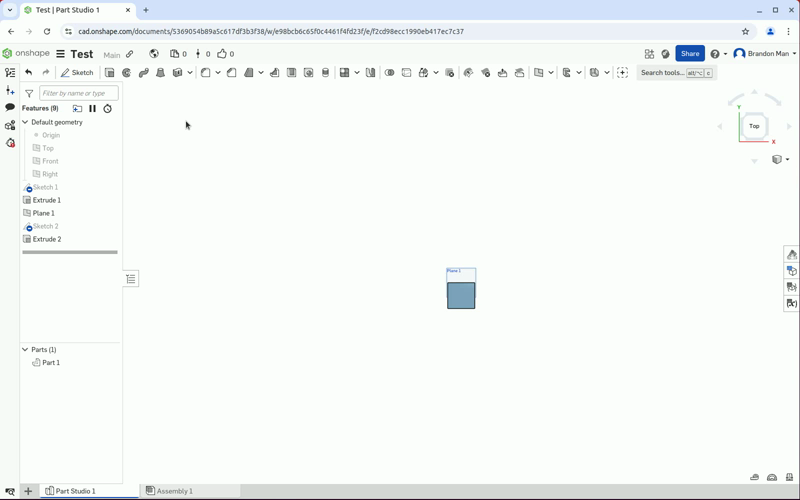
mouse_move(73, 189)
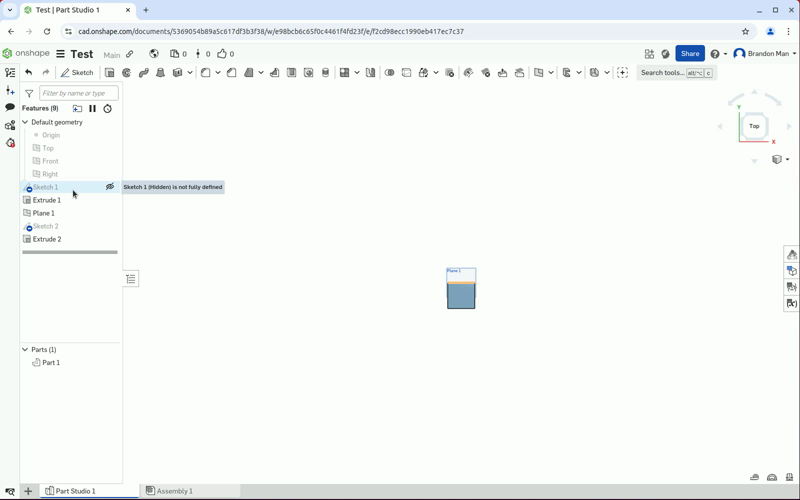
click(73, 189)
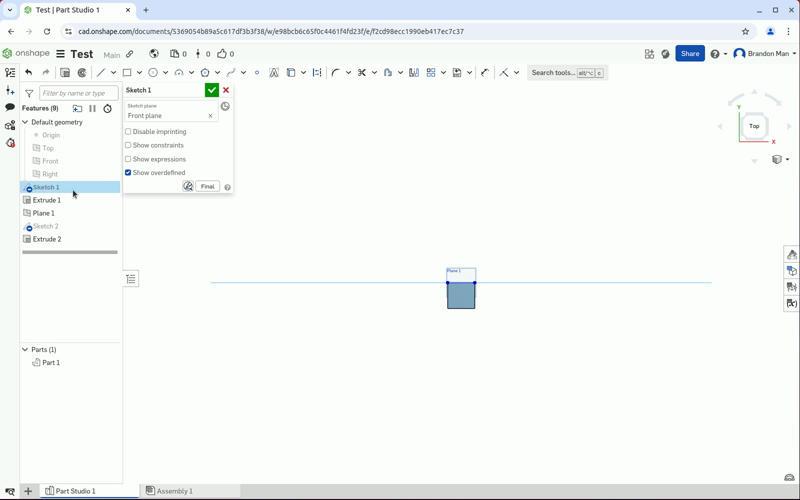
mouse_move(229, 92)
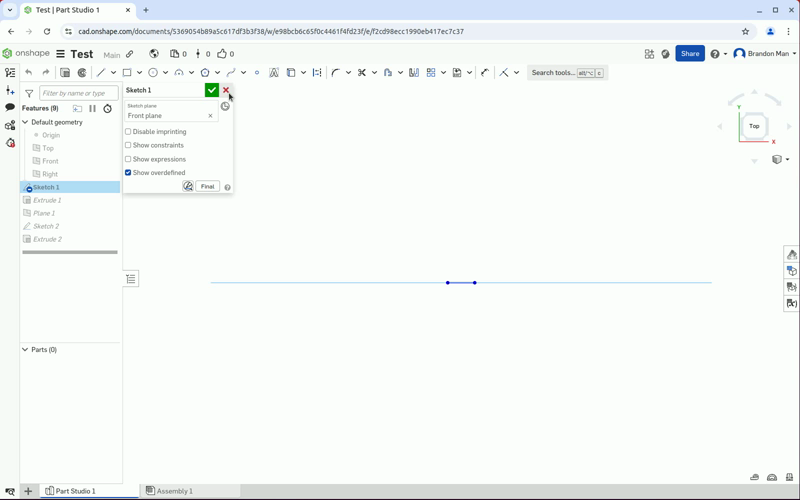
click(229, 92)
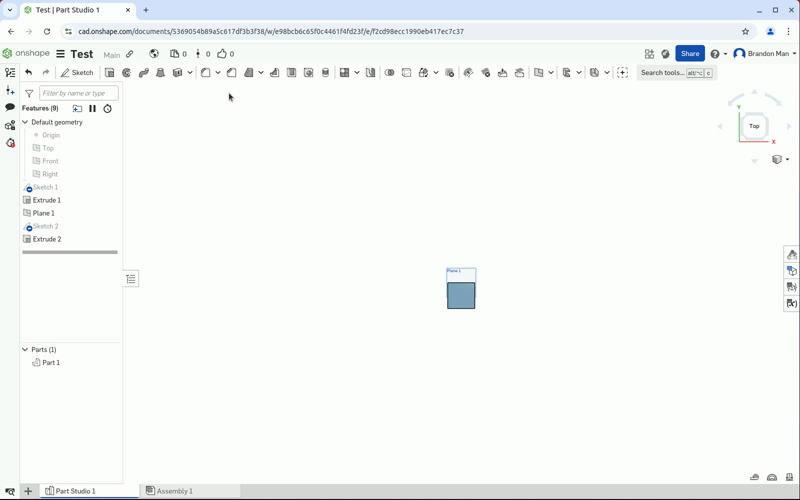
mouse_move(73, 352)
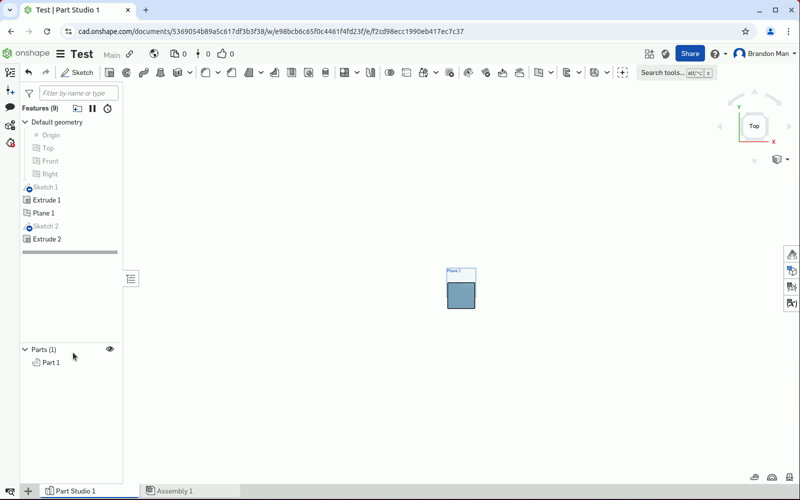
key(y)
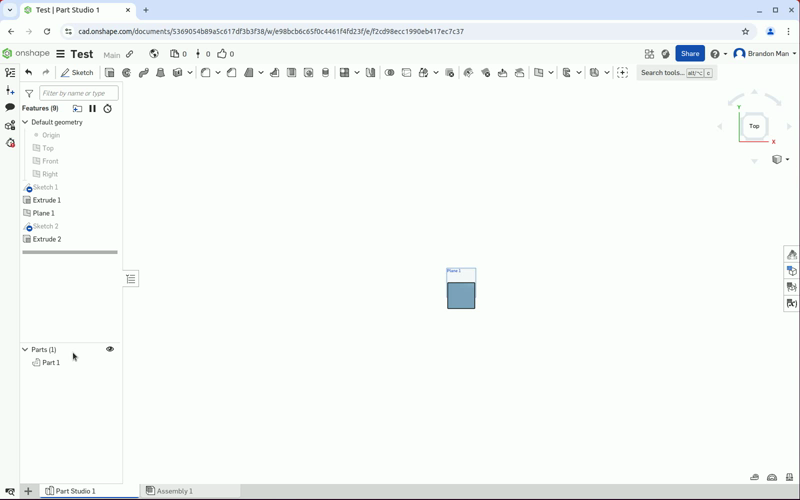
key(shift+p)
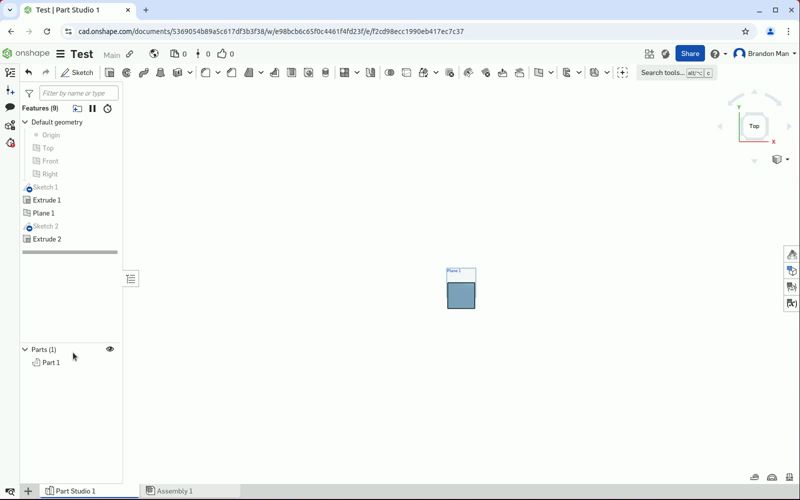
key(space)
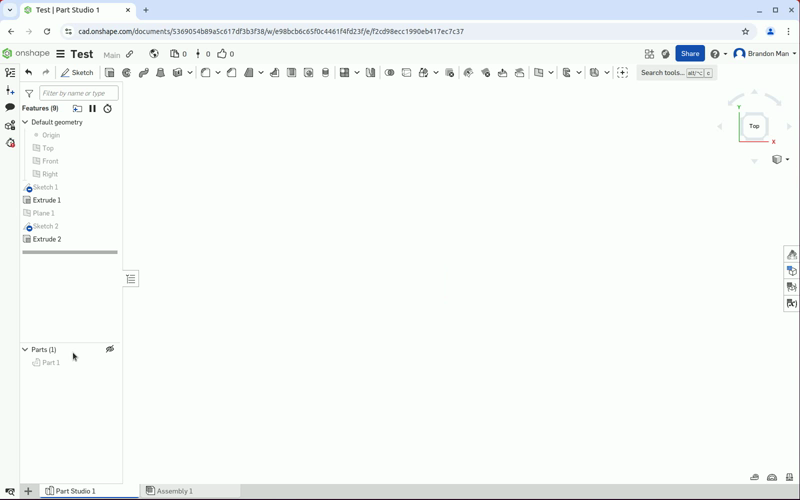
key_down(shift)
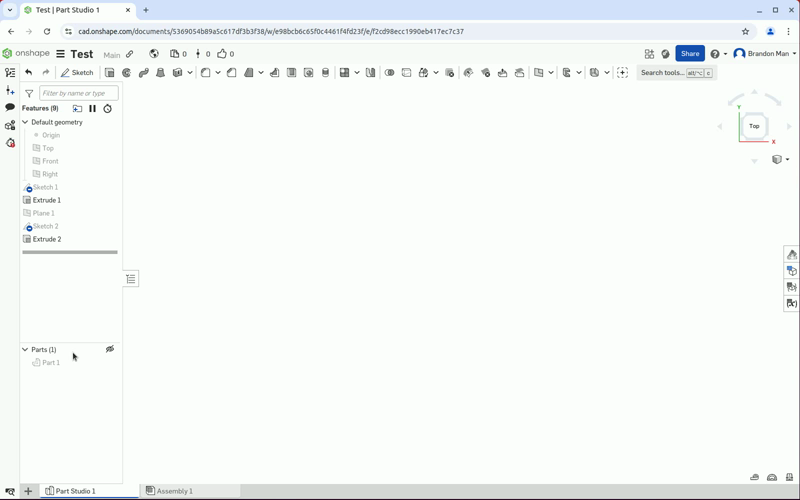
key(up)
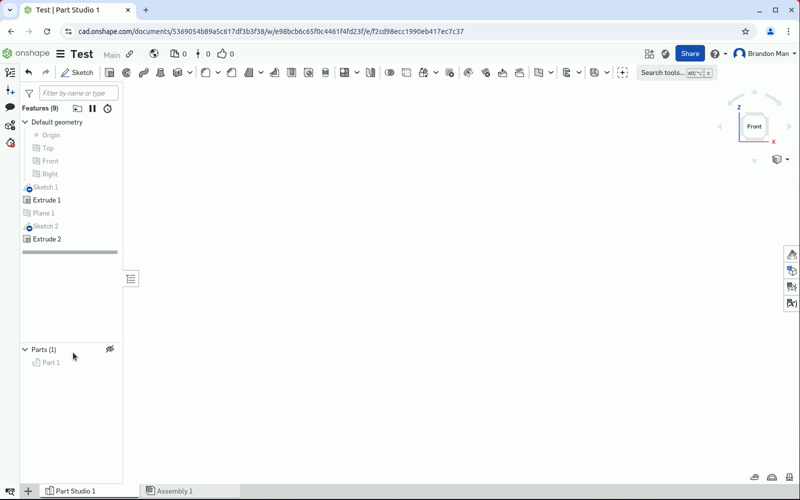
key_up(shift)
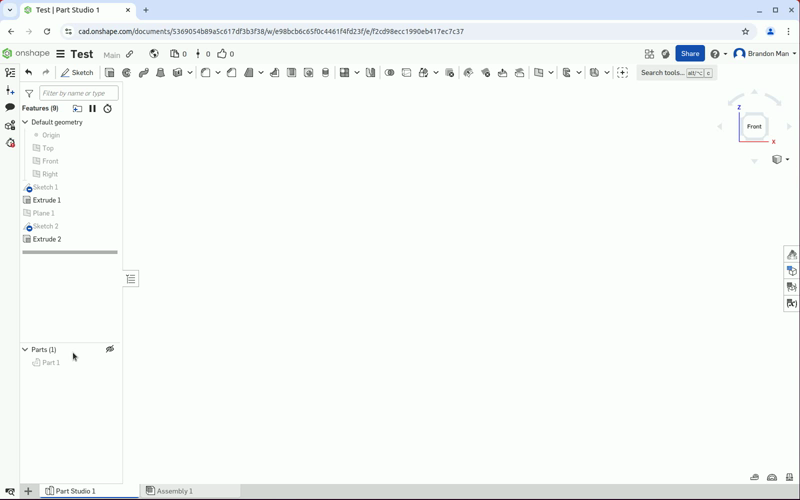
mouse_move(73, 352)
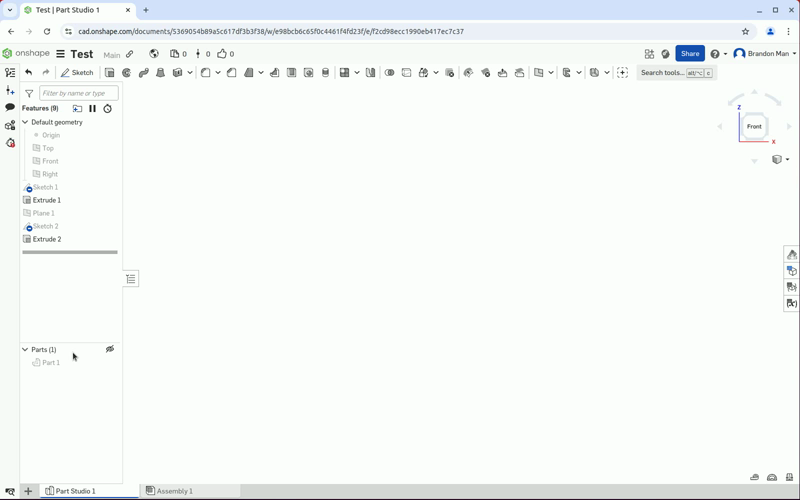
key(shift+y)
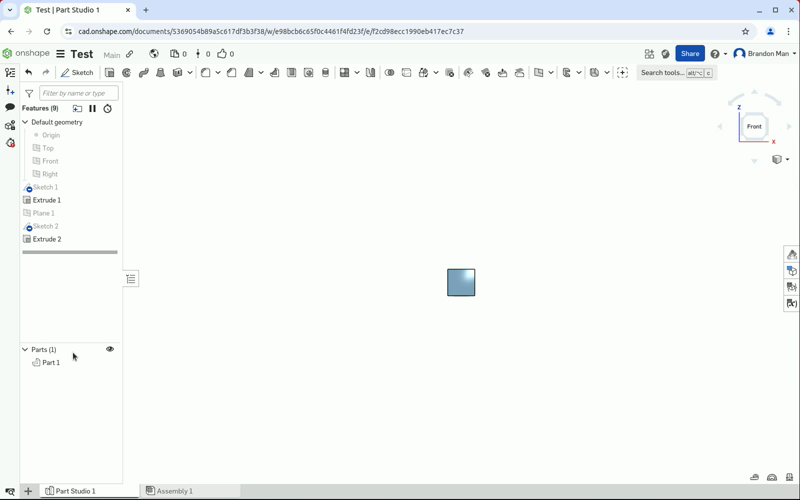
mouse_move(541, 75)
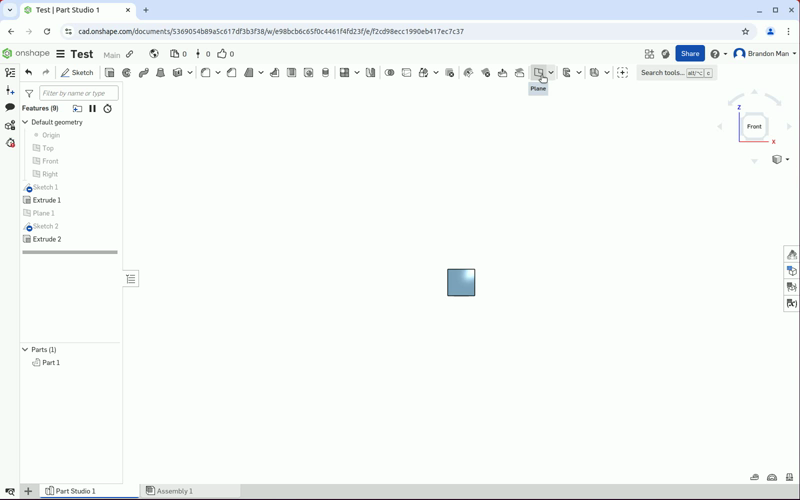
click(541, 75)
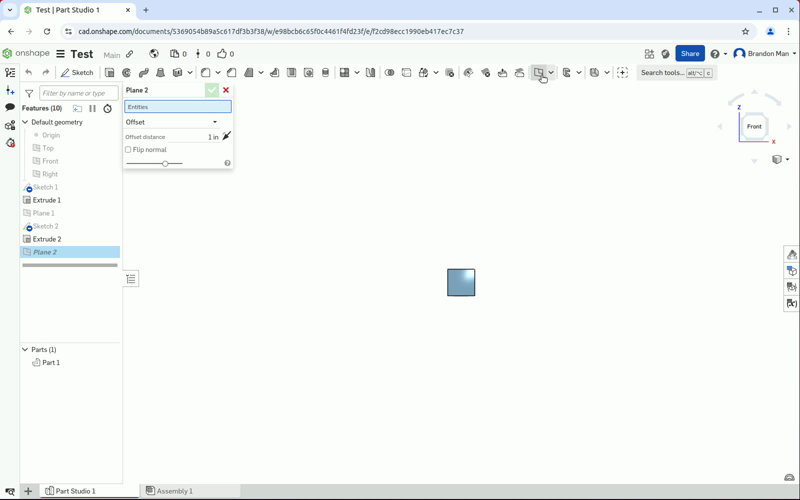
mouse_move(73, 163)
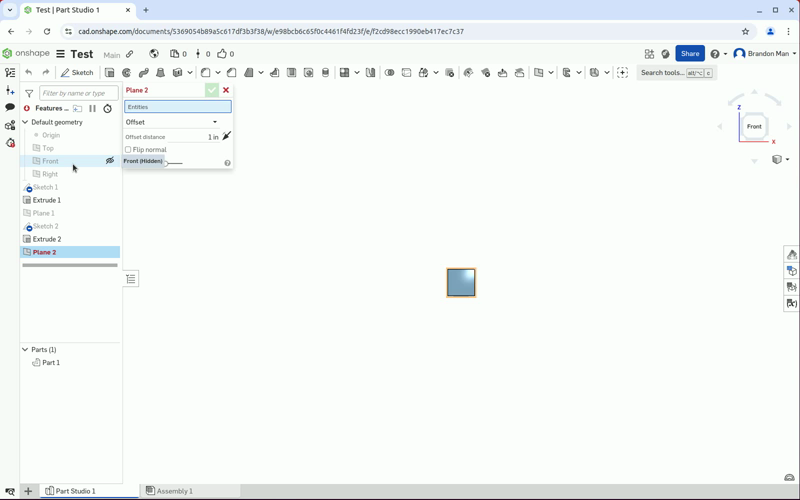
click(73, 163)
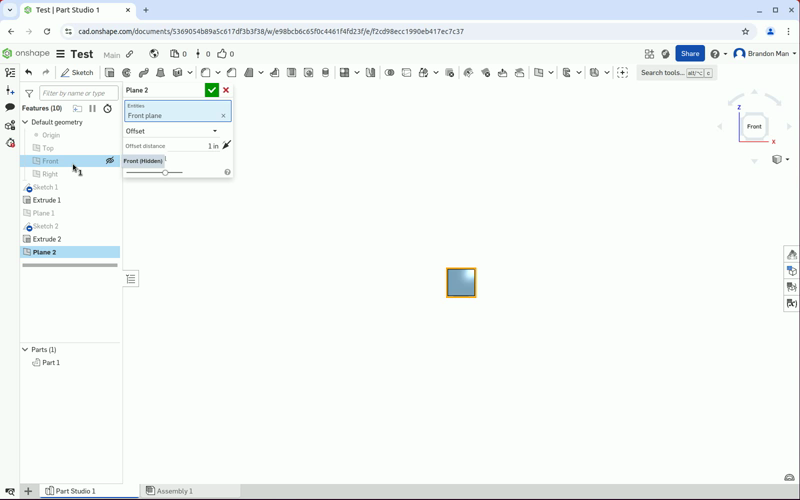
key(tab, 2)
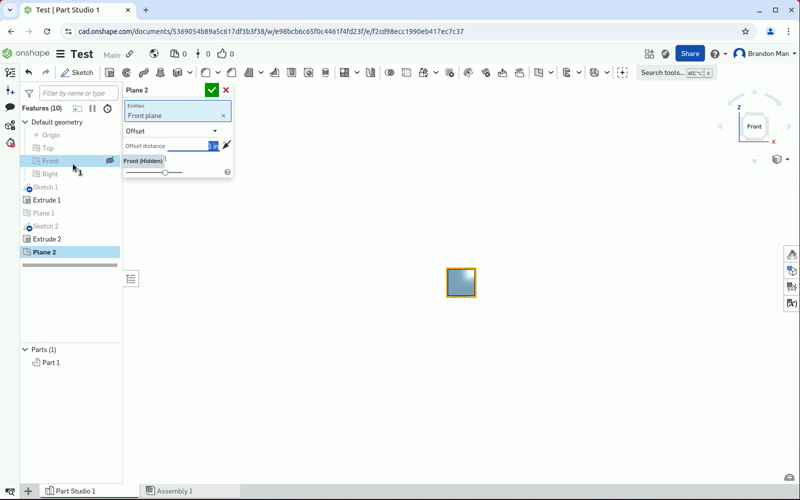
text(5.299)
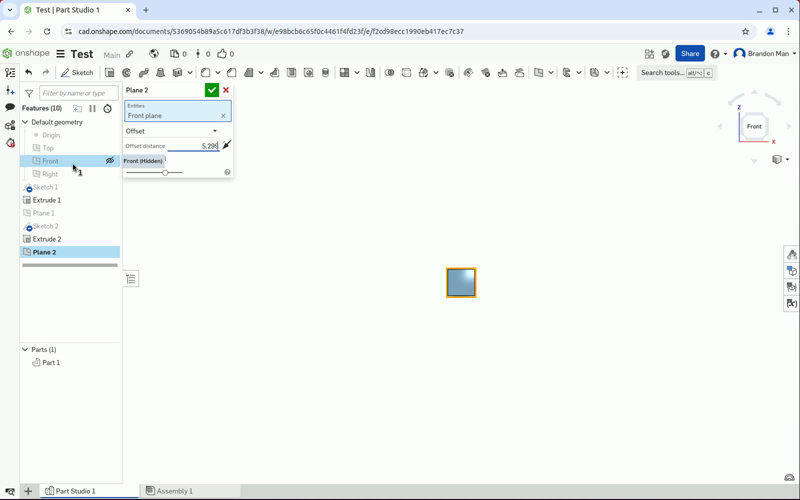
key(enter, 2)
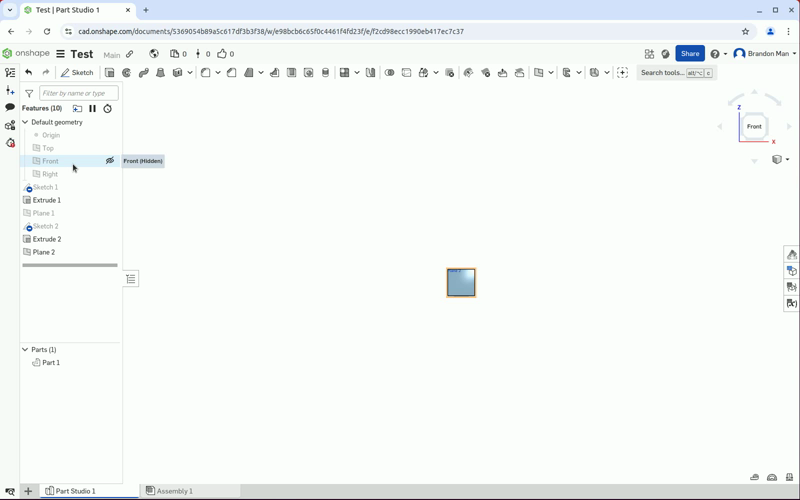
key(shift+s)
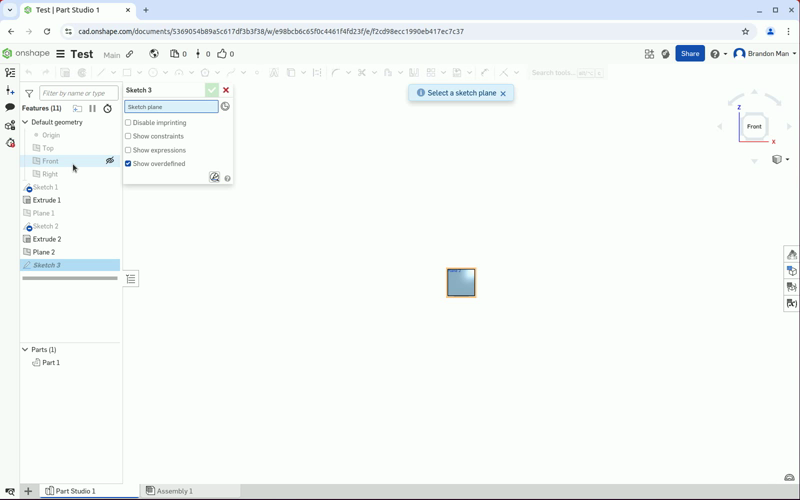
mouse_move(73, 254)
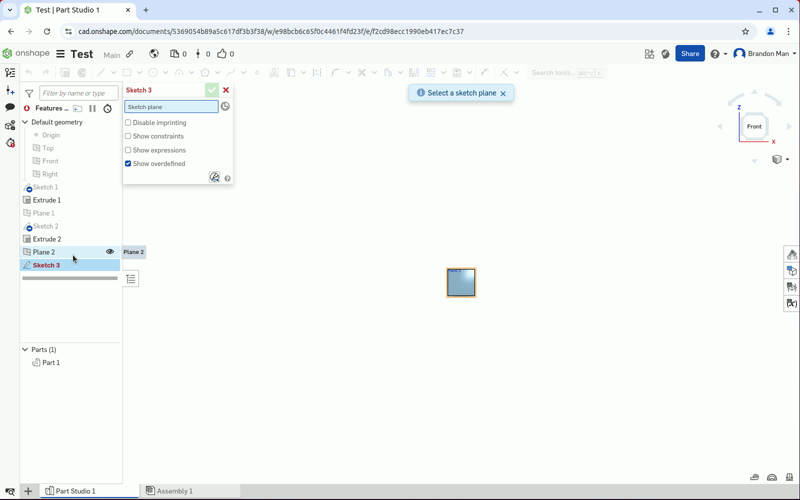
click(73, 254)
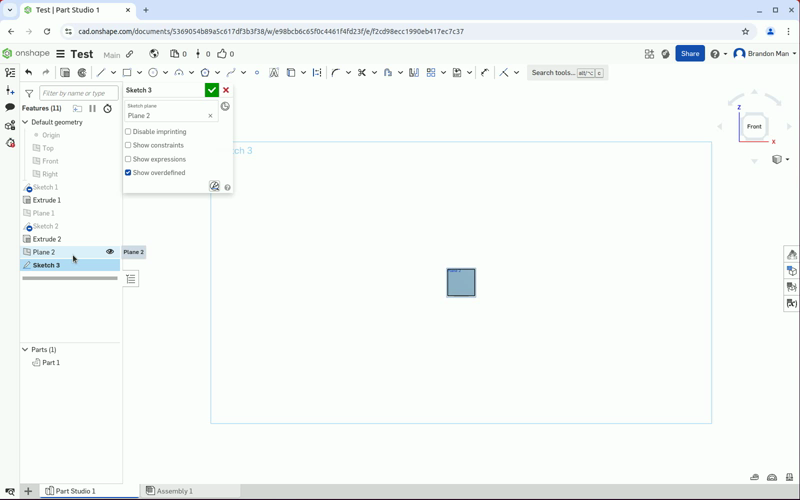
mouse_move(73, 352)
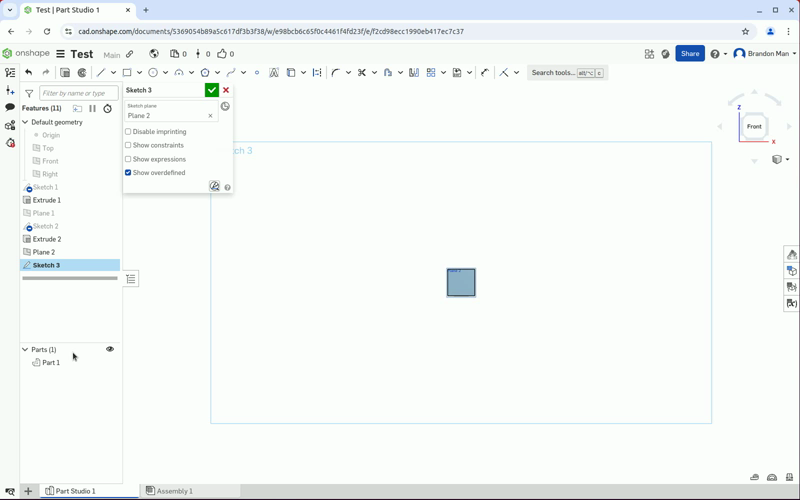
key(y)
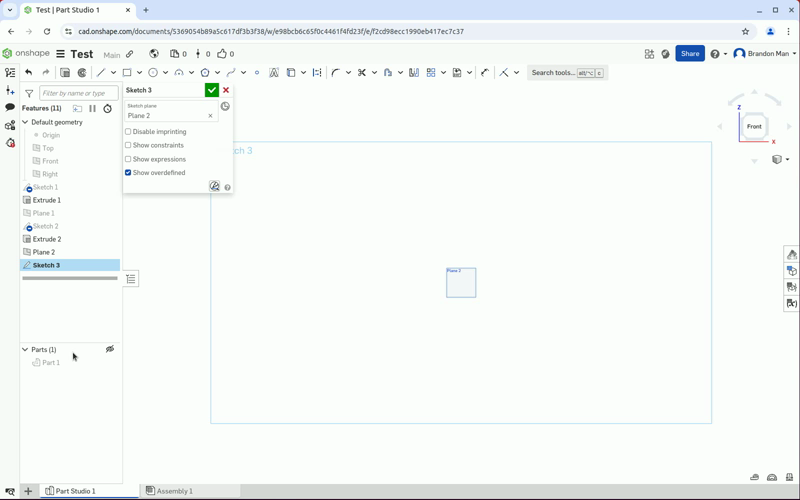
key(l)
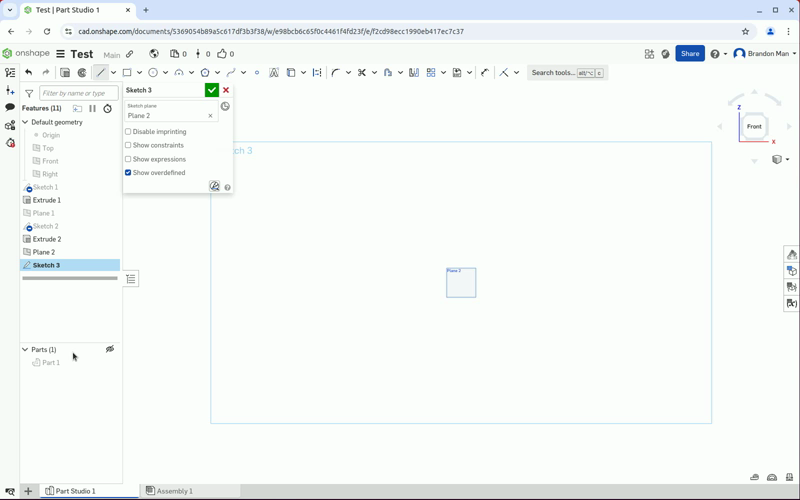
key_down(shift)
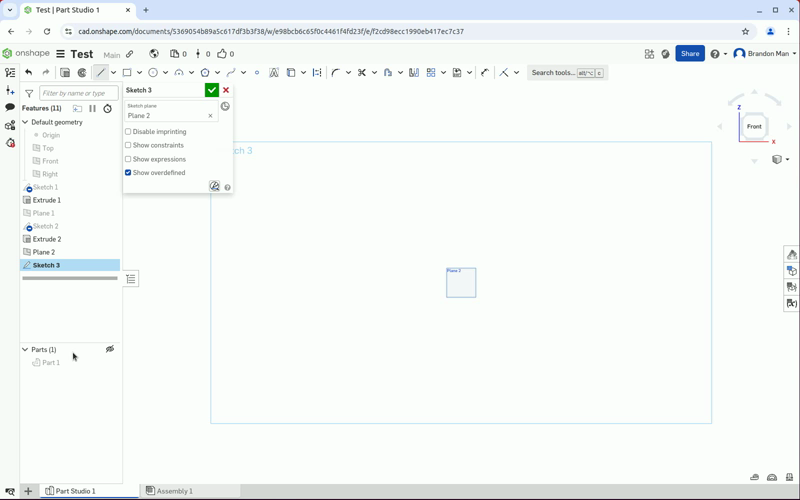
mouse_move(457, 286)
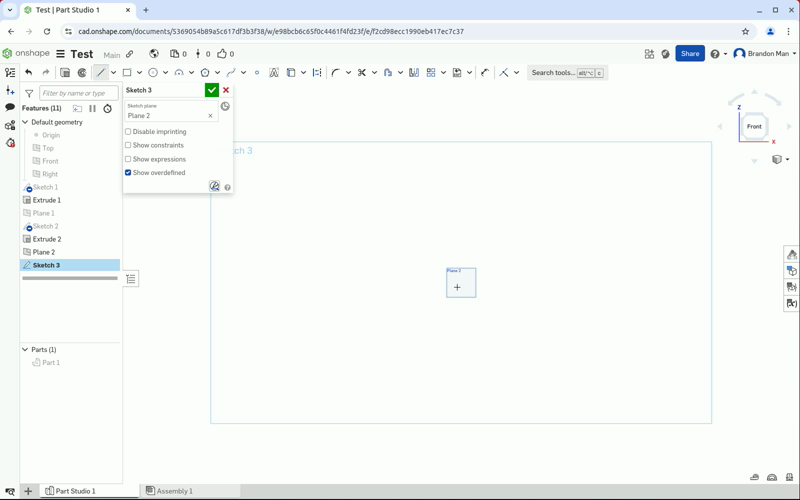
click(457, 286)
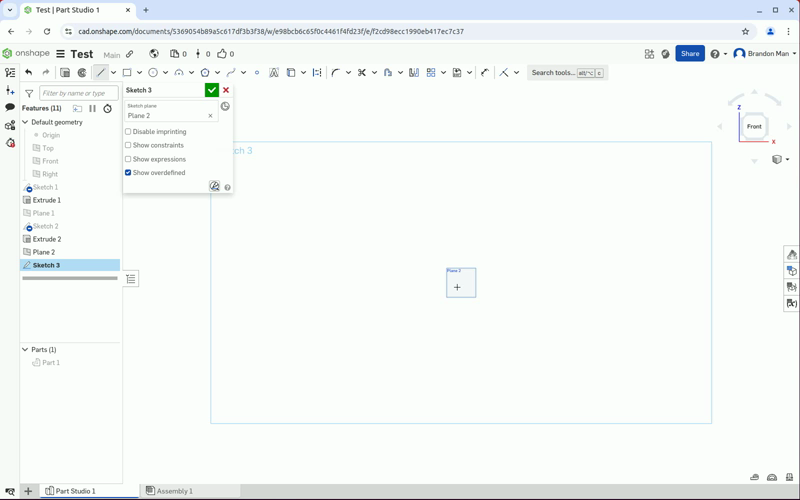
key_up(shift)
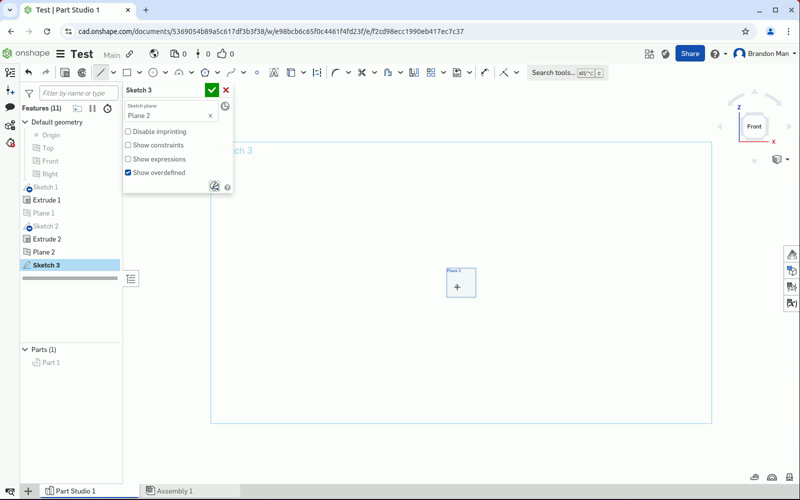
key_down(shift)
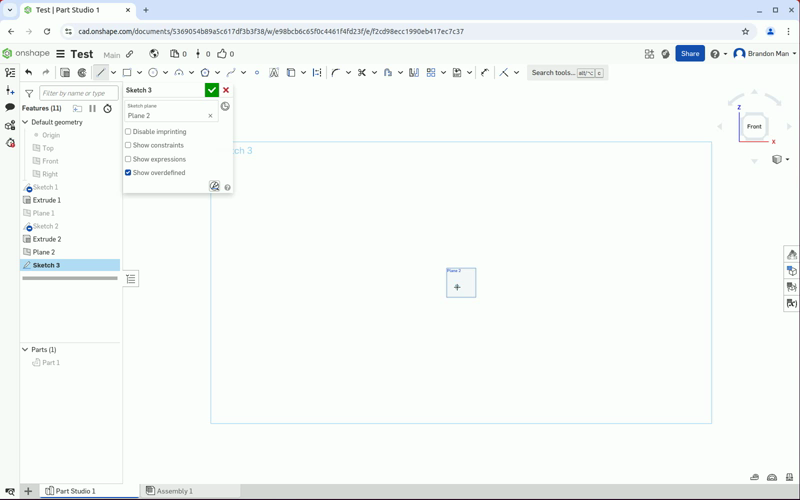
mouse_move(487, 286)
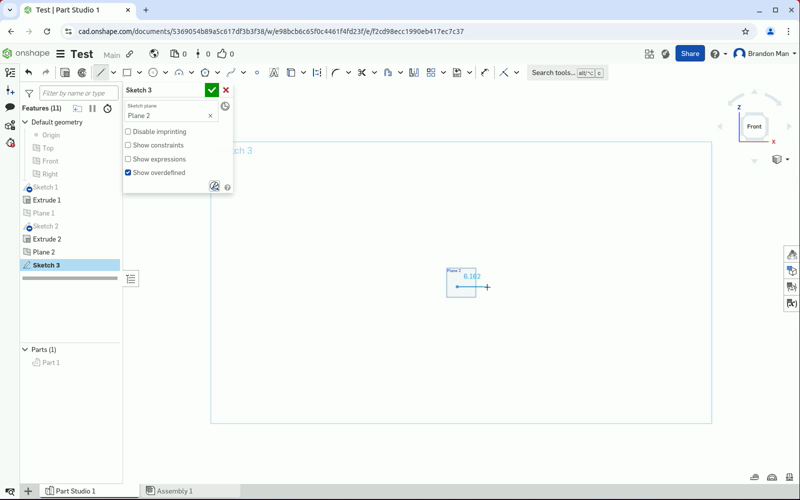
mouse_move(466, 286)
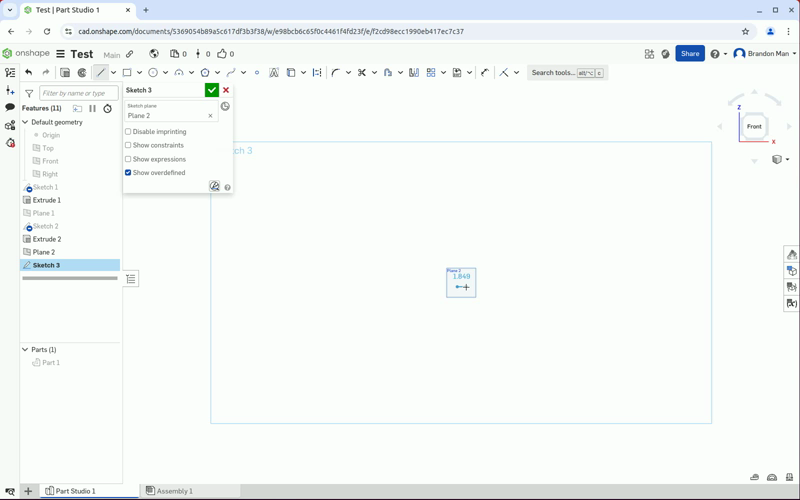
click(466, 286)
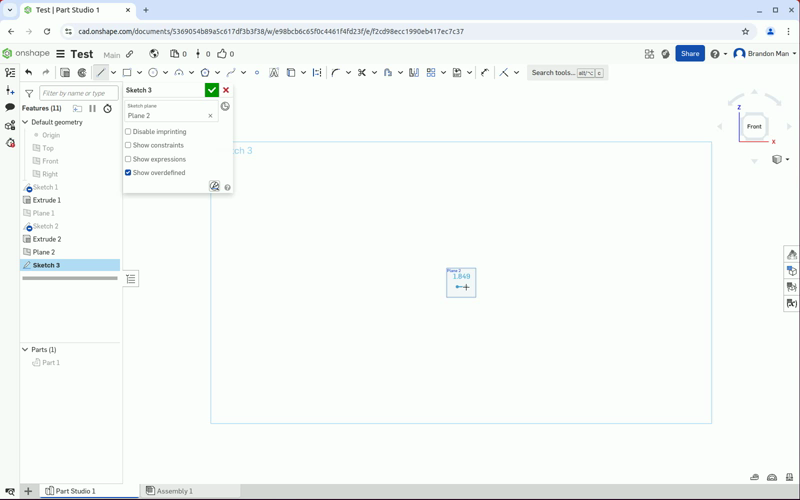
key_up(shift)
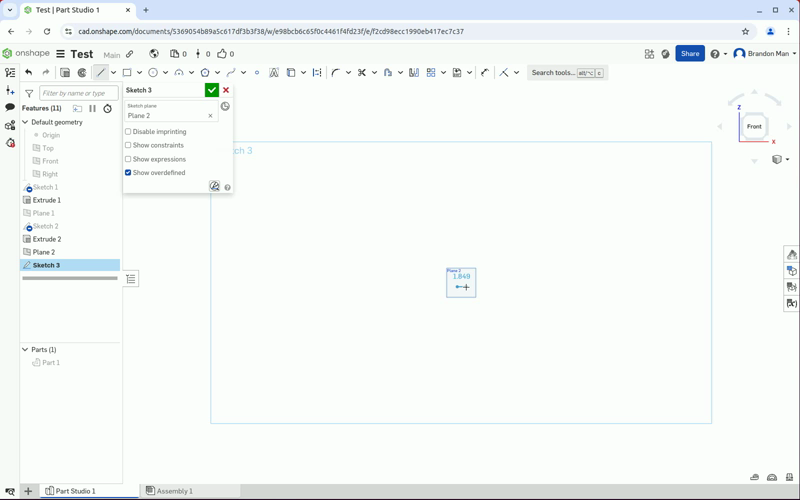
key_down(shift)
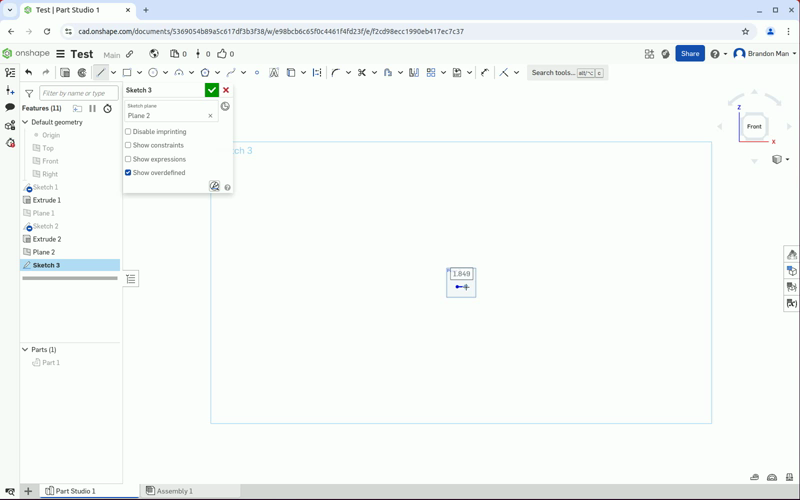
mouse_move(496, 286)
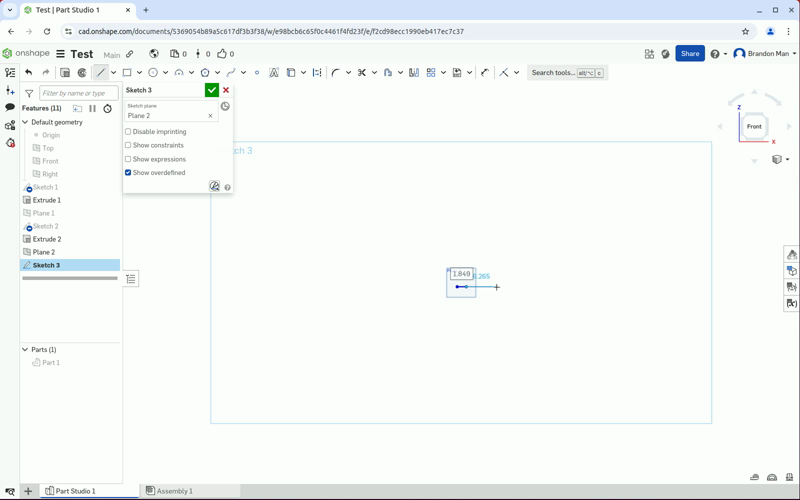
mouse_move(466, 277)
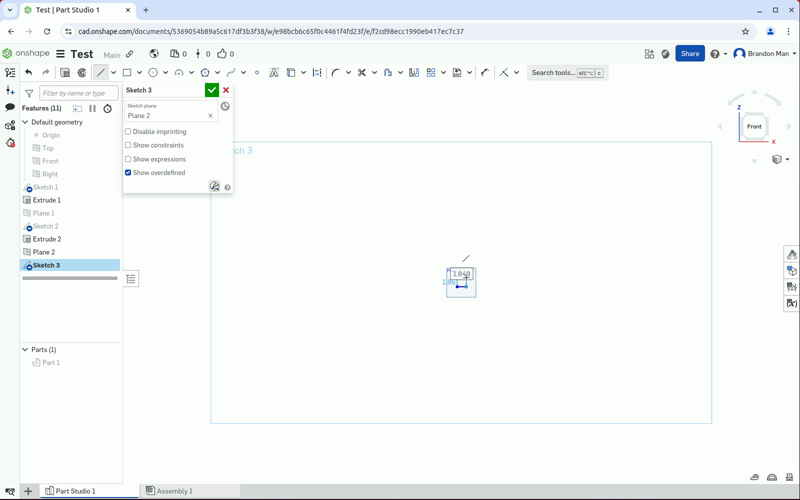
click(466, 277)
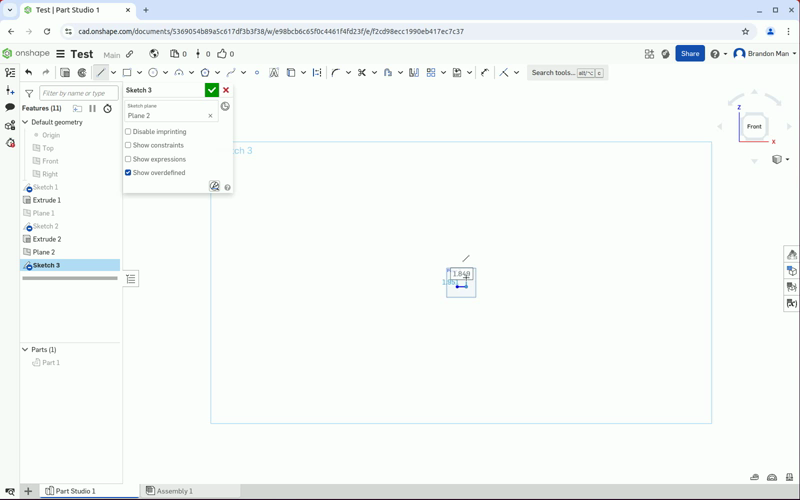
key_up(shift)
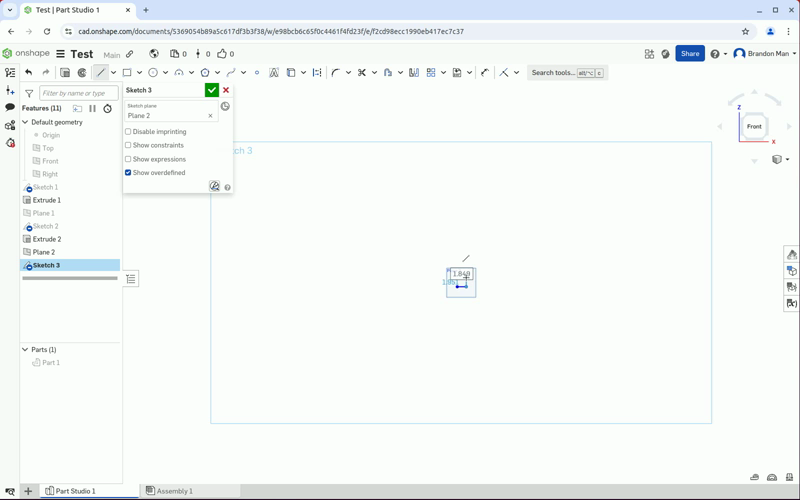
key_down(shift)
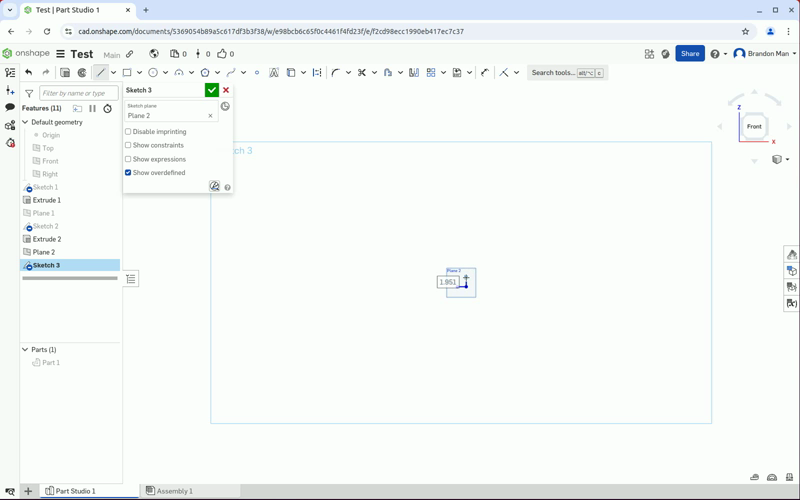
mouse_move(496, 277)
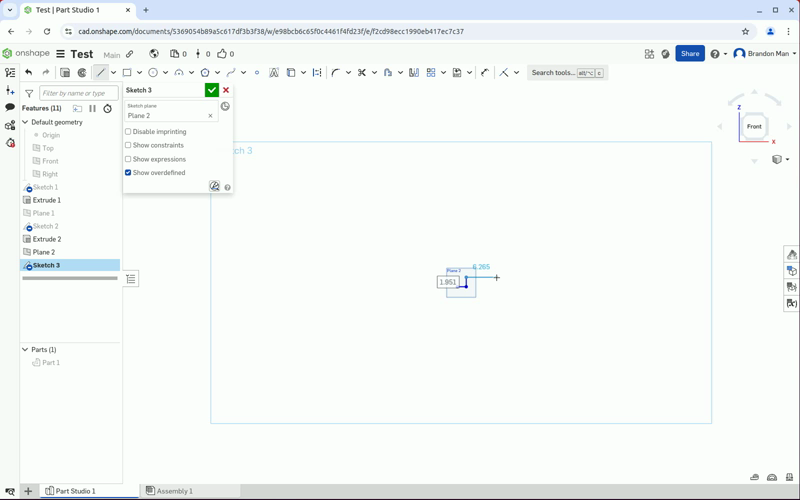
mouse_move(457, 277)
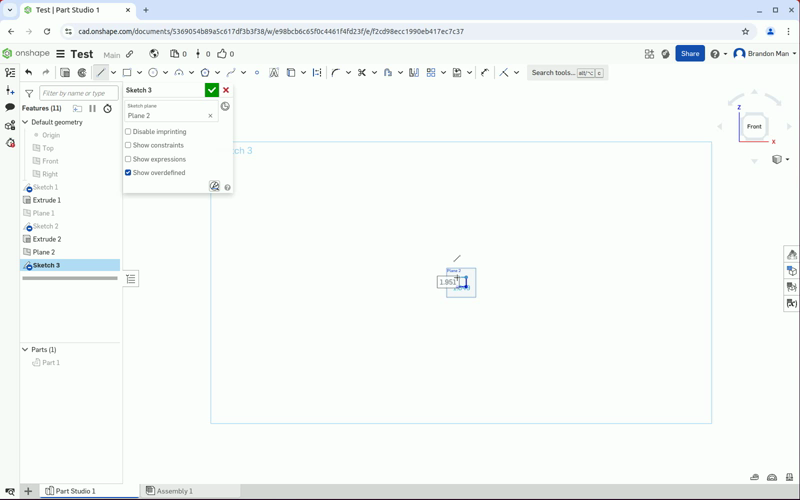
click(457, 277)
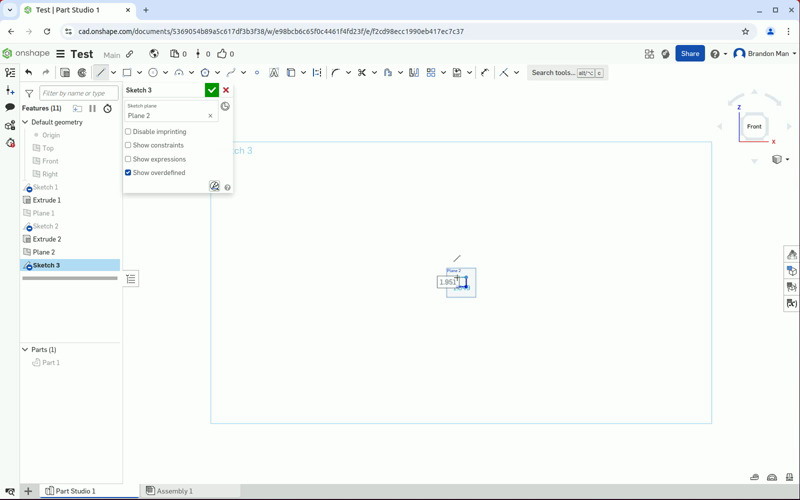
key_up(shift)
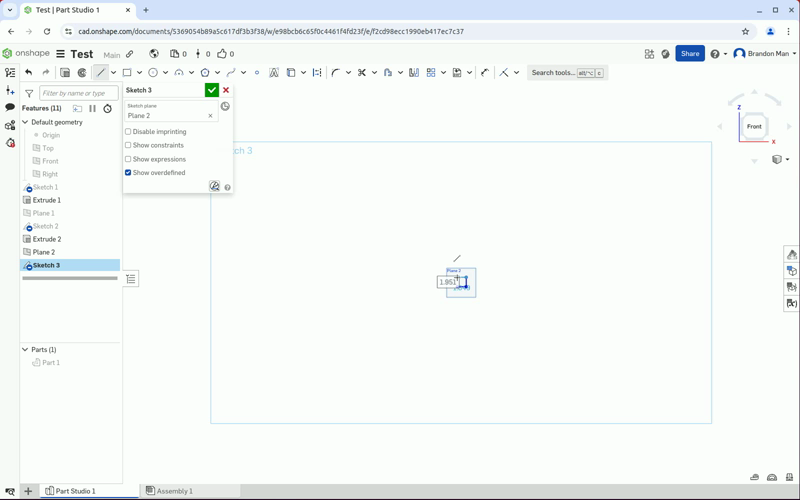
mouse_move(487, 277)
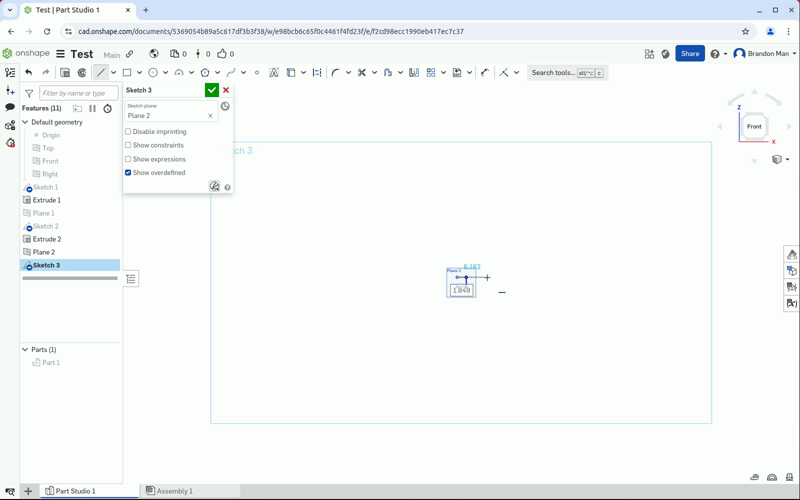
key_down(shift)
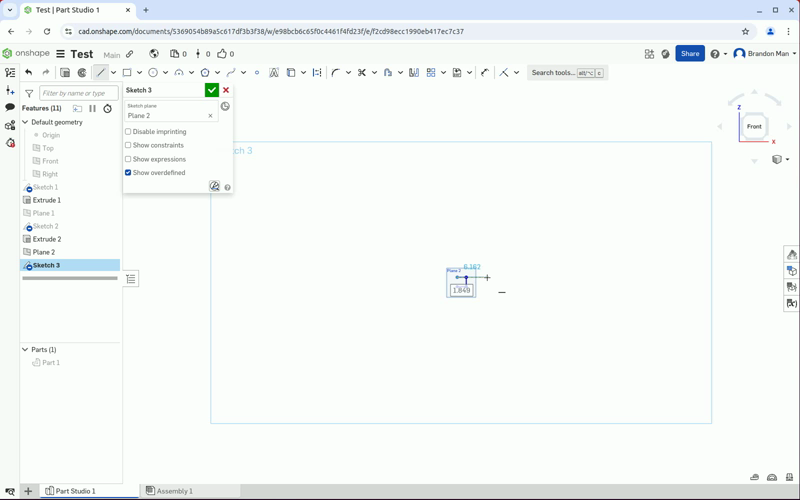
mouse_move(457, 286)
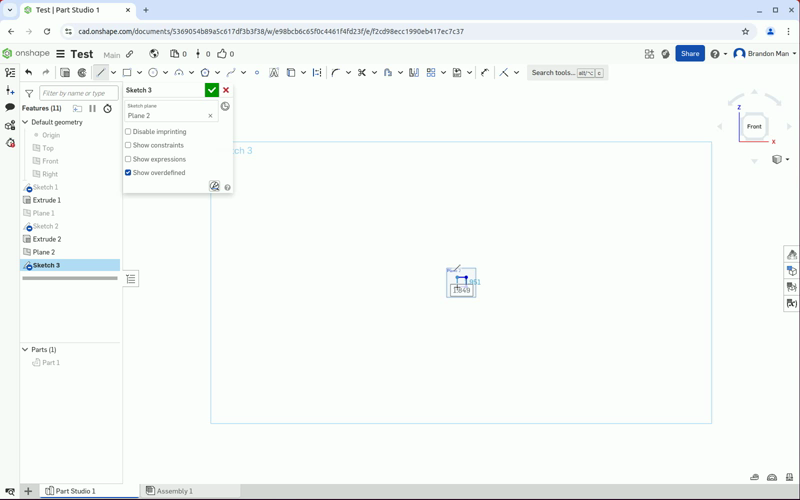
key_up(shift)
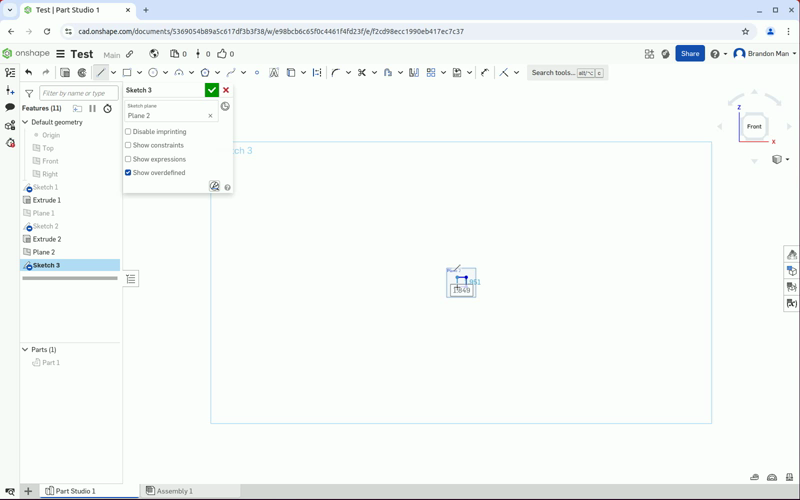
click(457, 286)
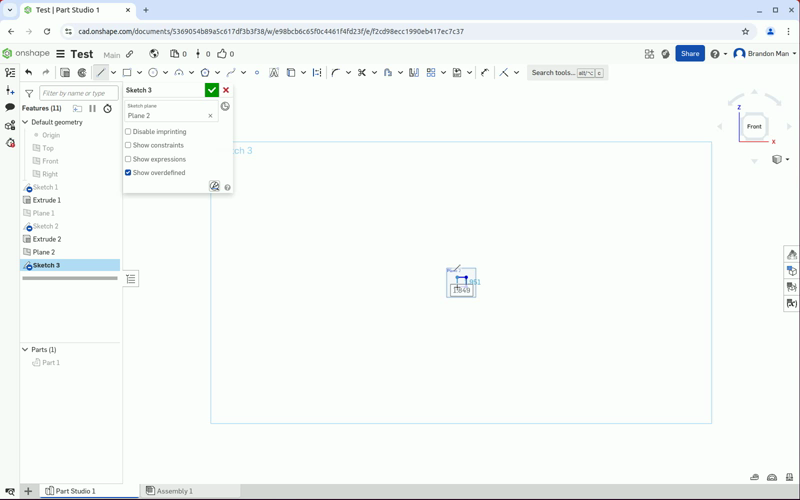
key(esc)
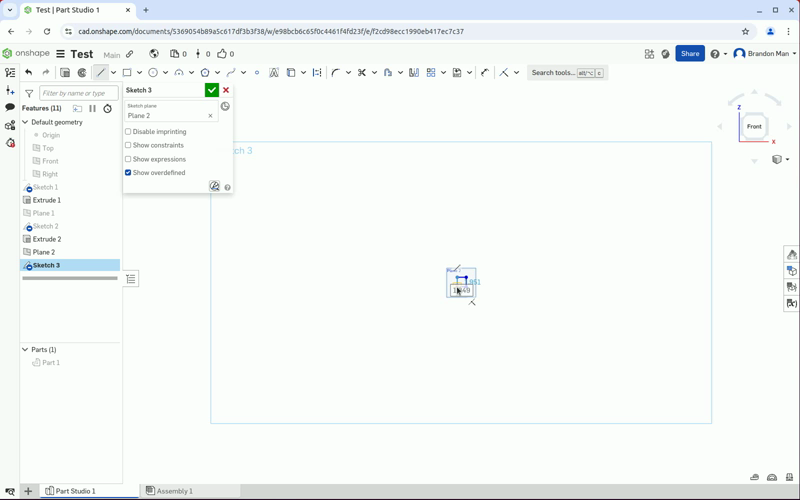
mouse_move(460, 280)
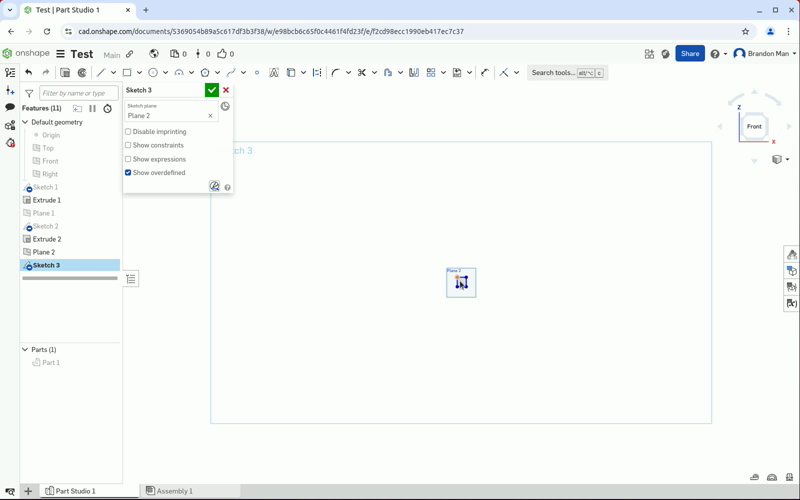
scroll(6)
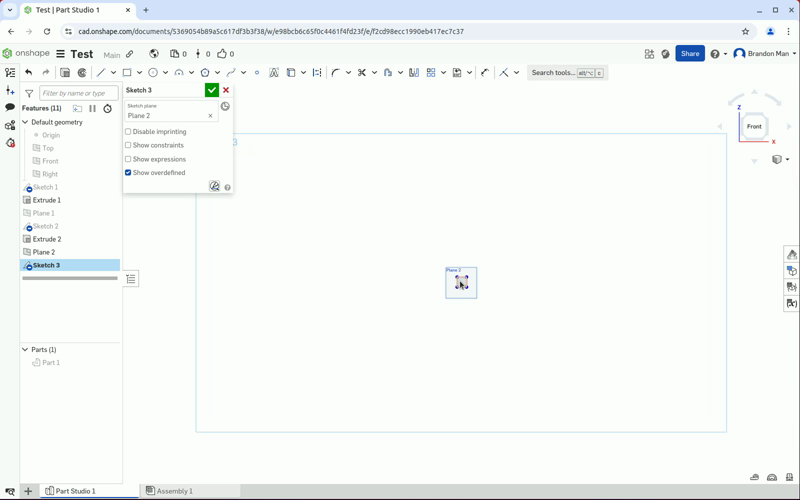
scroll(6)
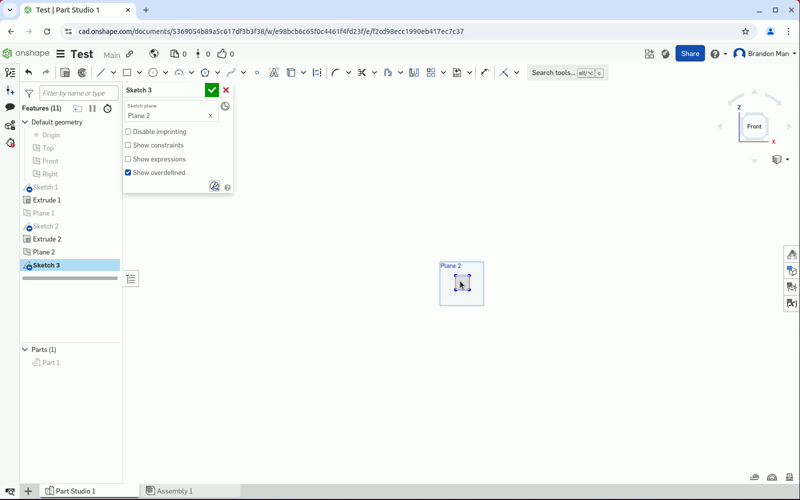
scroll(6)
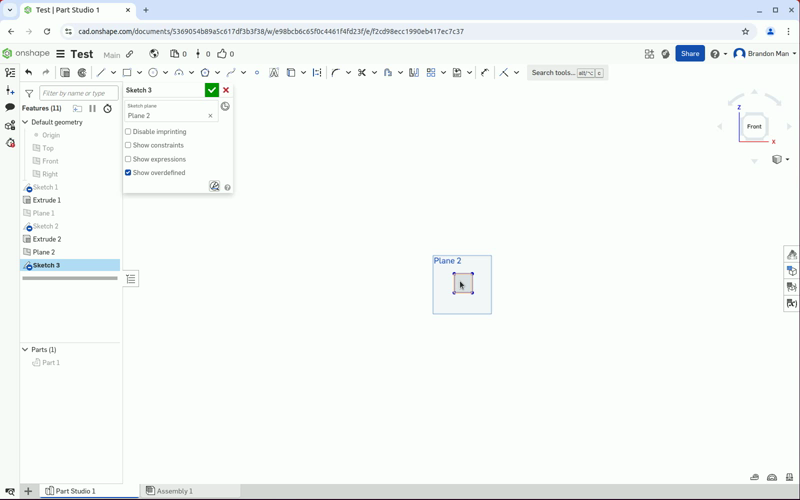
scroll(6)
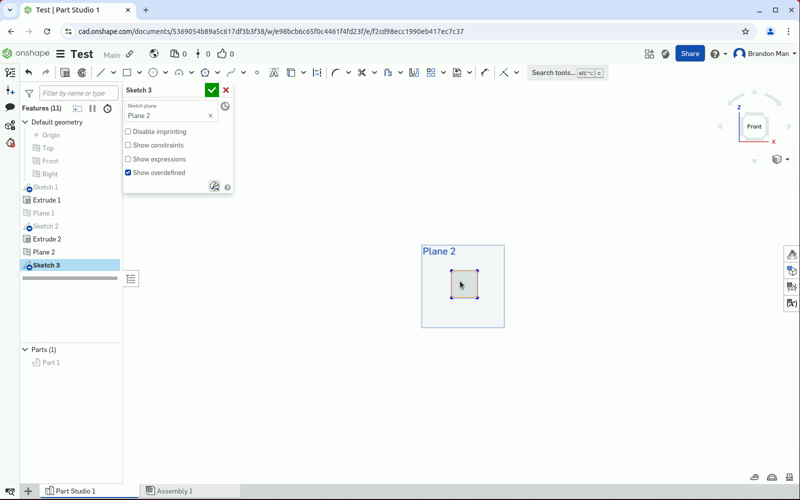
scroll(6)
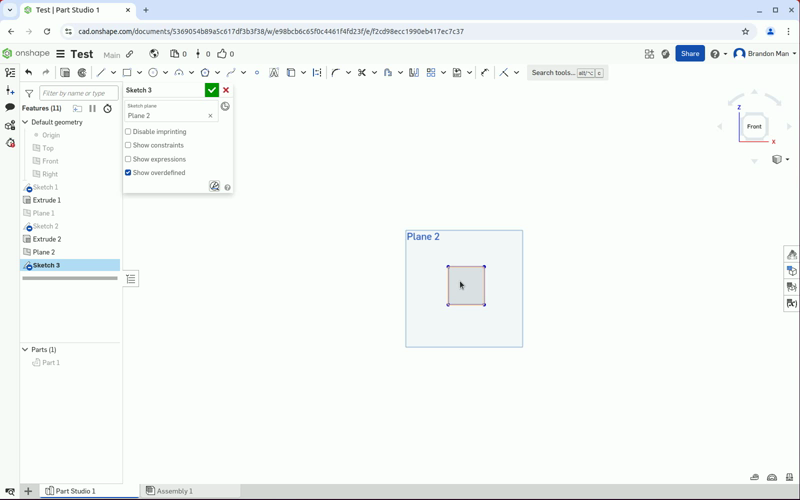
scroll(6)
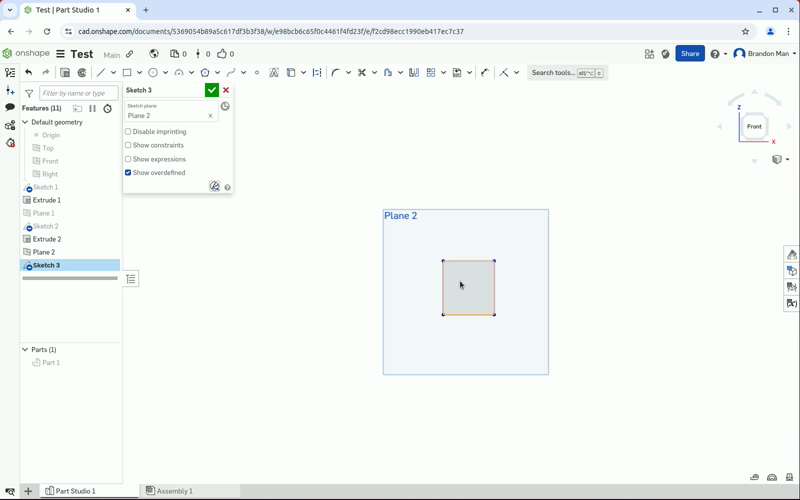
scroll(6)
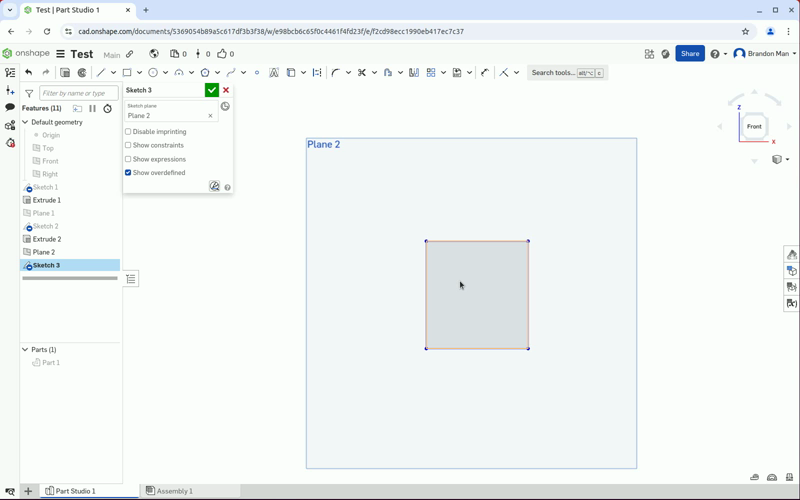
click(460, 280)
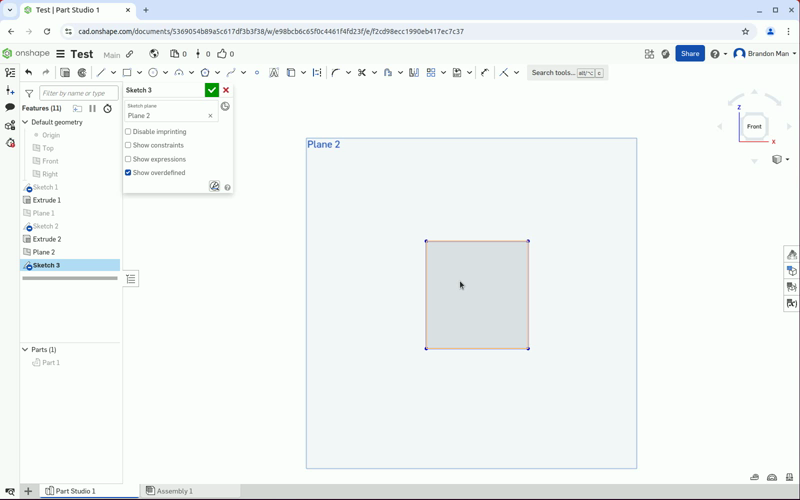
scroll(-6)
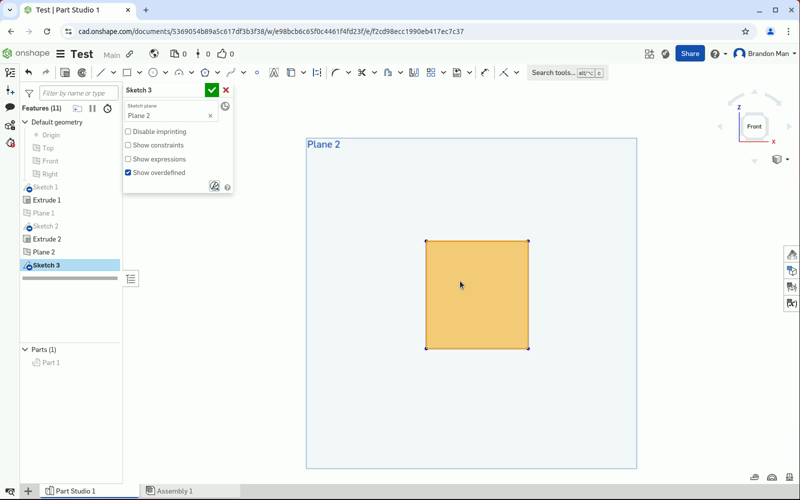
scroll(-6)
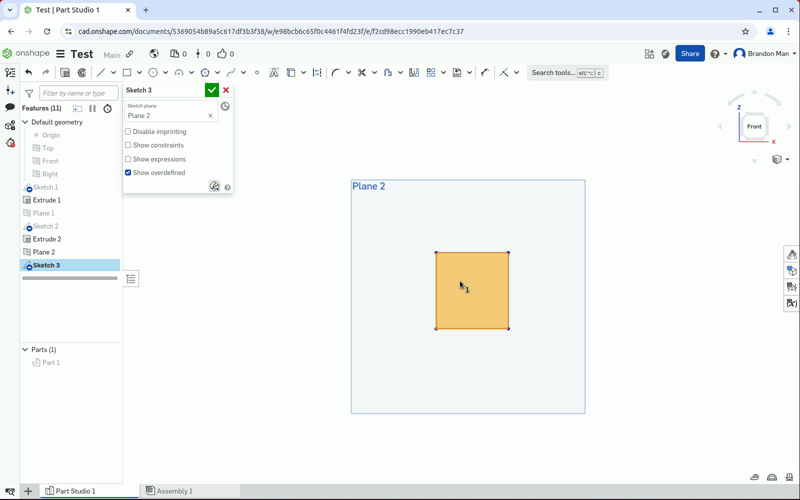
scroll(-6)
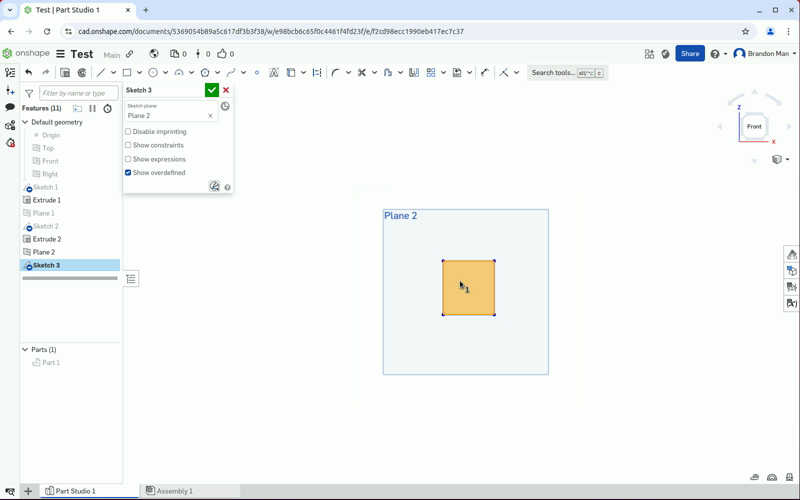
scroll(-6)
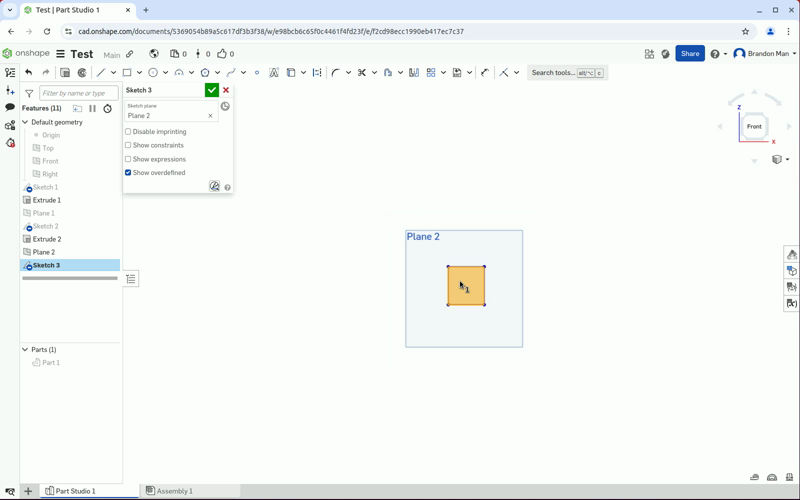
scroll(-6)
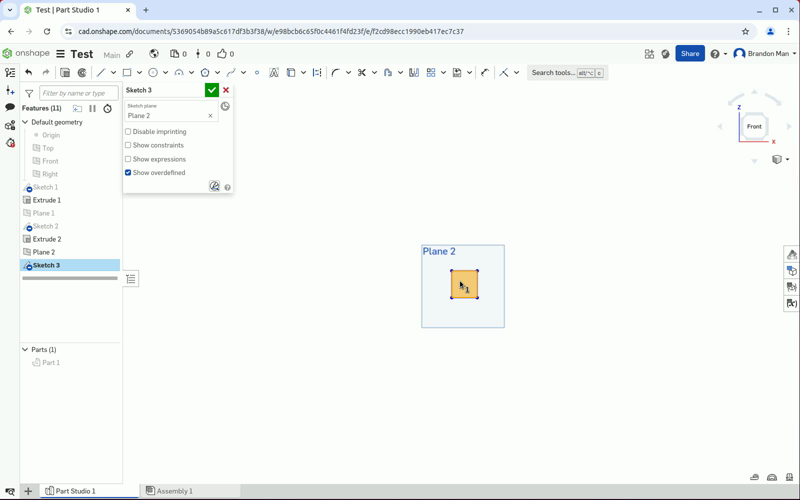
scroll(-6)
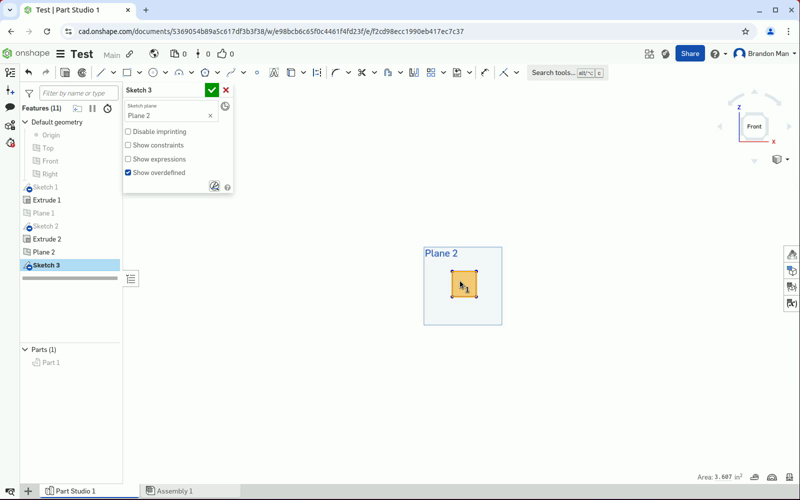
scroll(-6)
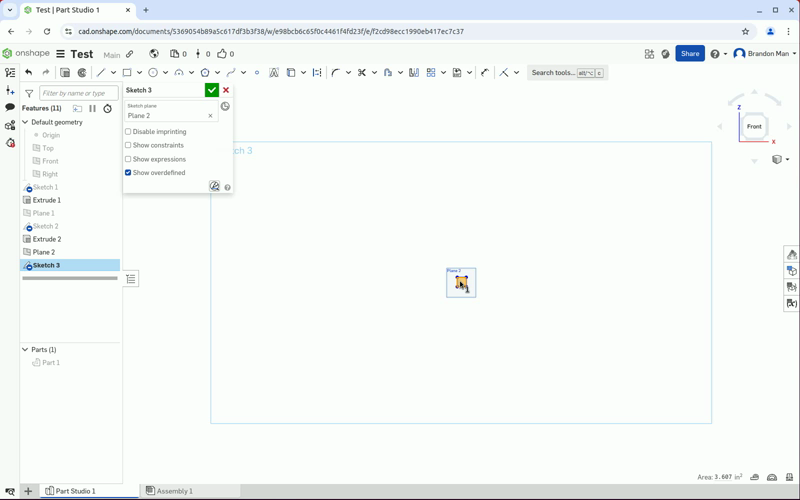
mouse_move(73, 352)
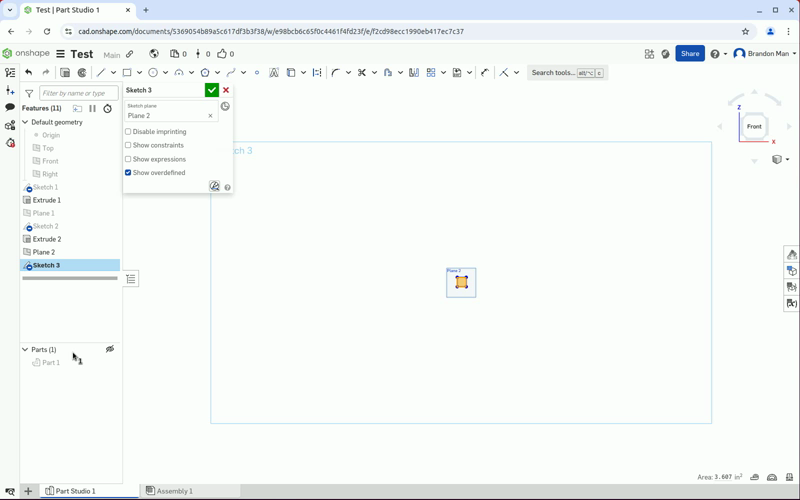
key(shift+y)
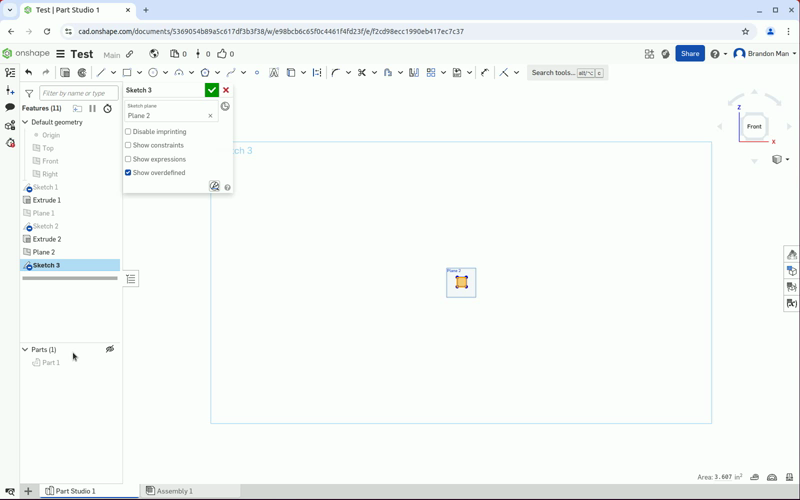
key(shift+e)
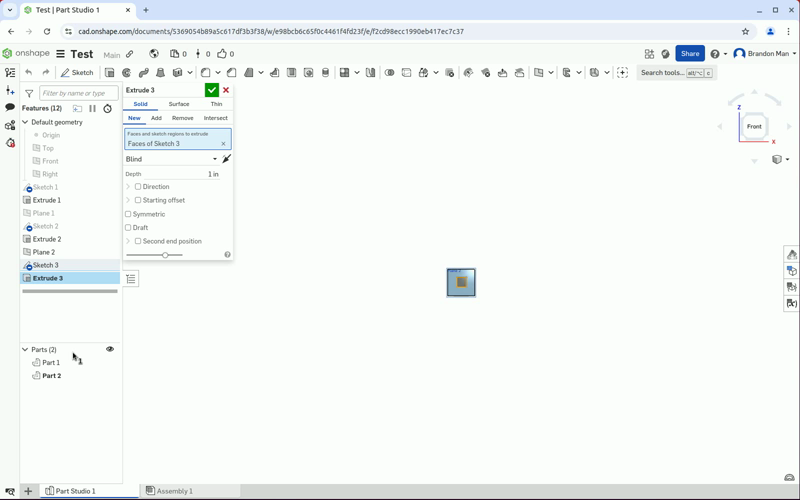
mouse_move(143, 106)
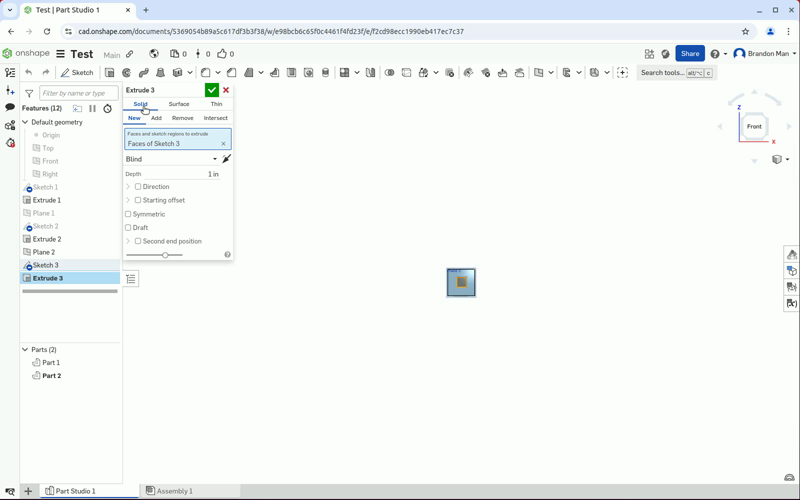
click(143, 106)
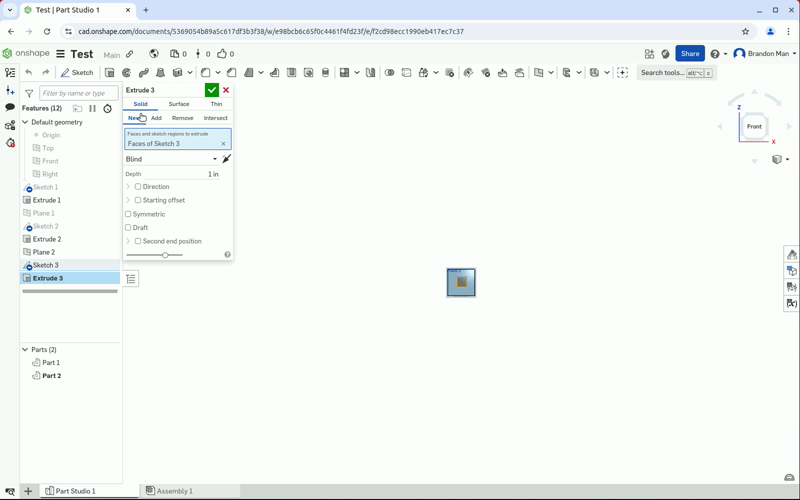
mouse_move(137, 120)
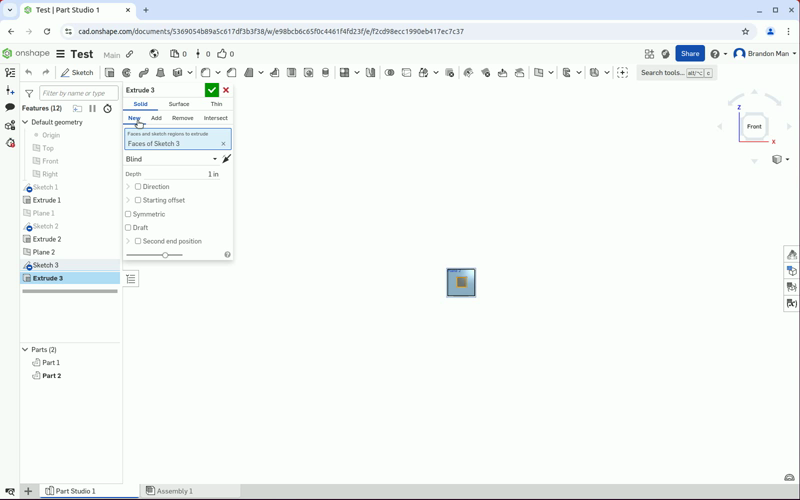
click(137, 120)
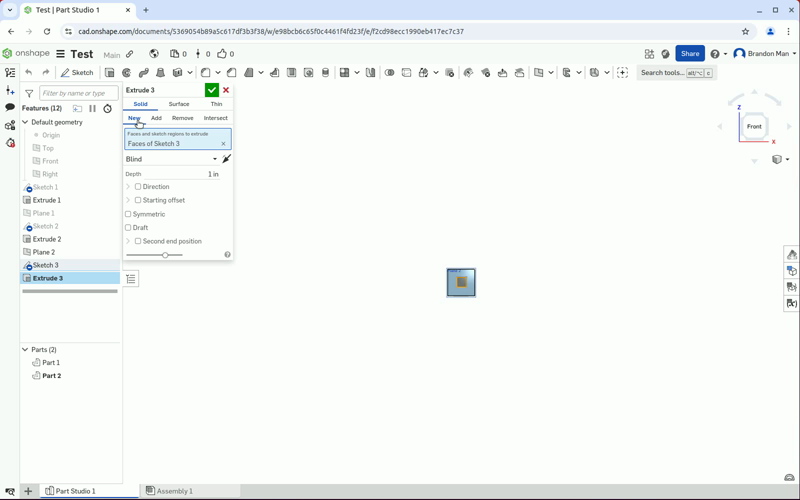
key(tab, 4)
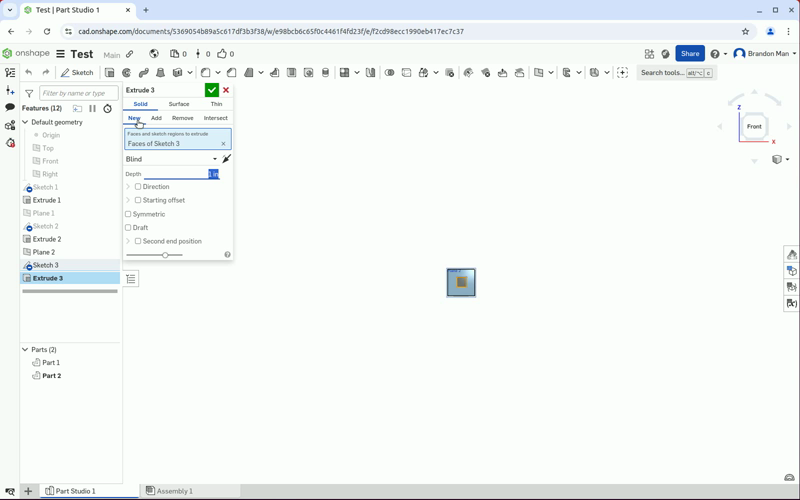
text(6.981)
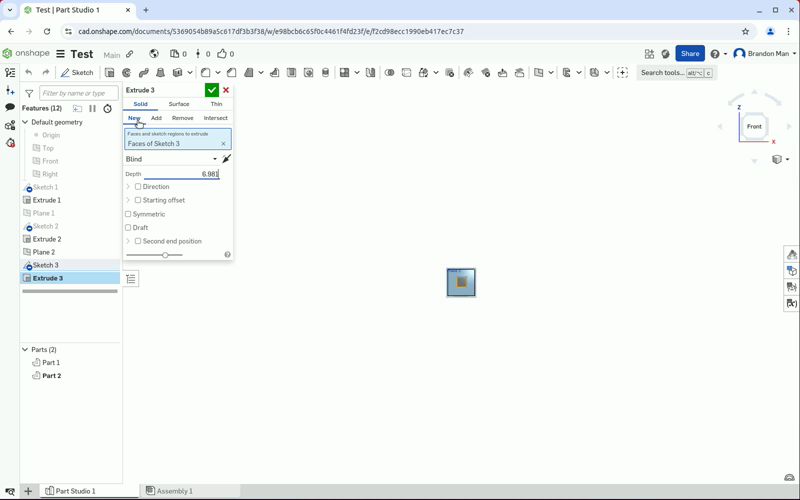
key(enter)
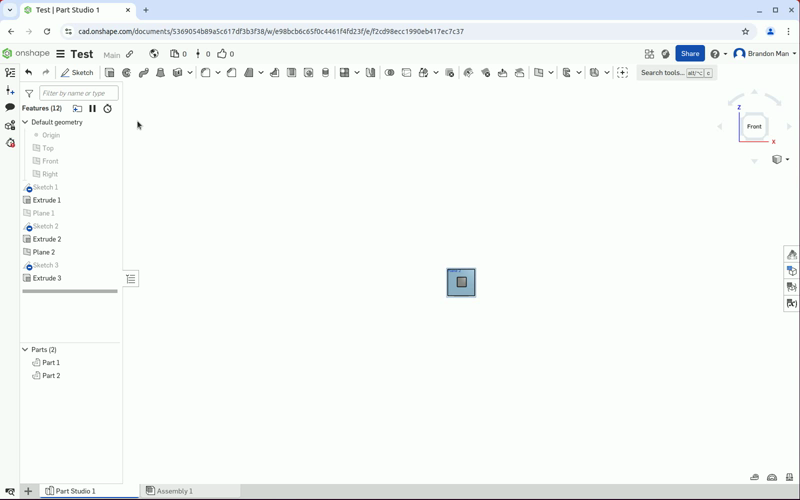
key(shift+h)
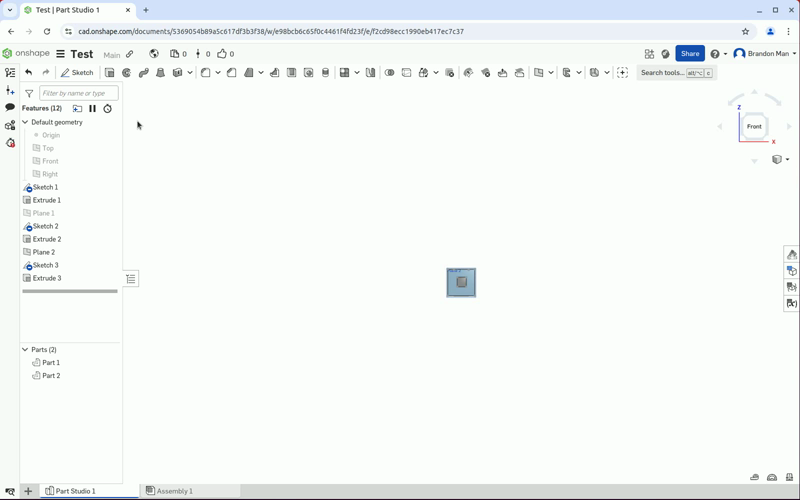
key(shift+h)
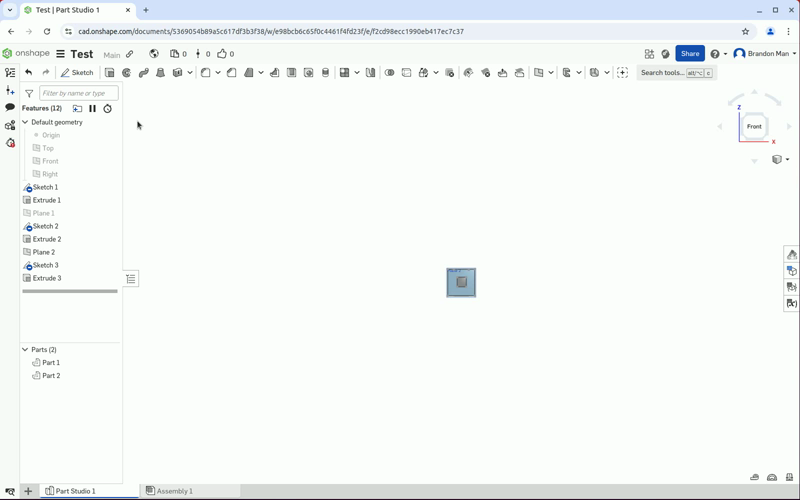
key(shift+7)
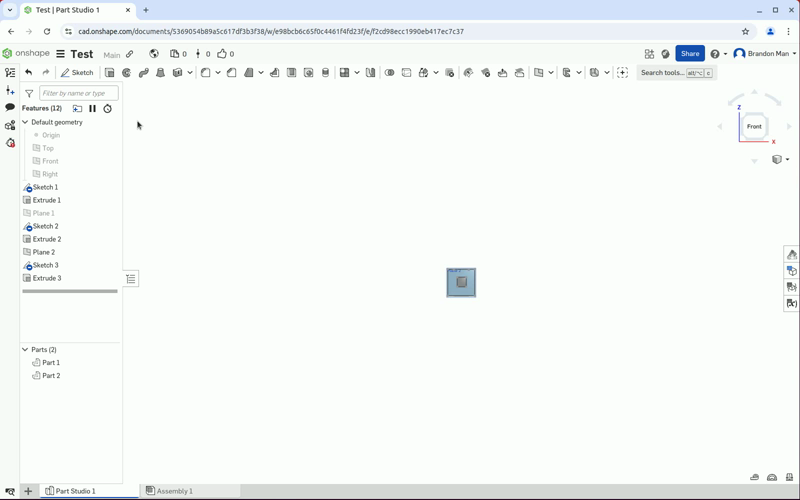
key(left, 2)
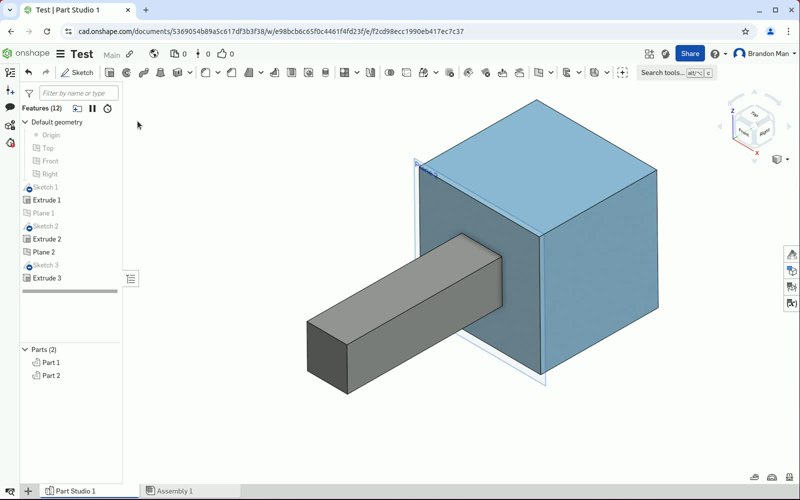
key(down, 2)
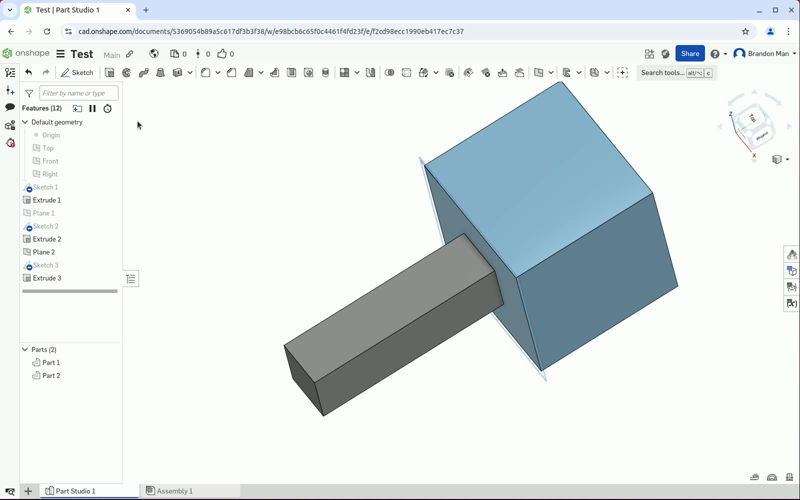
key(up, 2)
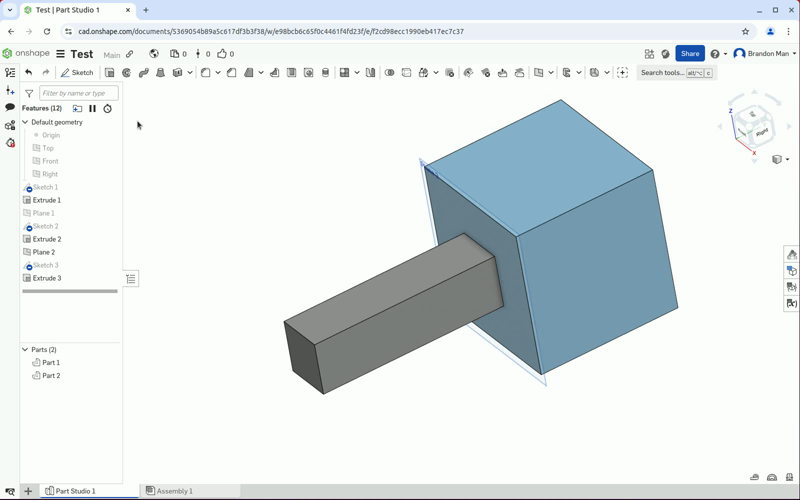
key(right, 2)
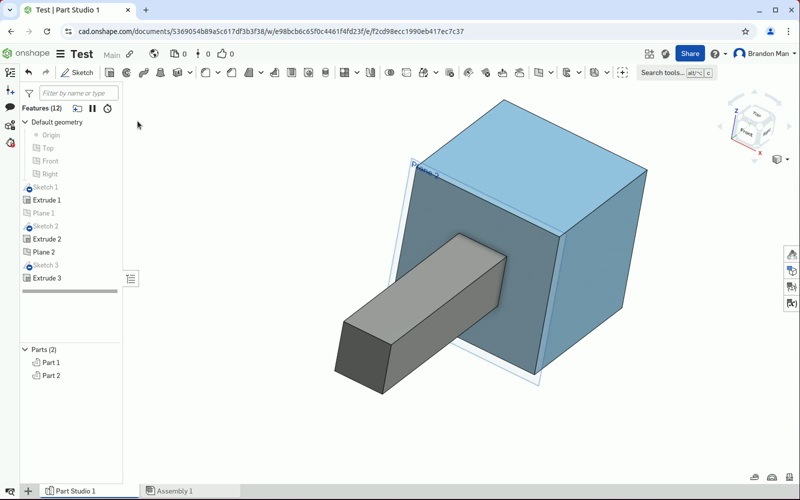
mouse_move(73, 189)
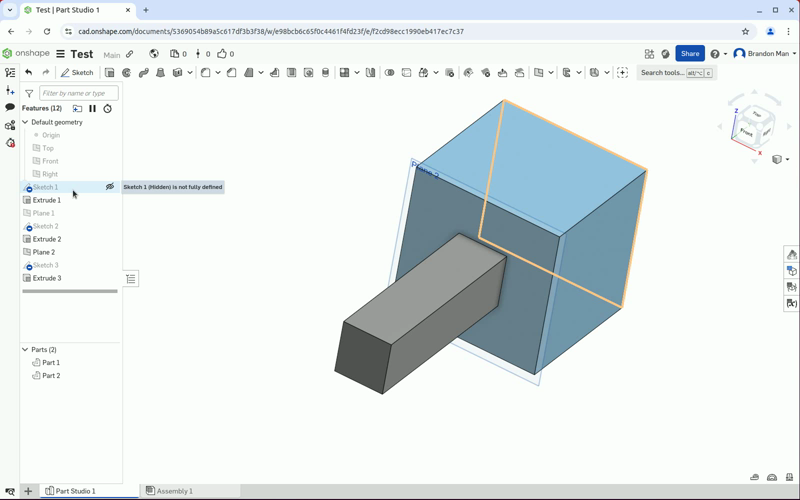
click(73, 189)